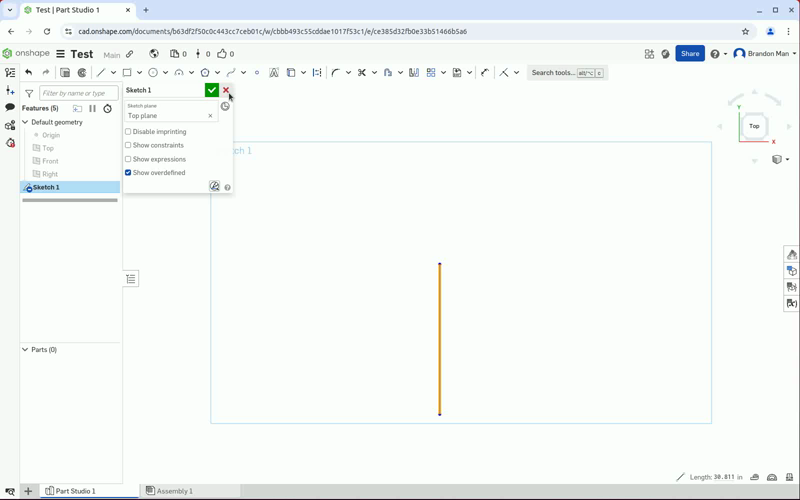
key(shift+h)
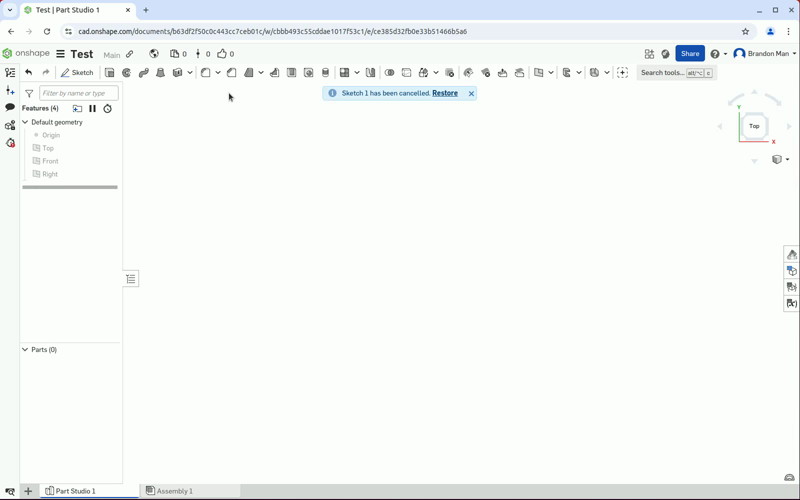
mouse_move(73, 352)
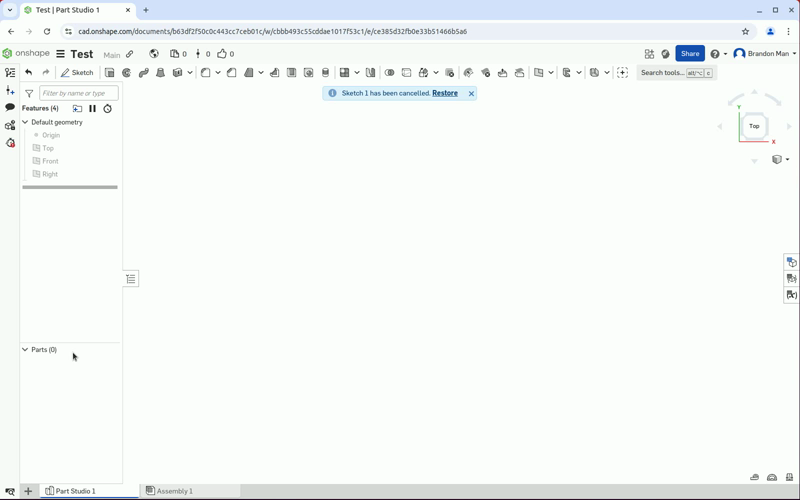
key(y)
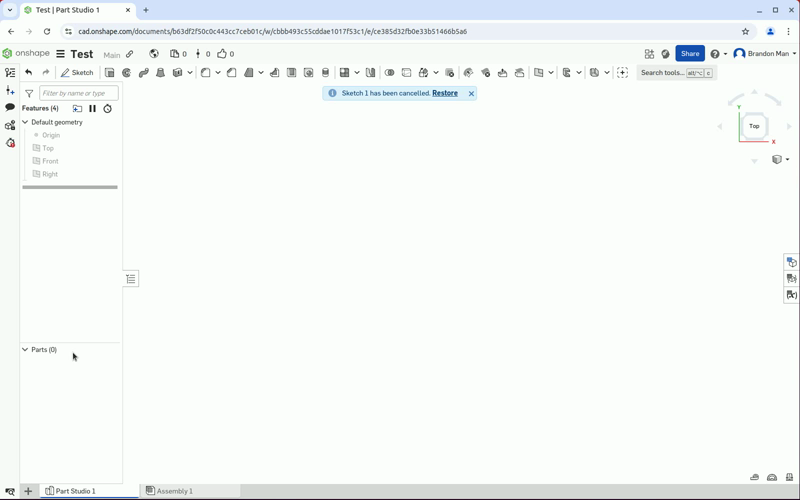
key(shift+p)
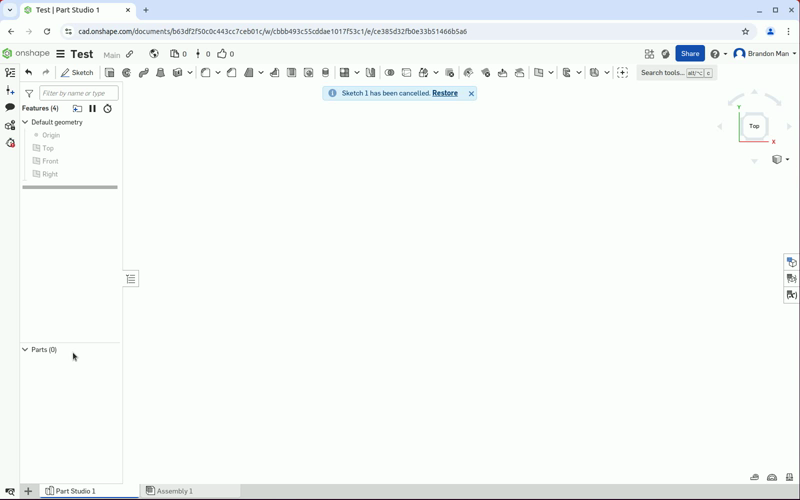
key(space)
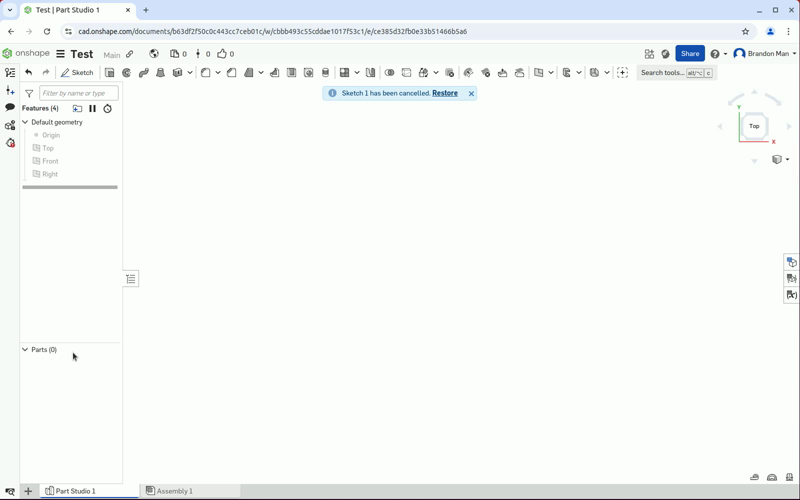
key_down(shift)
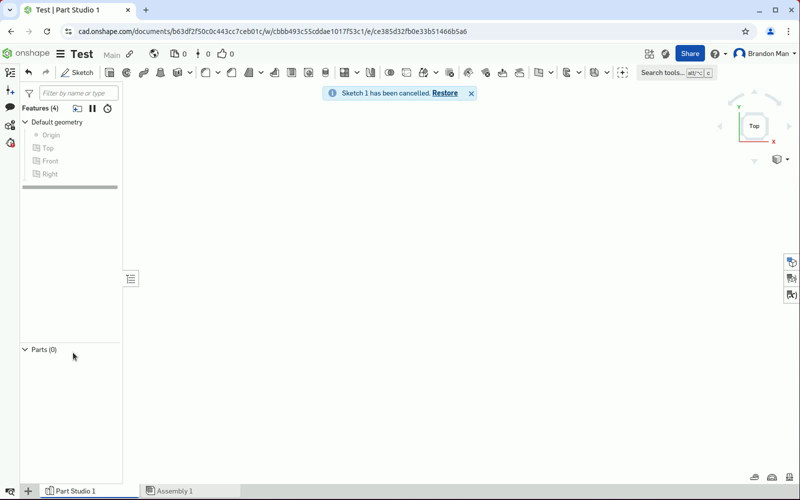
key(up)
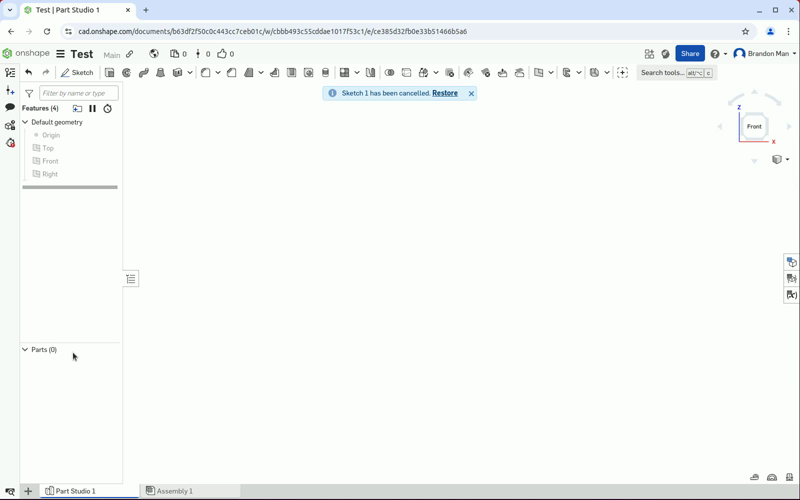
key_up(shift)
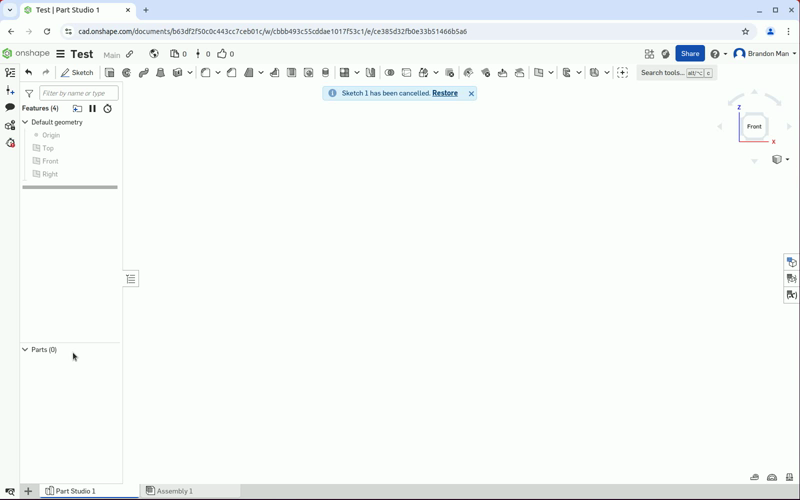
mouse_move(73, 352)
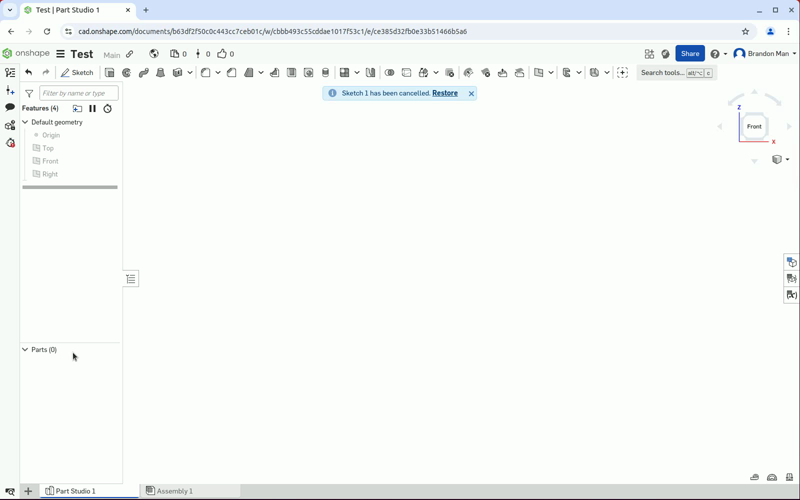
key(shift+y)
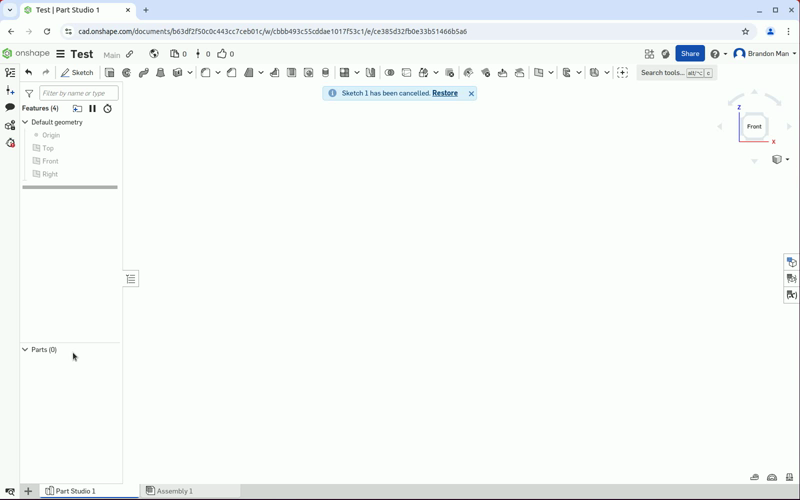
key(shift+s)
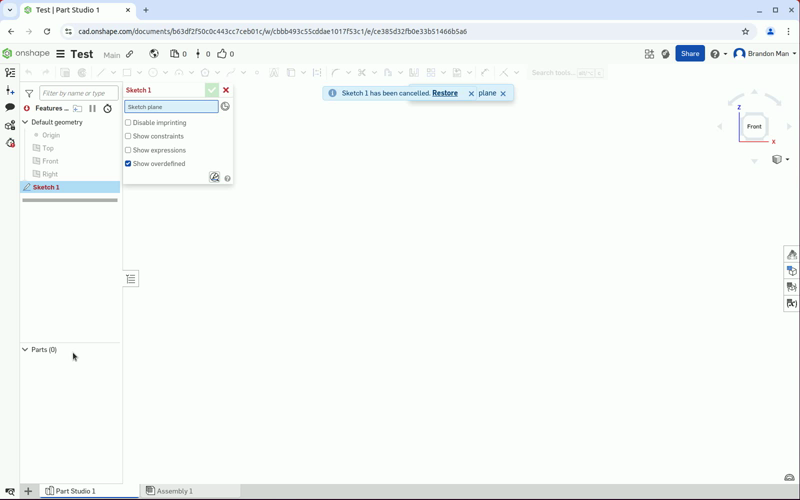
mouse_move(73, 163)
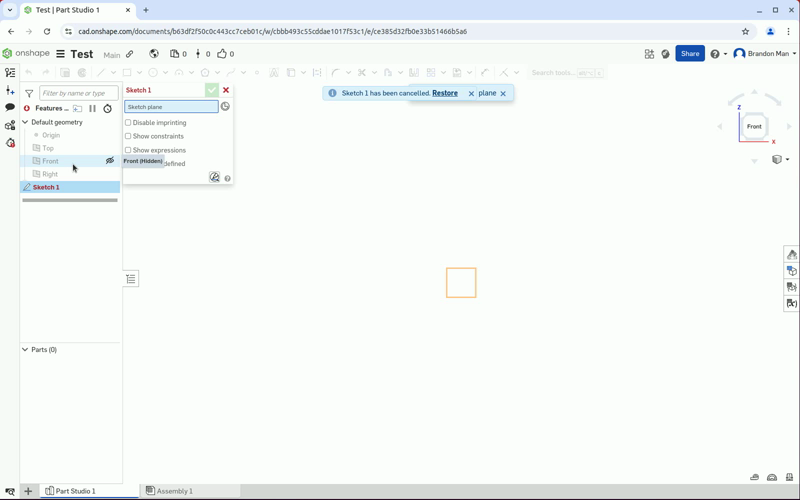
click(73, 163)
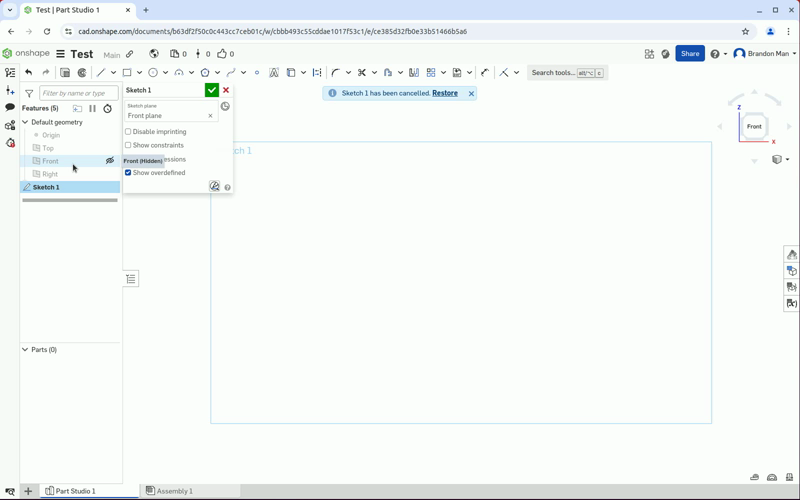
mouse_move(73, 352)
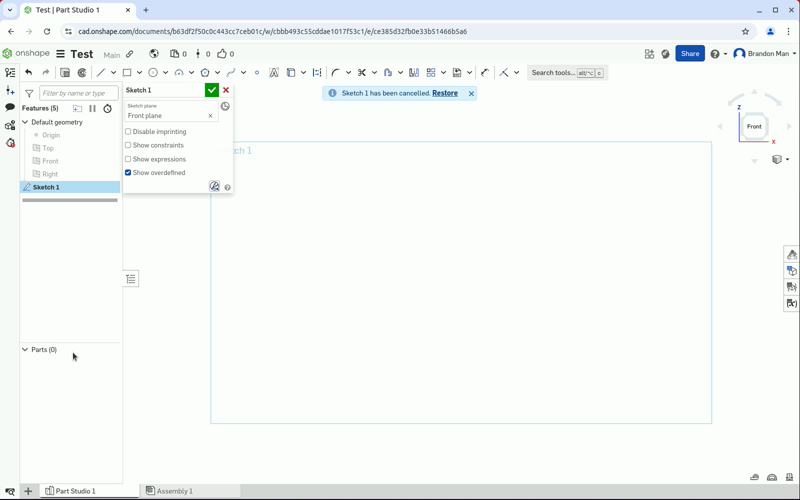
key(y)
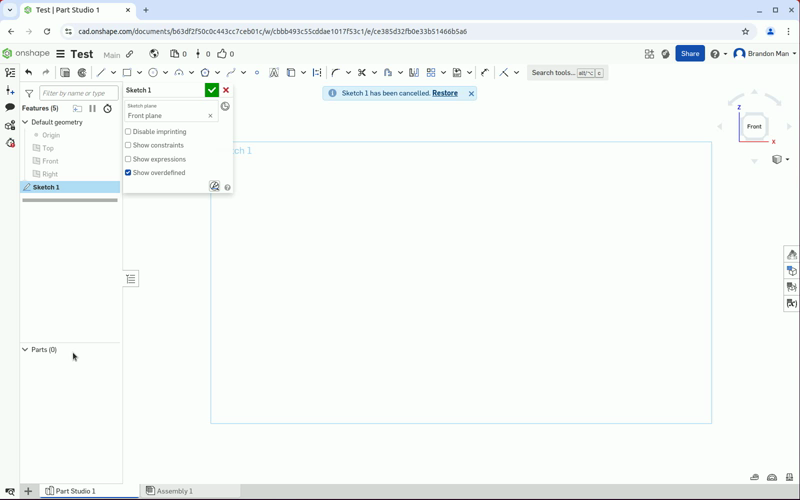
key(l)
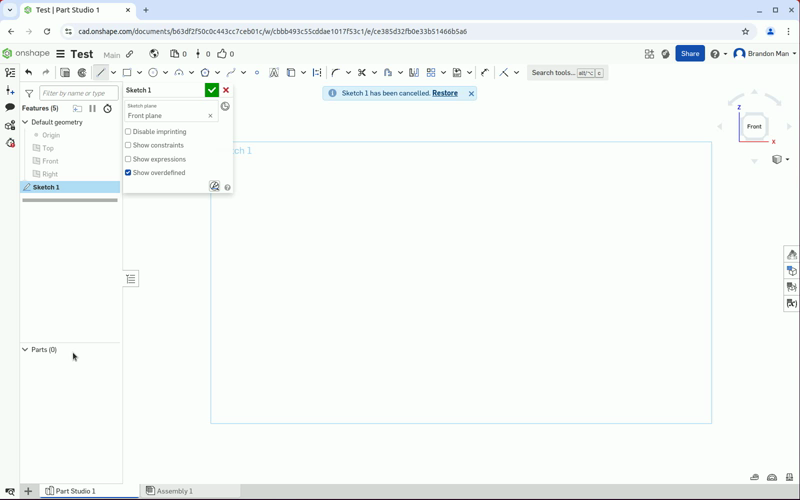
key_down(shift)
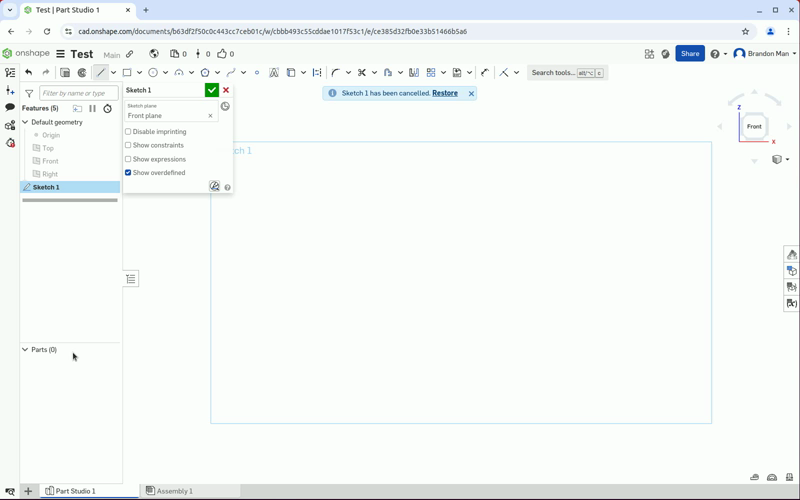
mouse_move(348, 287)
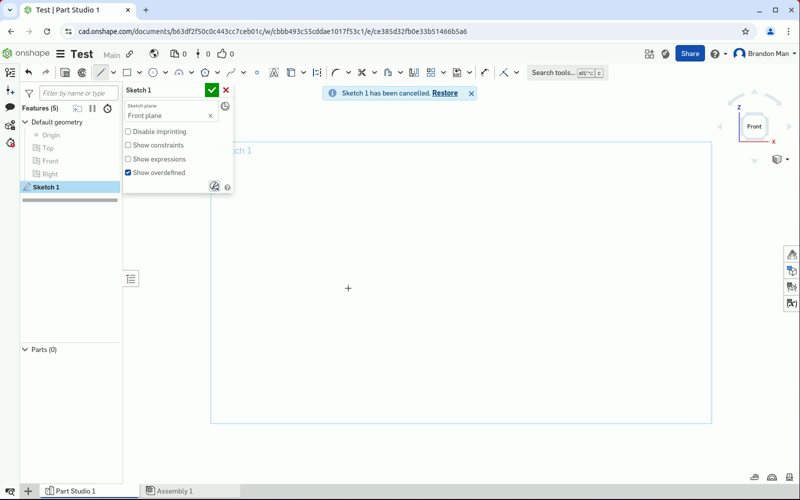
click(348, 287)
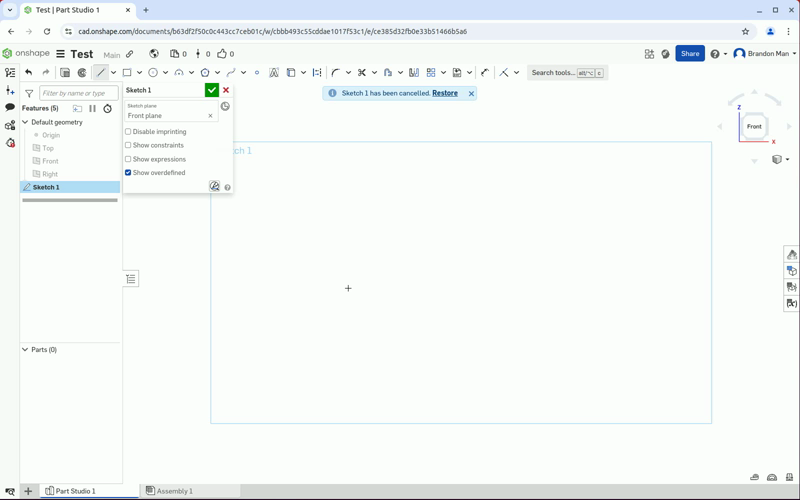
key_up(shift)
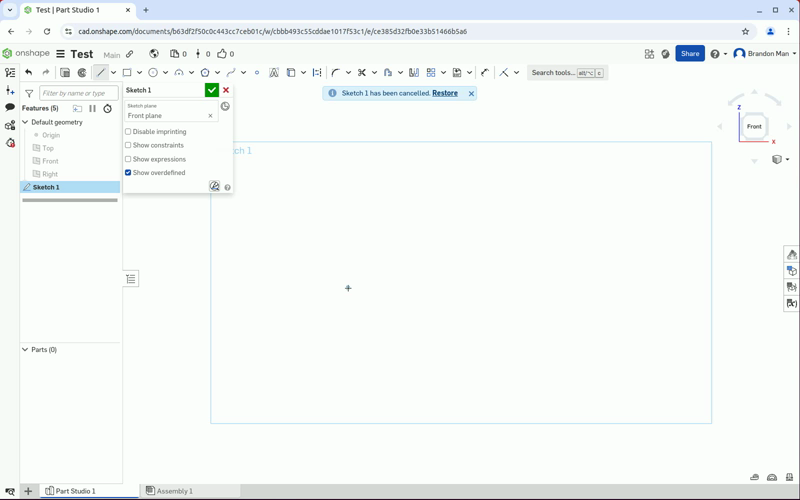
key_down(shift)
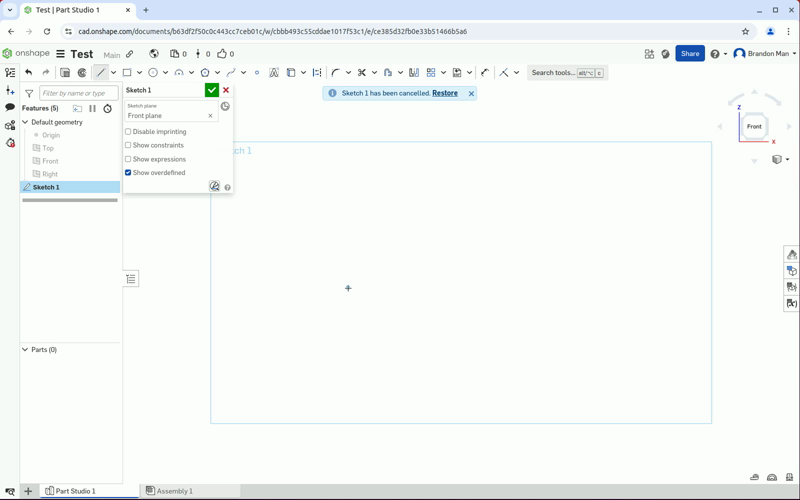
mouse_move(378, 287)
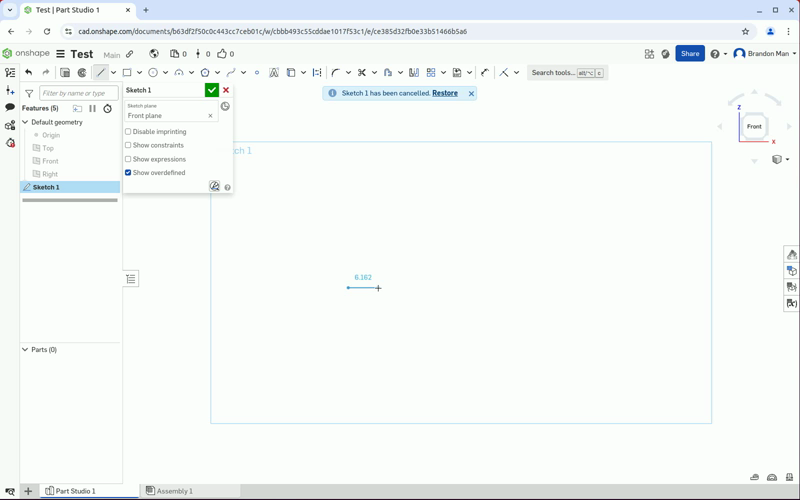
mouse_move(404, 287)
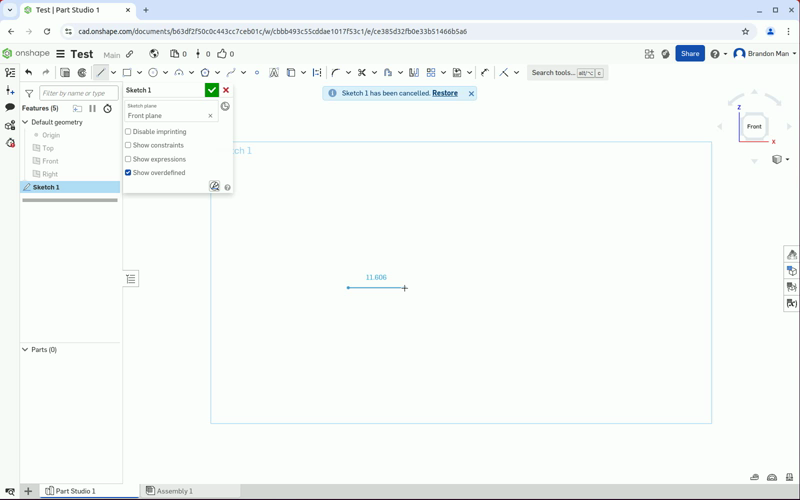
click(404, 287)
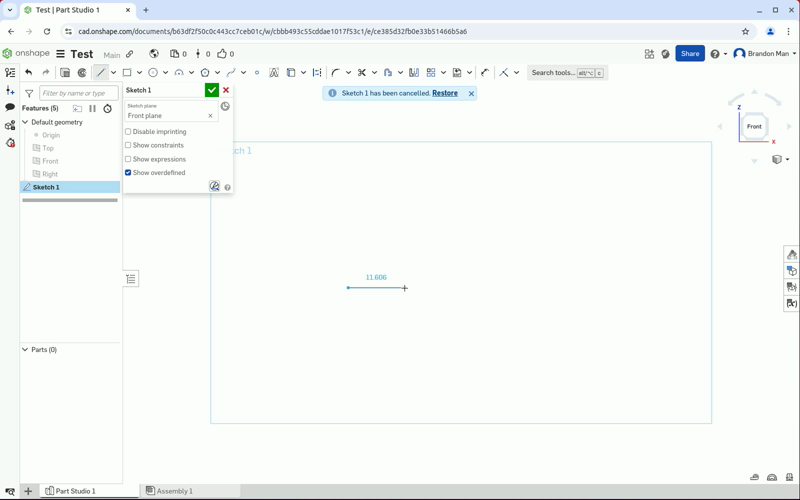
key_up(shift)
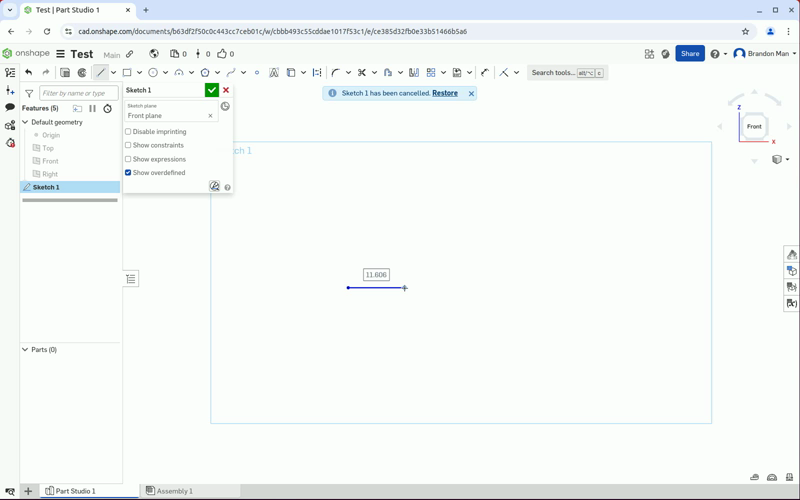
key_down(shift)
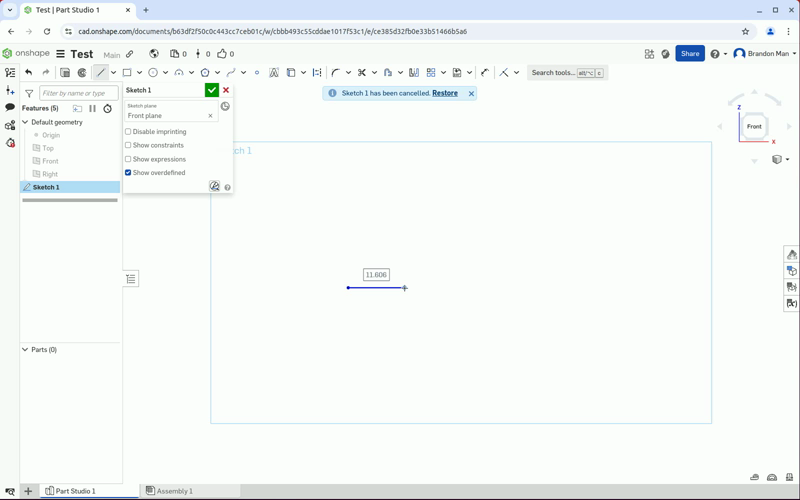
mouse_move(434, 287)
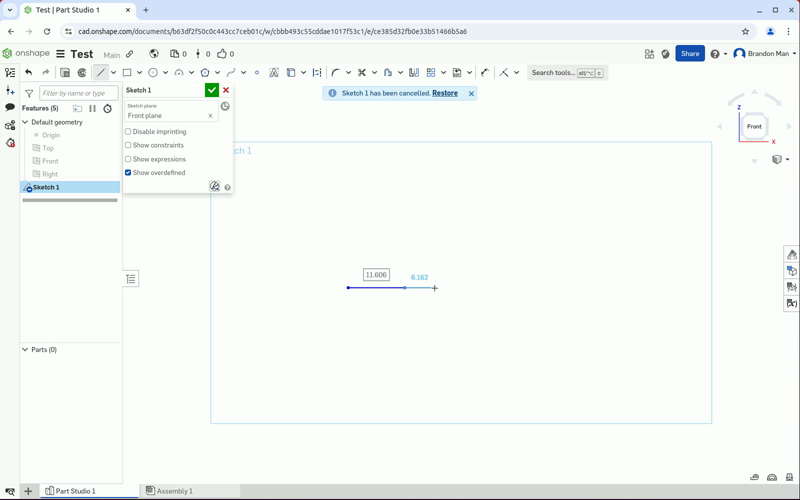
mouse_move(404, 230)
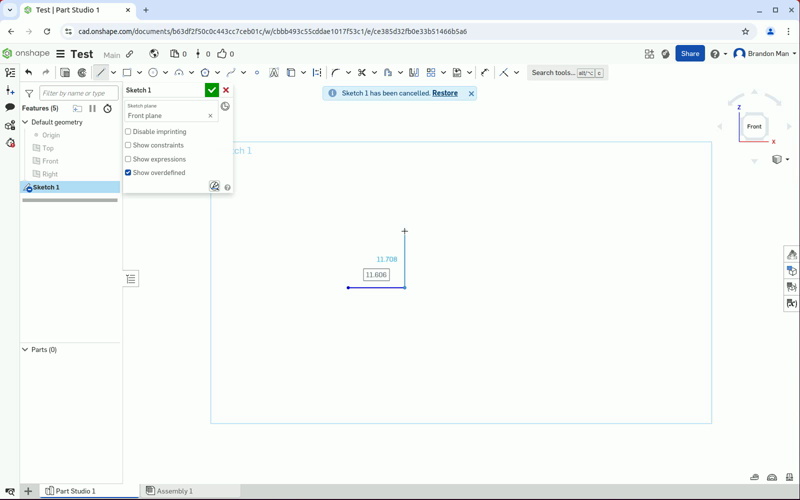
click(404, 230)
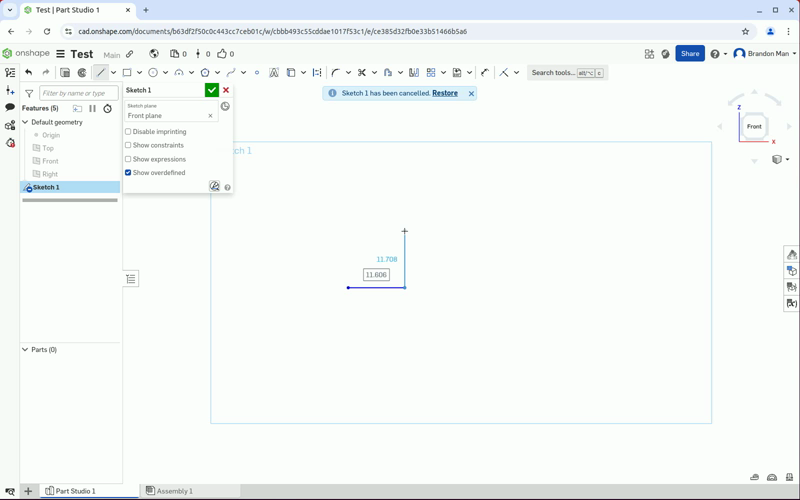
key_up(shift)
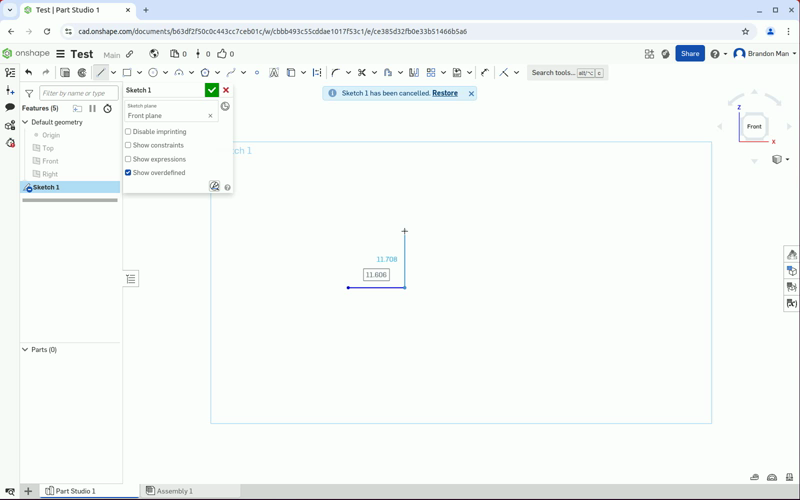
key_down(shift)
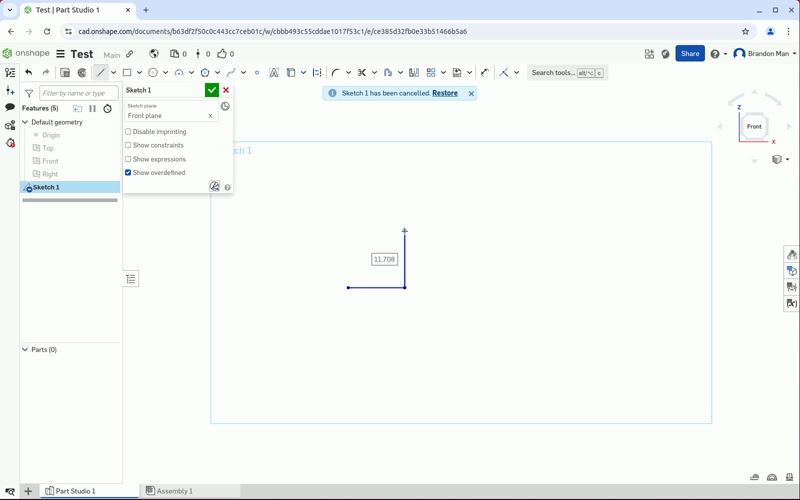
mouse_move(348, 287)
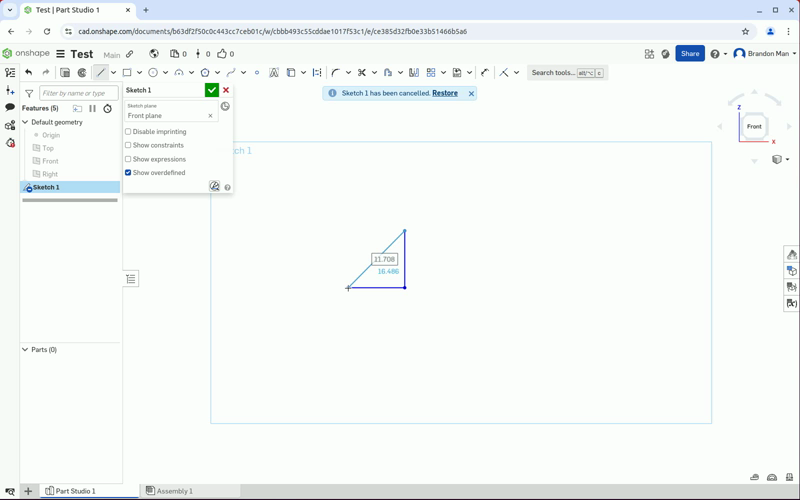
key_up(shift)
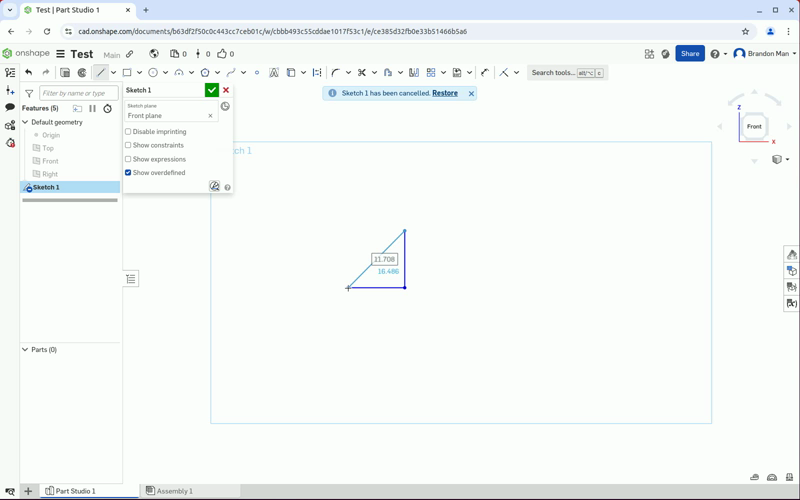
click(348, 287)
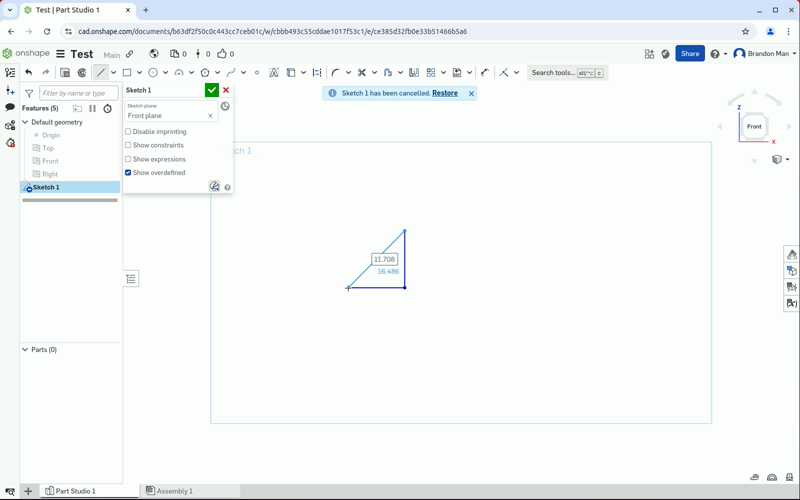
key(esc)
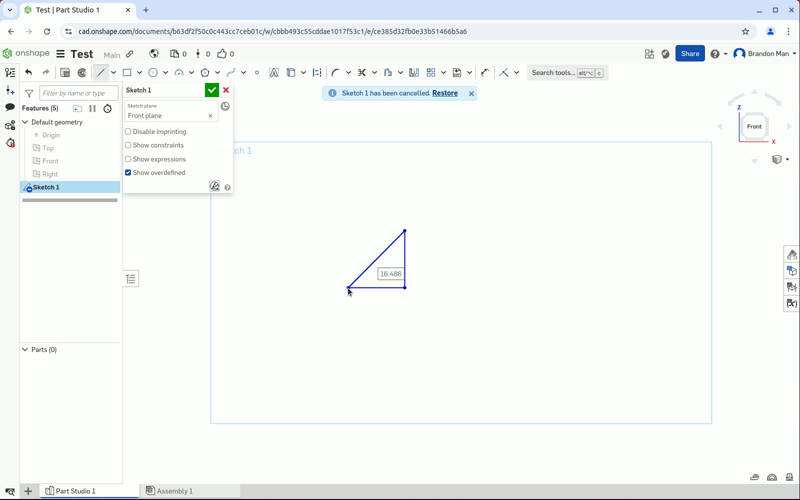
mouse_move(379, 274)
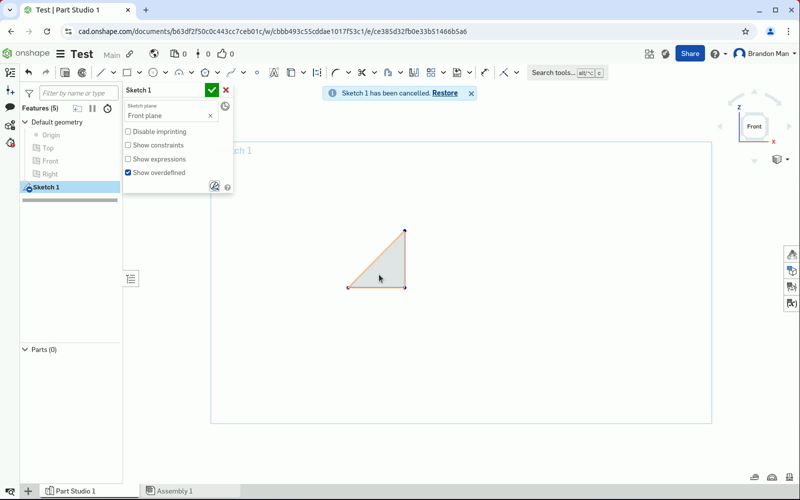
scroll(6)
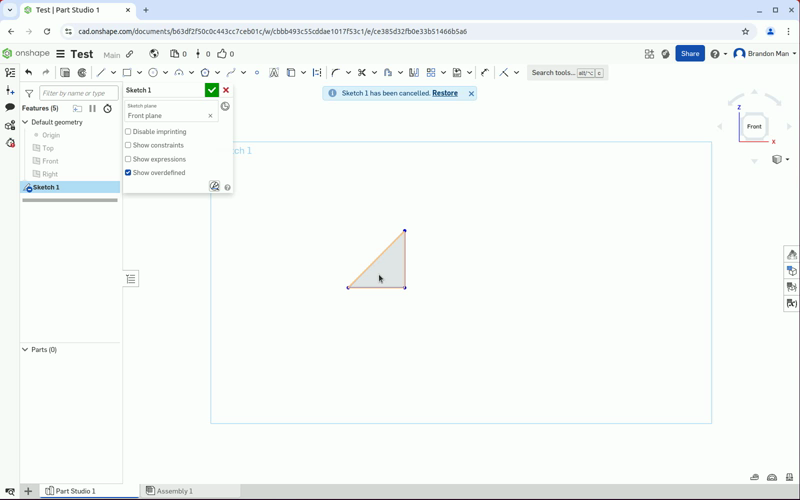
scroll(6)
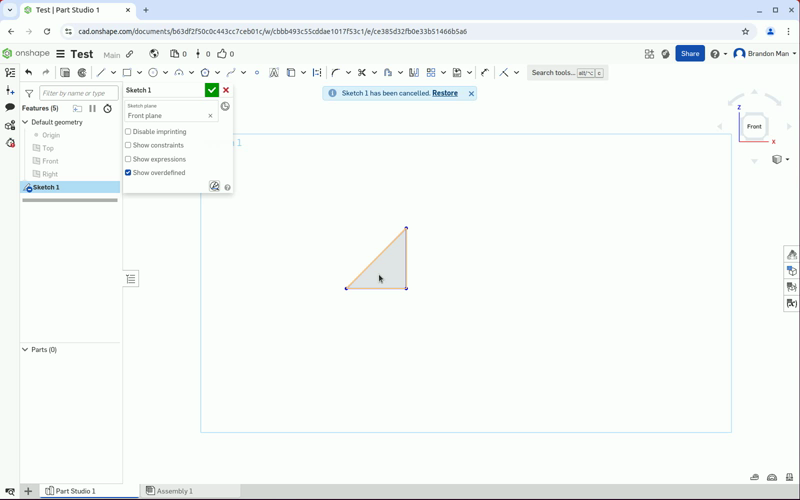
scroll(6)
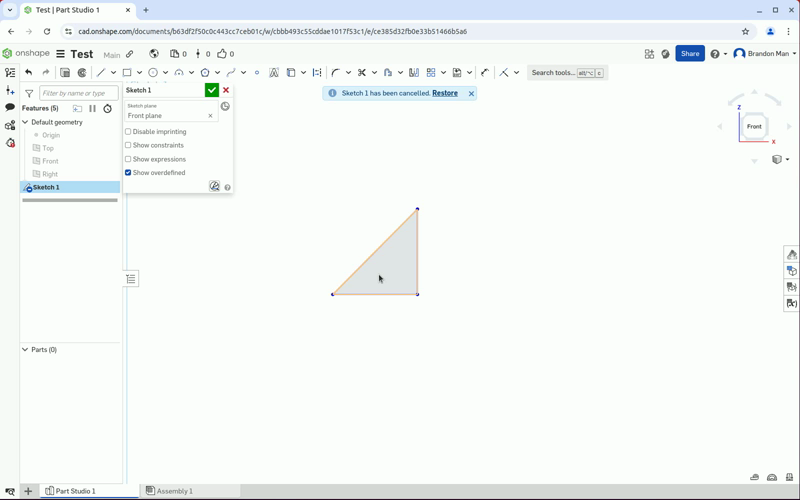
scroll(6)
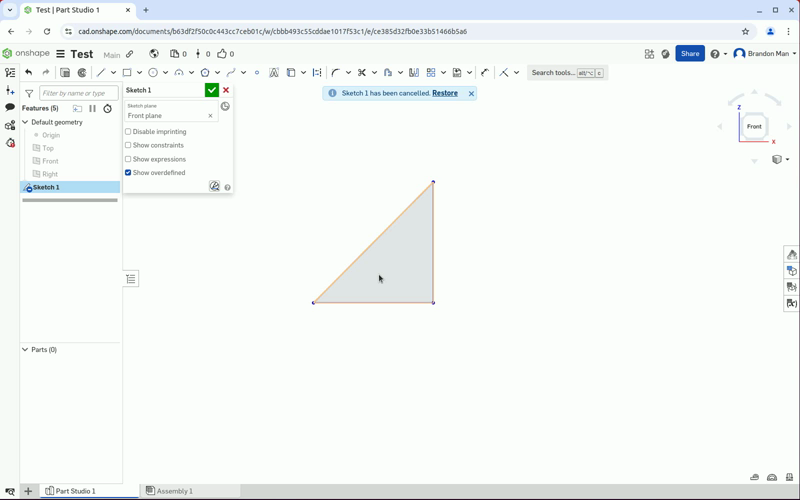
scroll(6)
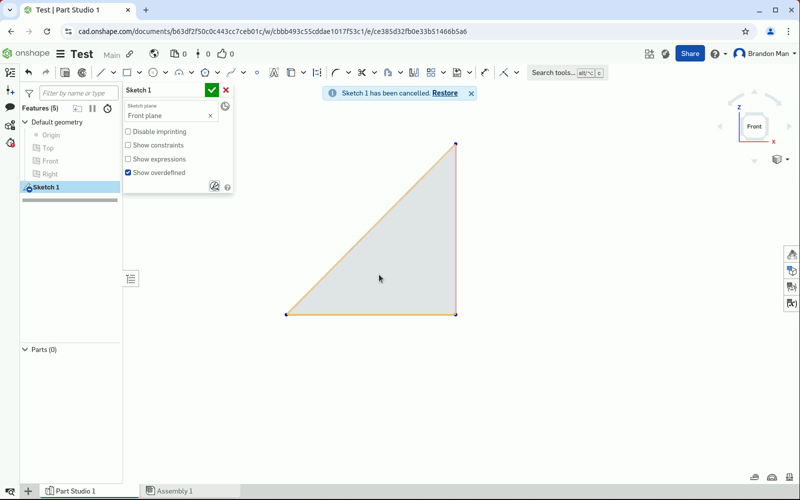
scroll(6)
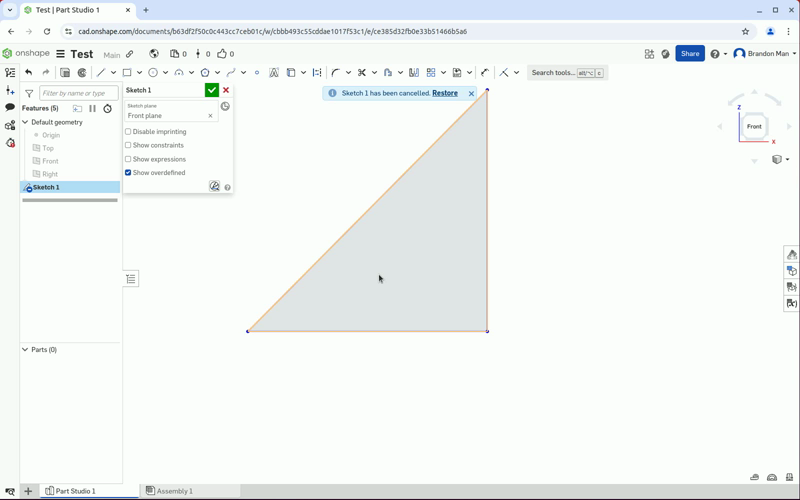
scroll(6)
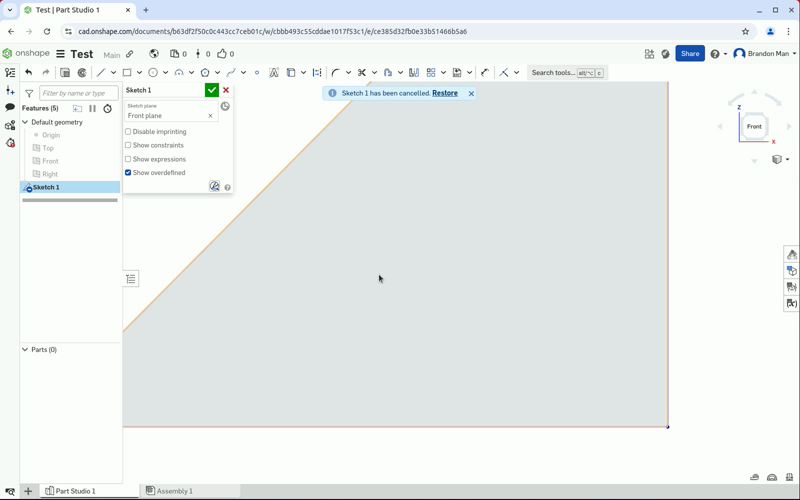
click(379, 274)
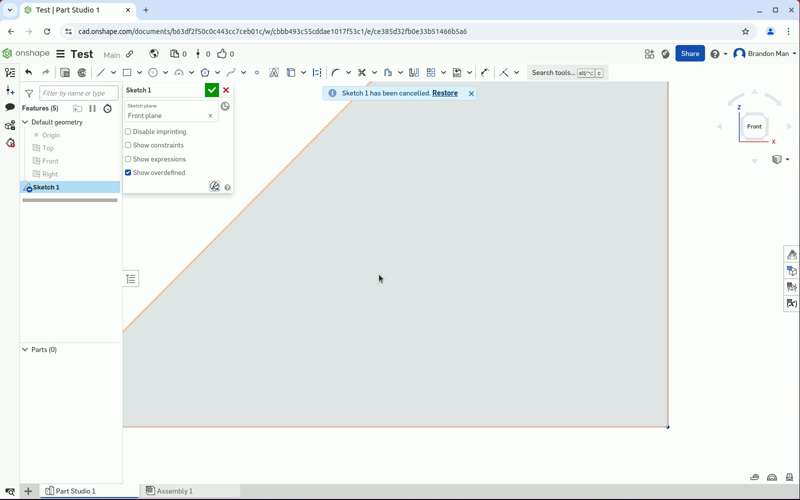
scroll(-6)
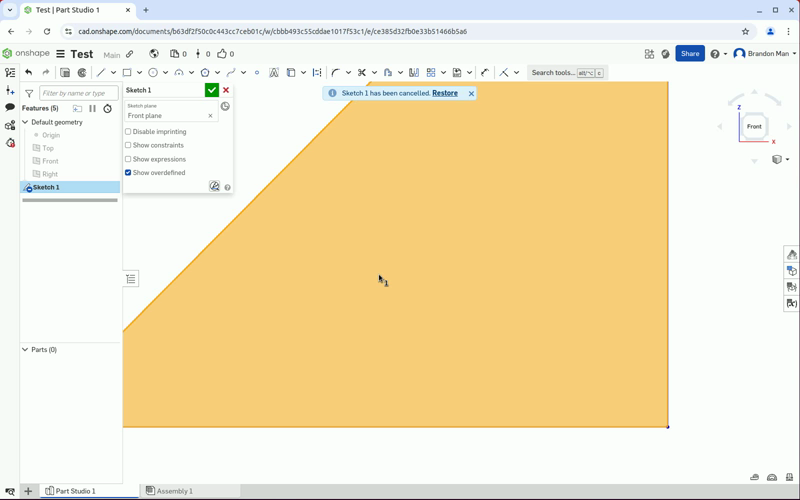
scroll(-6)
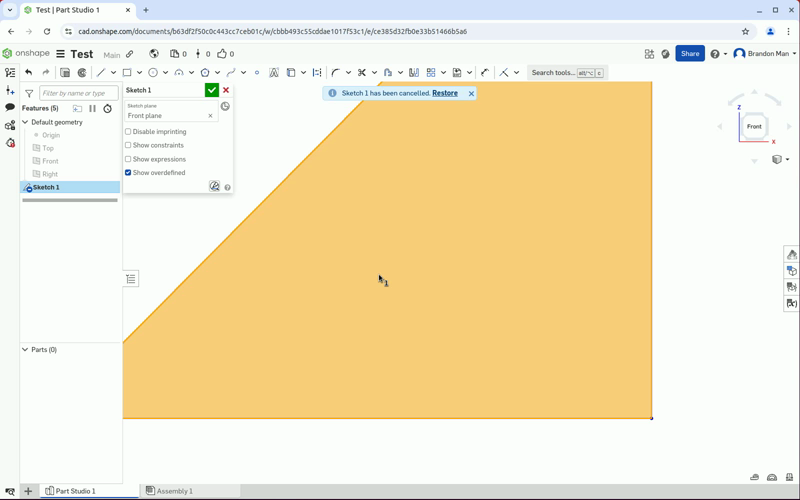
scroll(-6)
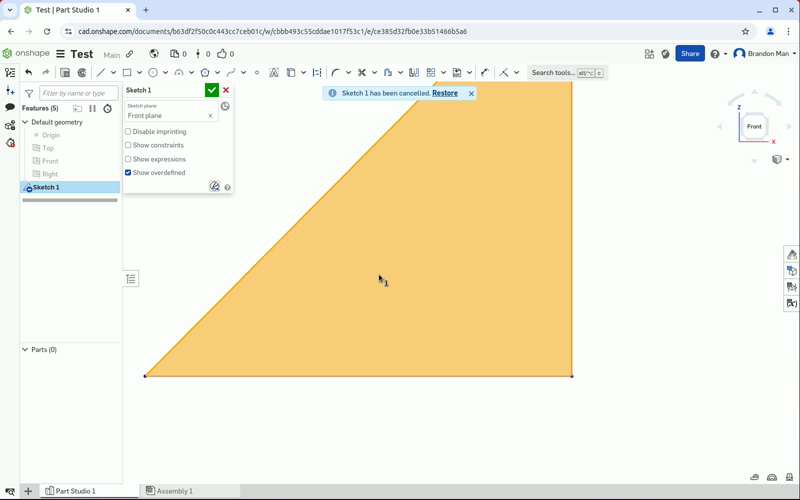
scroll(-6)
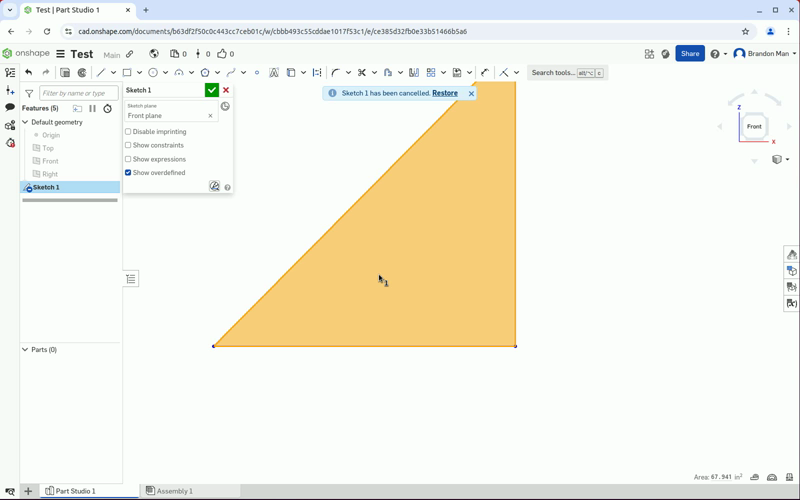
scroll(-6)
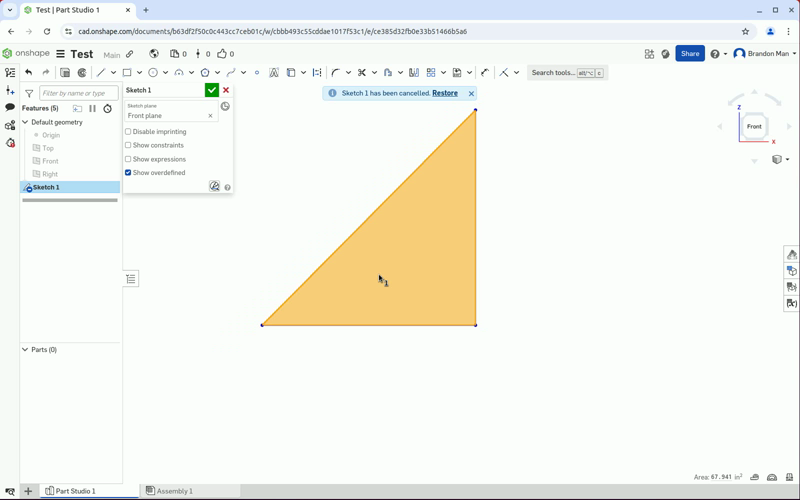
scroll(-6)
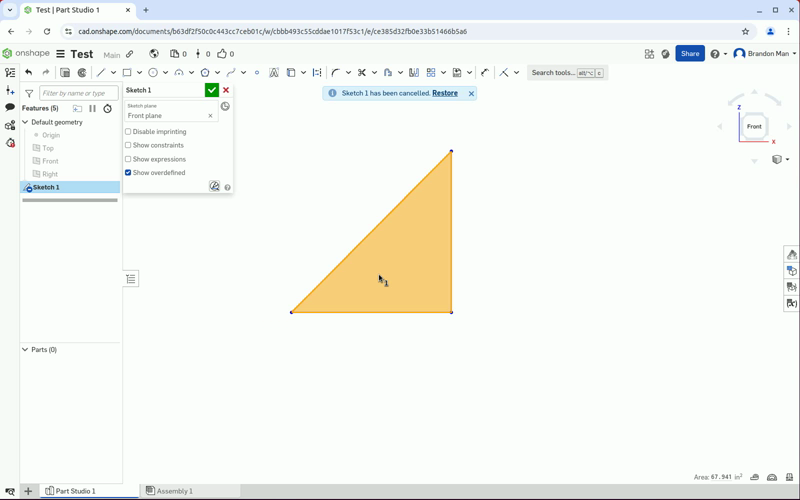
scroll(-6)
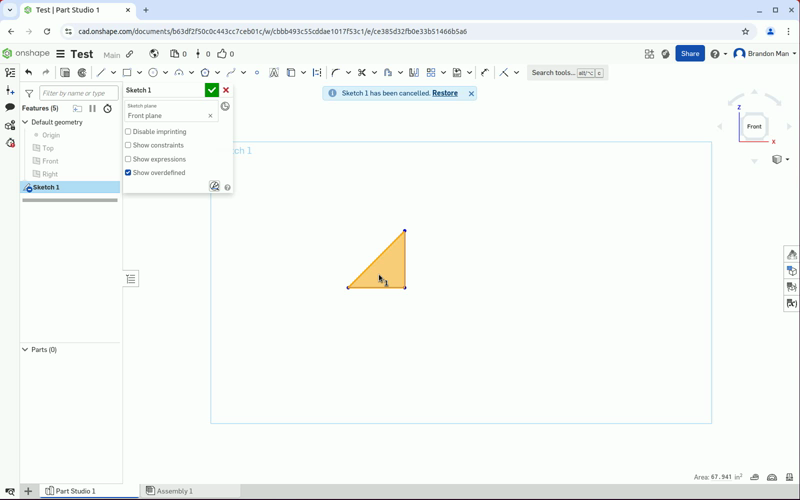
mouse_move(73, 352)
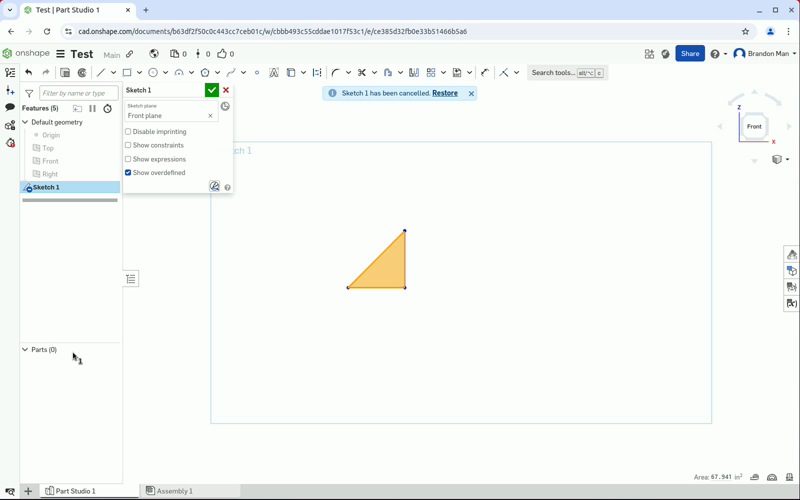
key(shift+y)
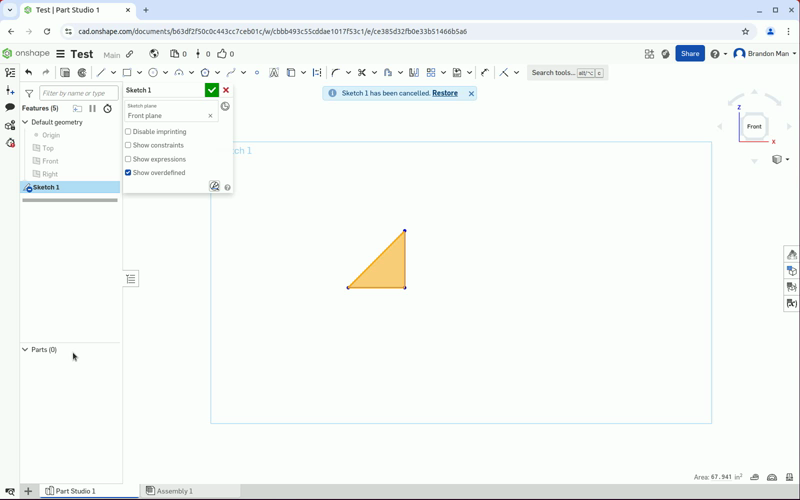
key(shift+e)
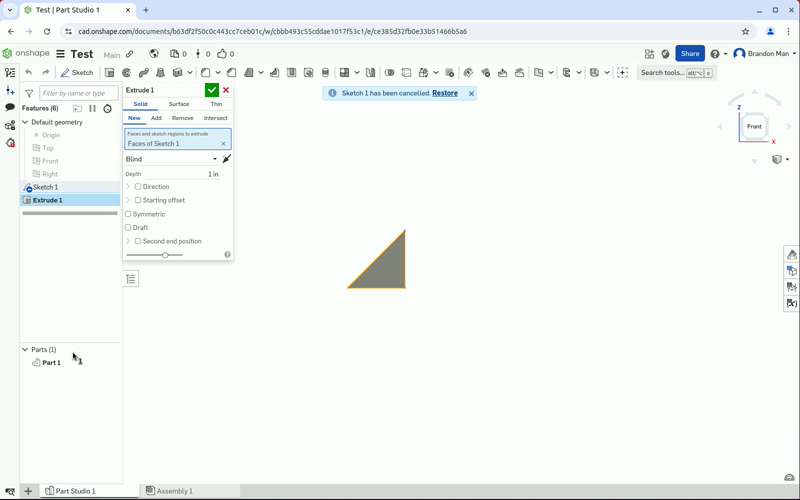
mouse_move(143, 106)
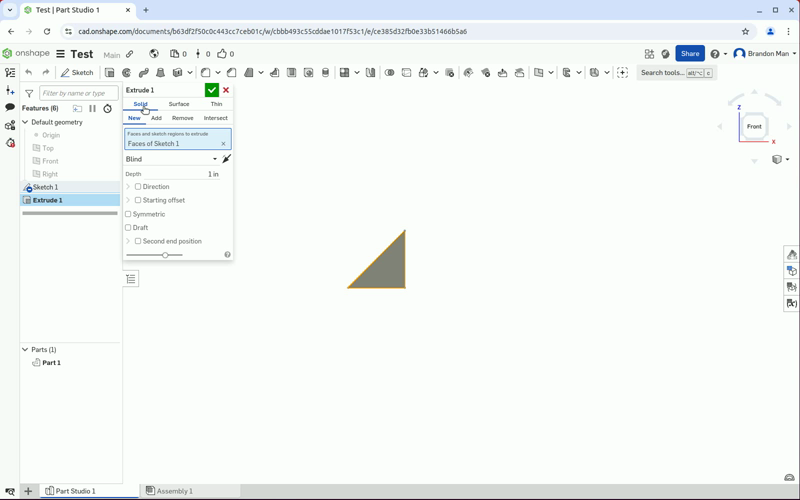
click(143, 106)
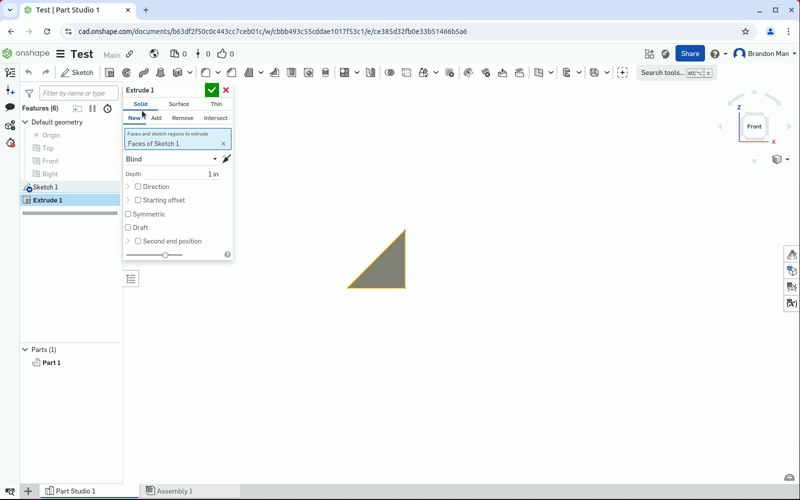
mouse_move(137, 120)
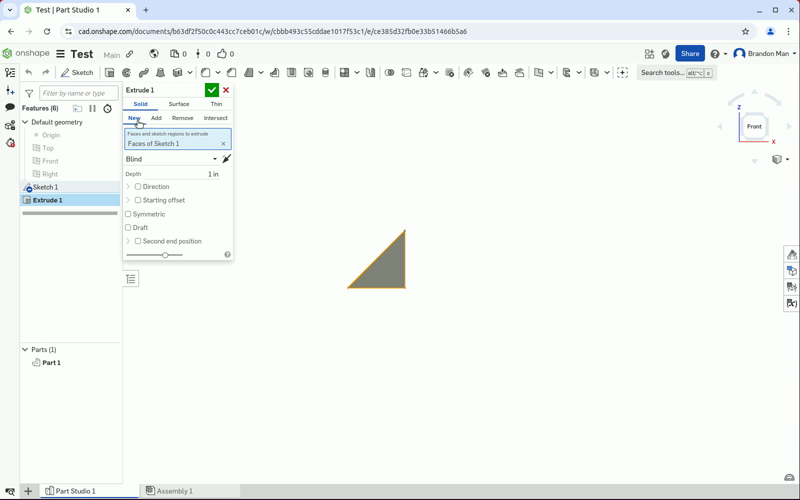
click(137, 120)
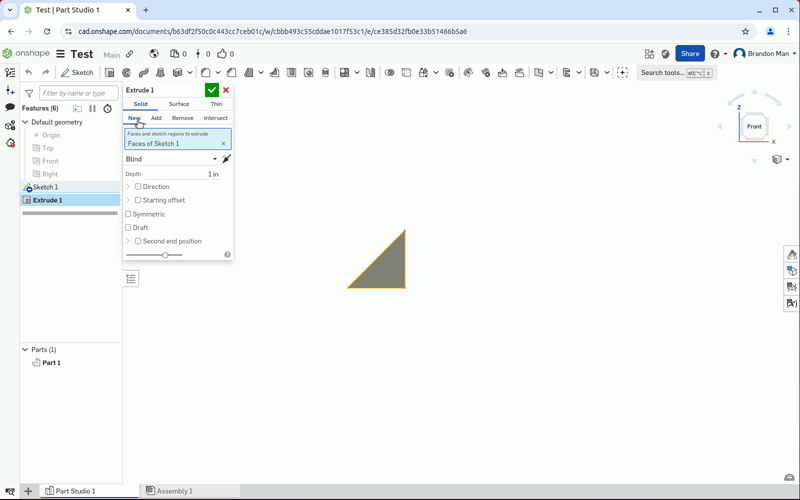
key(tab, 4)
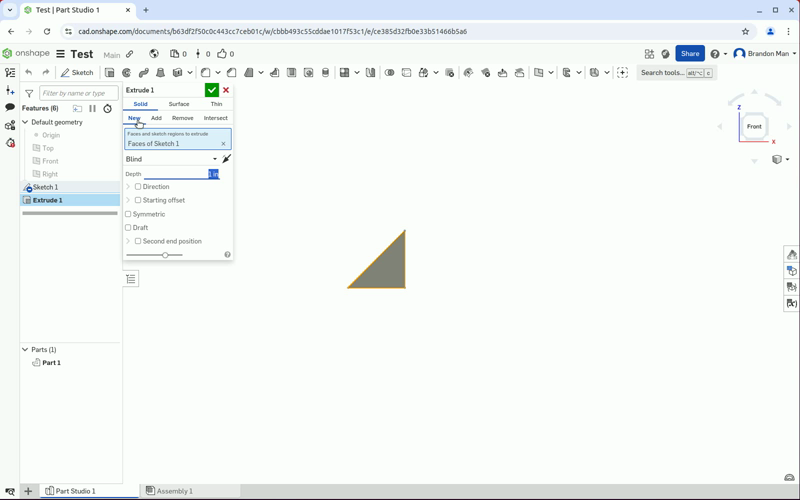
text(5.777)
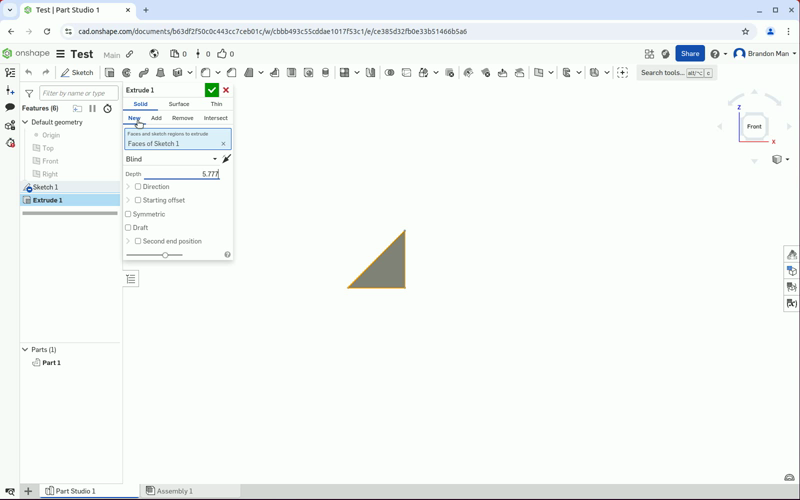
key(enter)
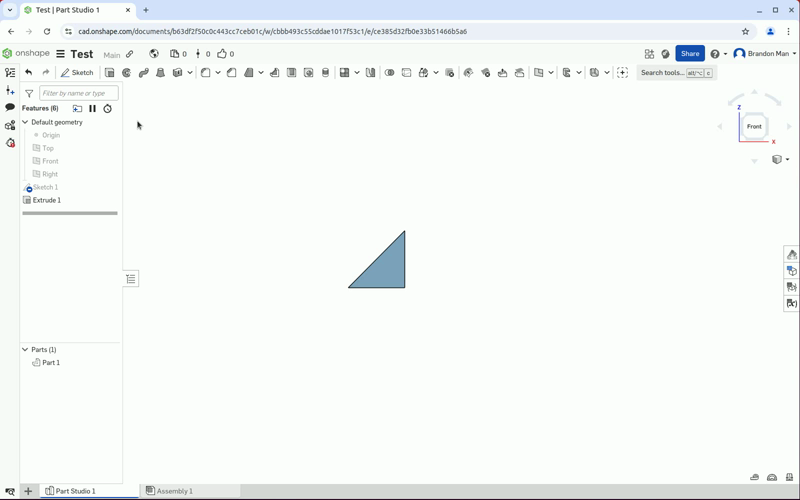
key(shift+h)
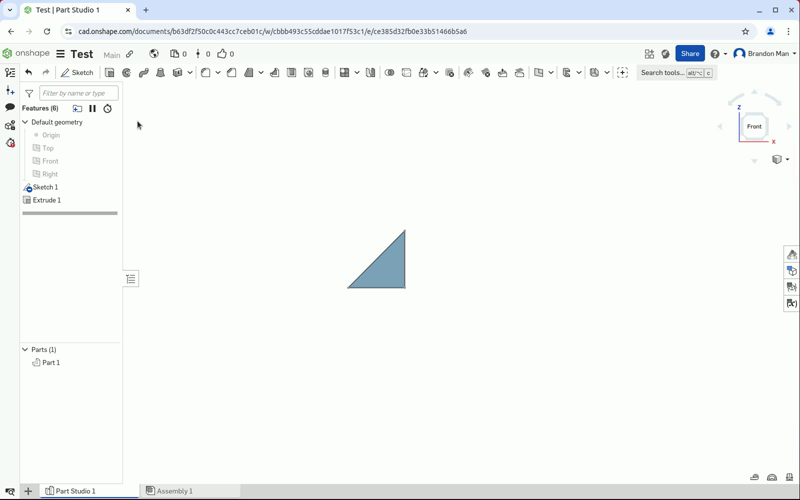
key(shift+h)
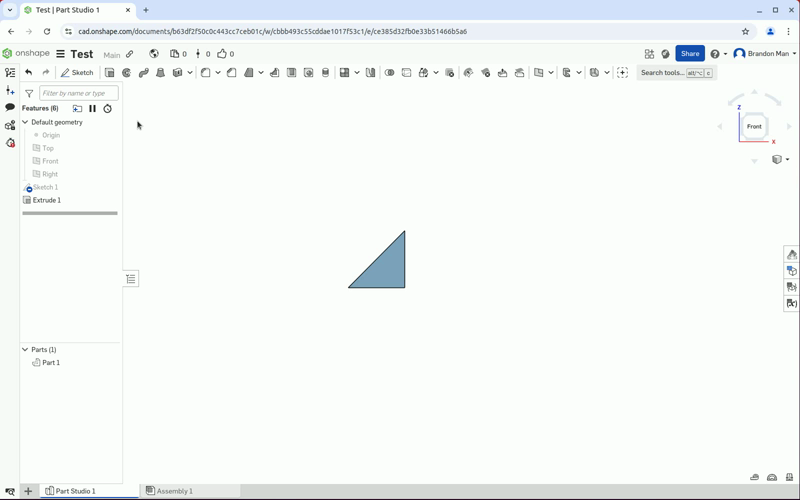
mouse_move(73, 189)
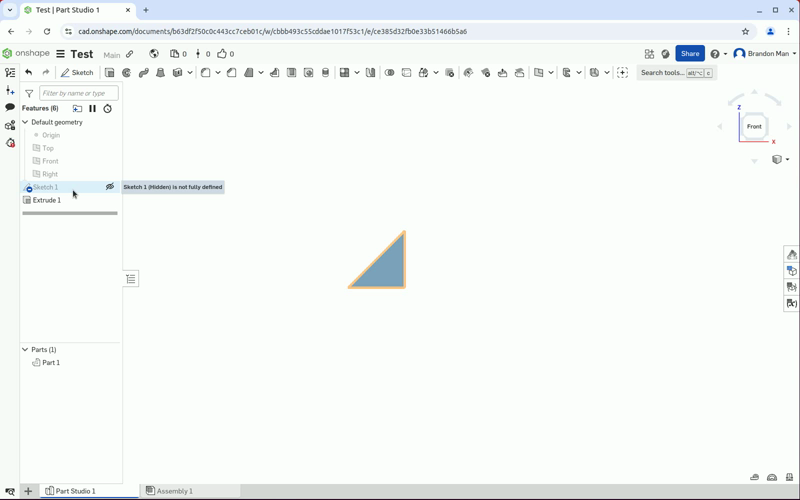
click(73, 189)
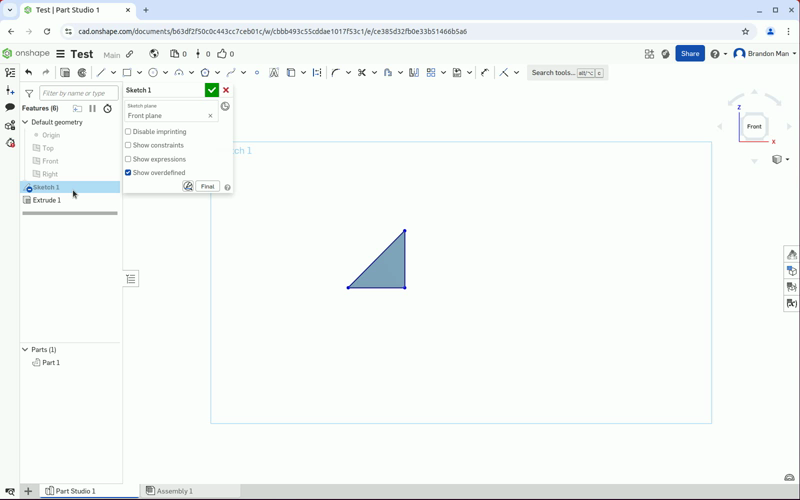
mouse_move(229, 92)
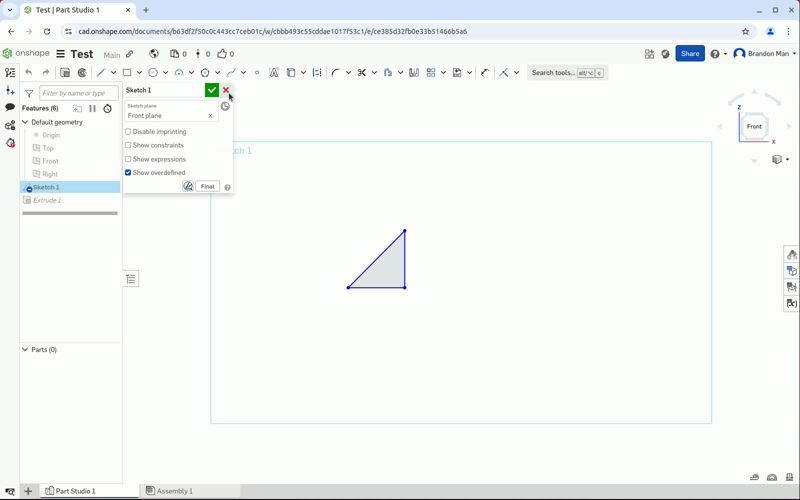
click(229, 92)
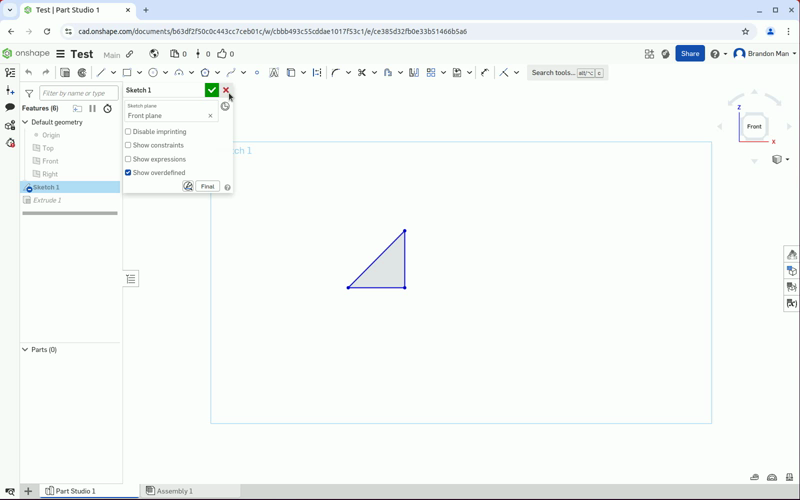
key(shift+s)
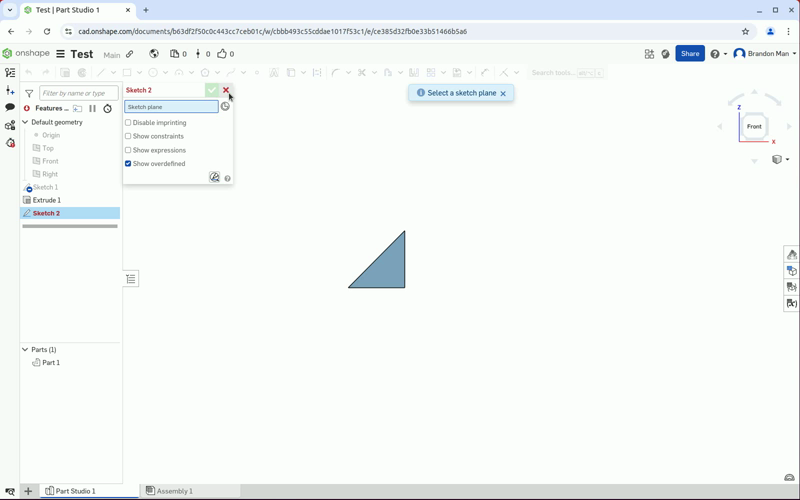
mouse_move(73, 163)
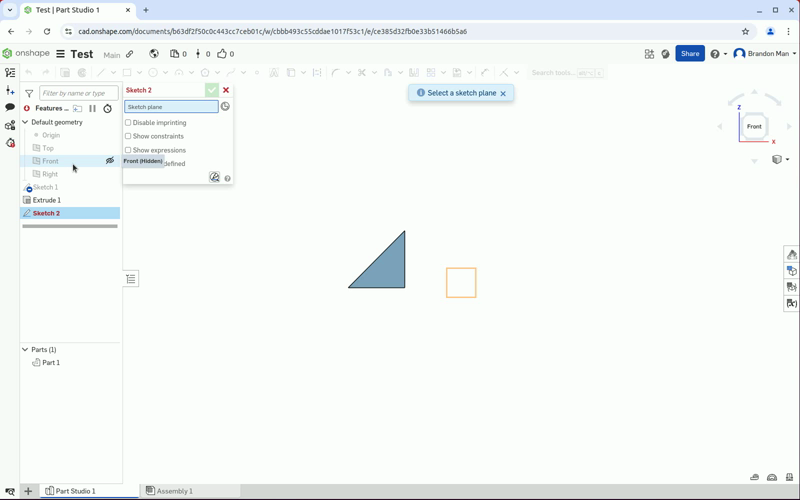
click(73, 163)
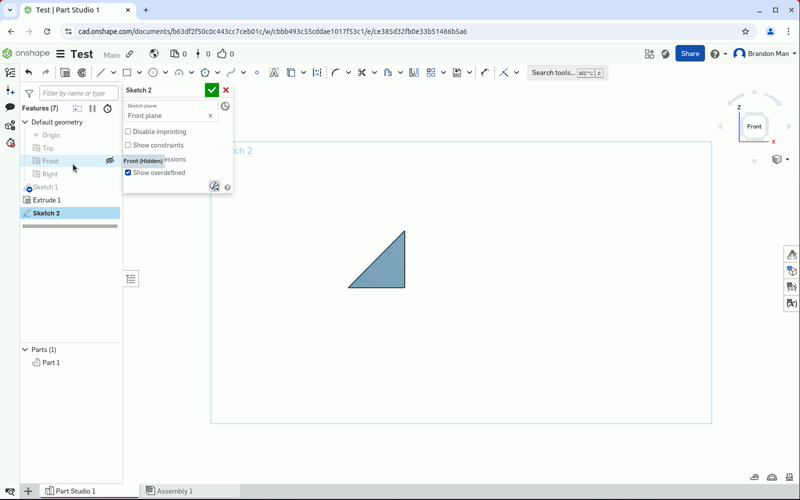
mouse_move(73, 352)
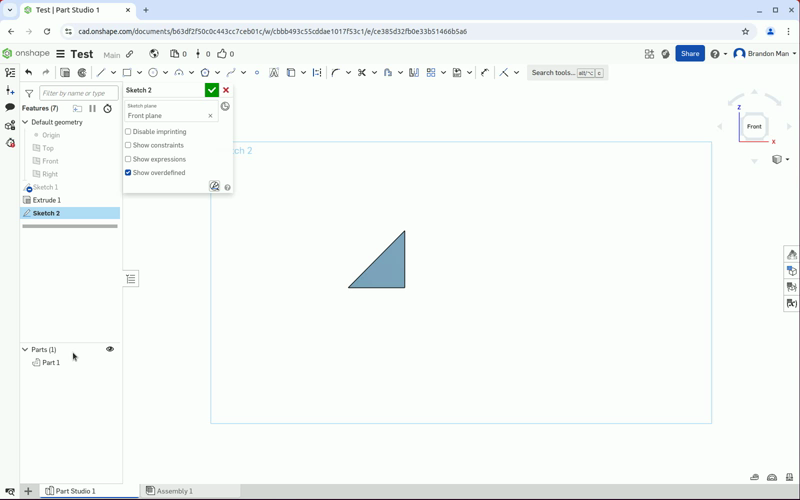
key(y)
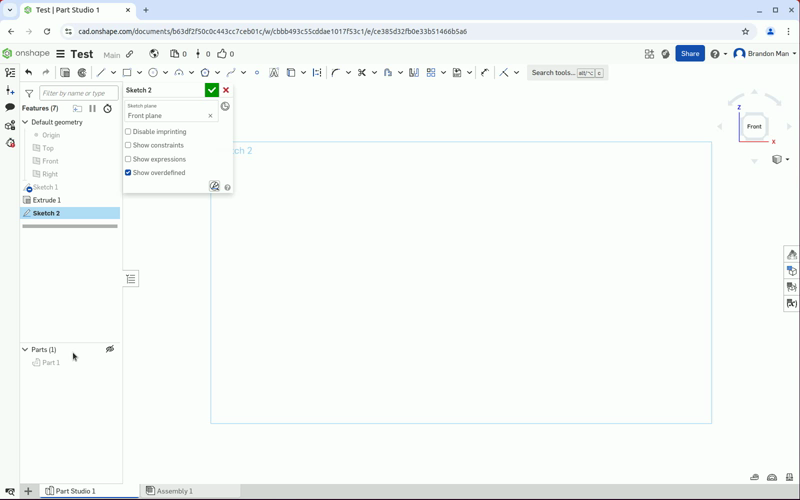
key(l)
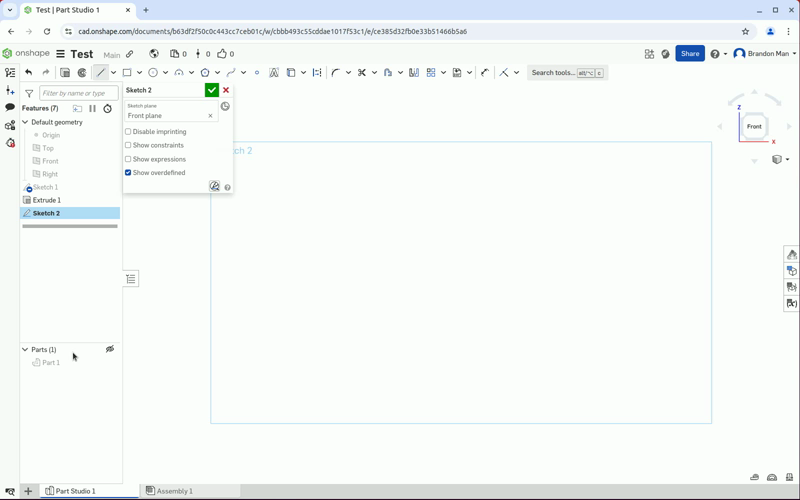
key_down(shift)
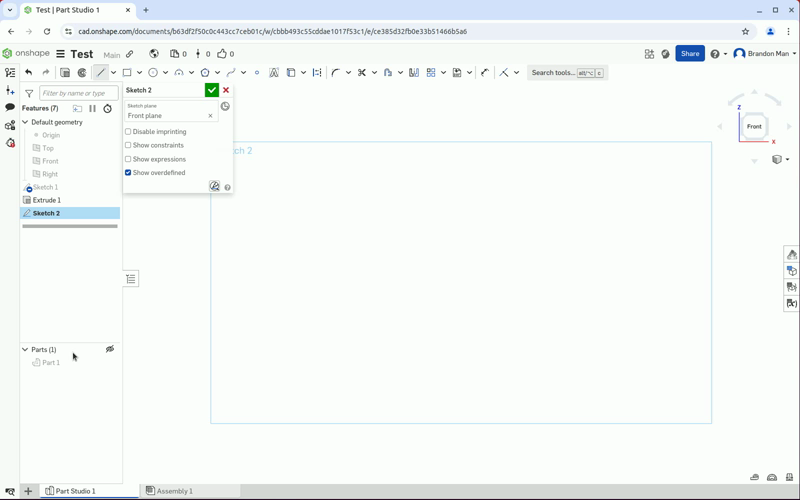
mouse_move(516, 287)
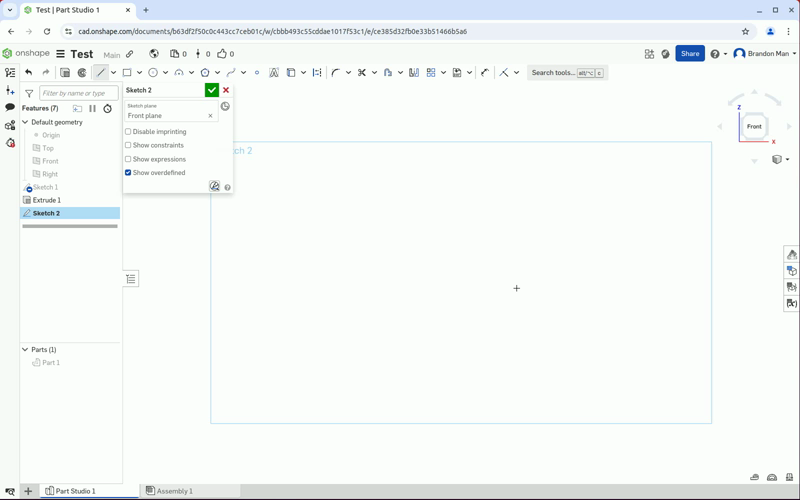
click(516, 287)
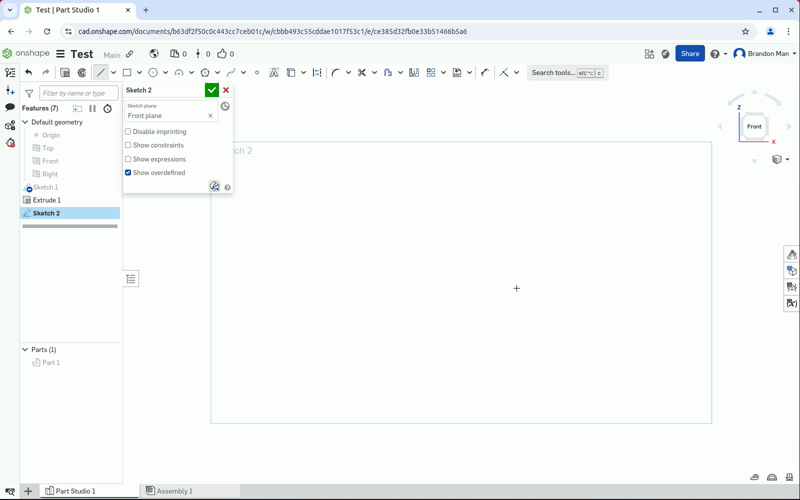
key_up(shift)
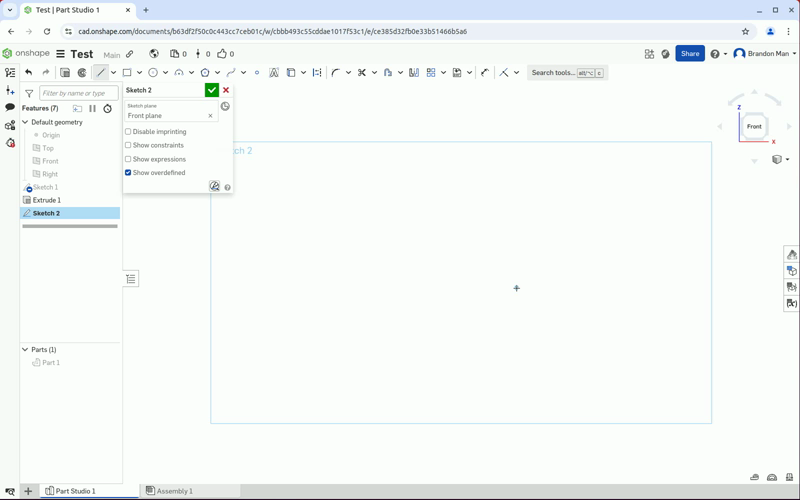
key_down(shift)
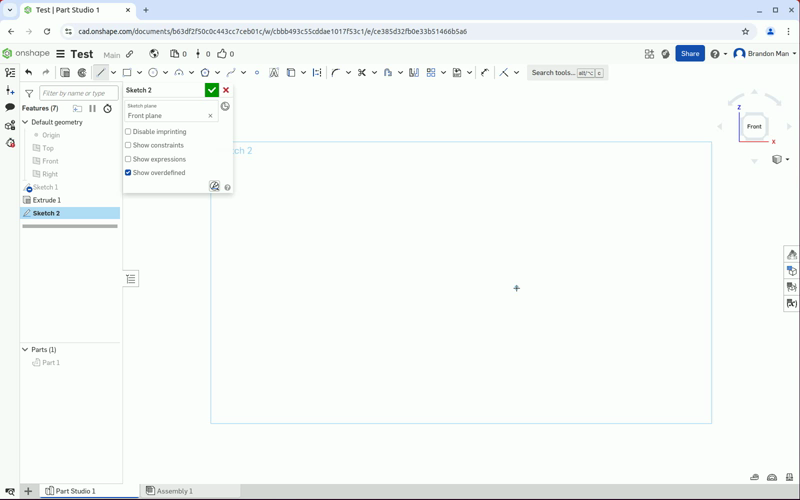
mouse_move(546, 287)
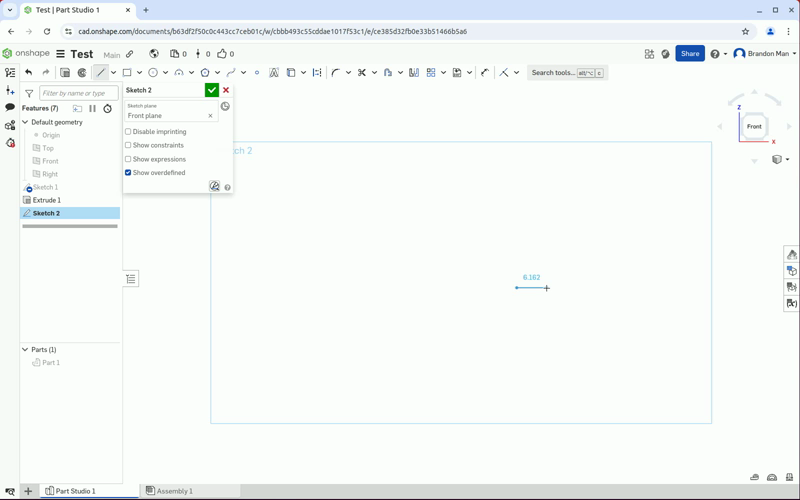
mouse_move(573, 287)
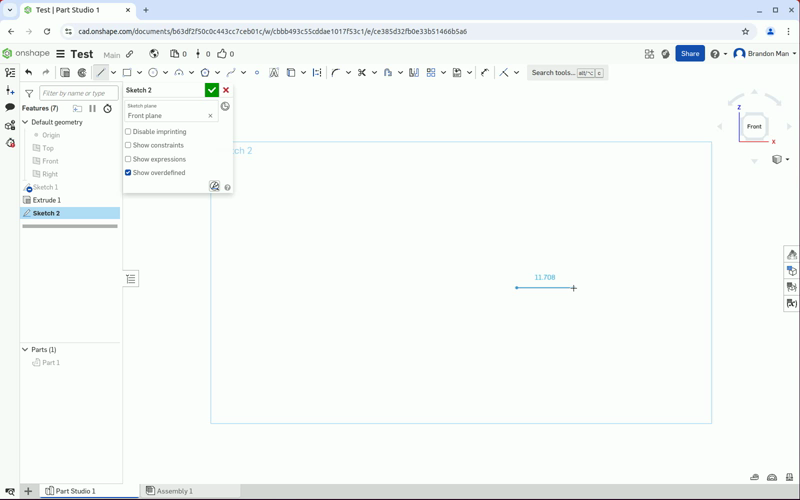
click(573, 287)
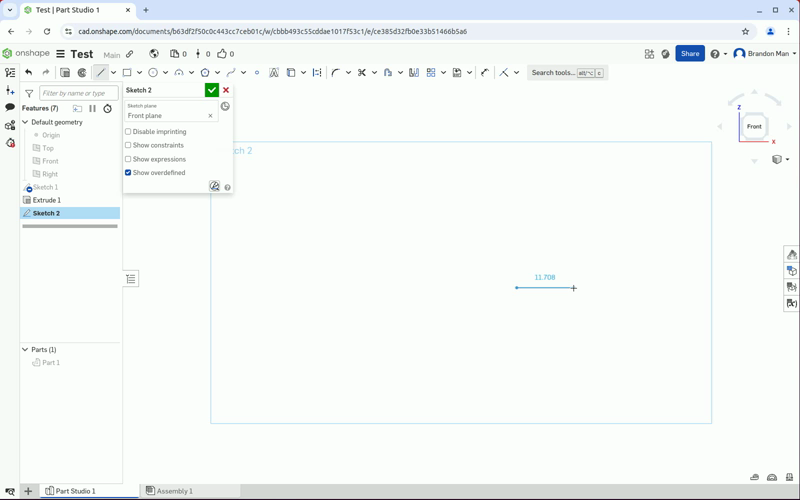
key_up(shift)
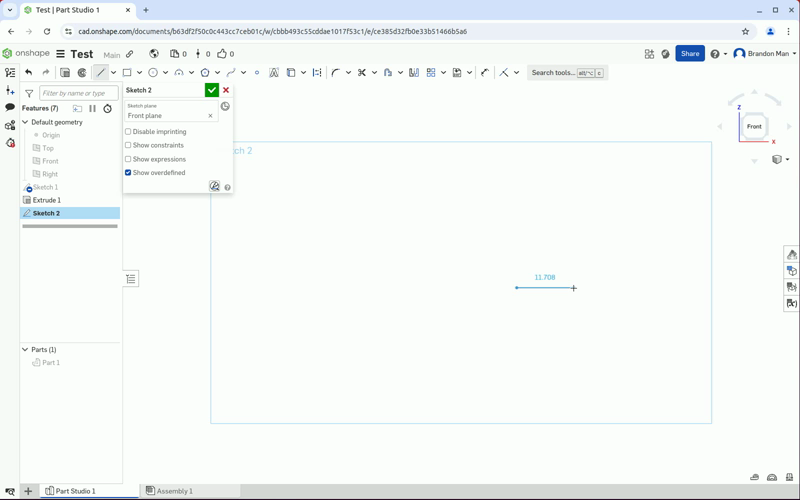
key_down(shift)
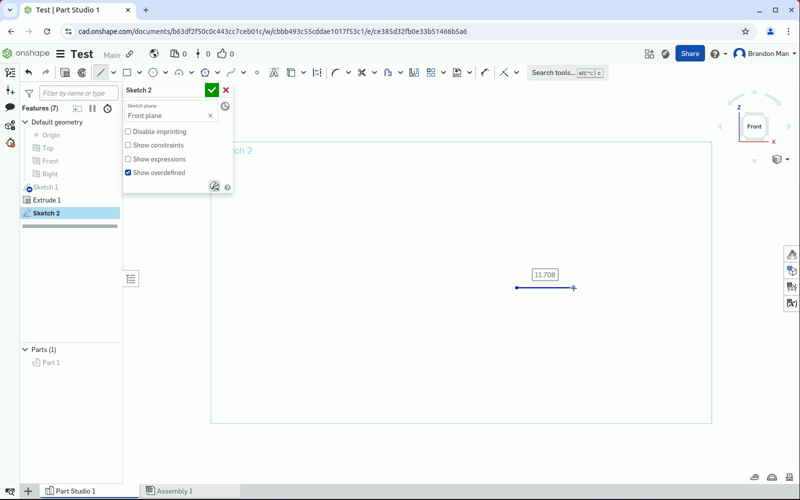
mouse_move(516, 230)
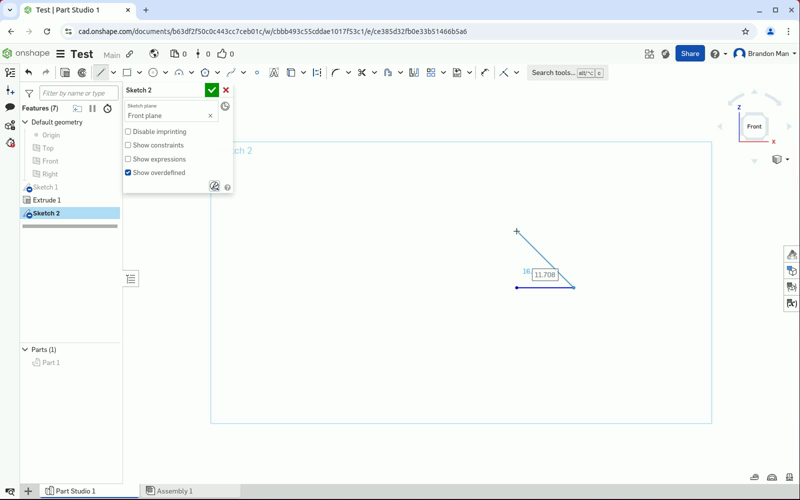
click(516, 230)
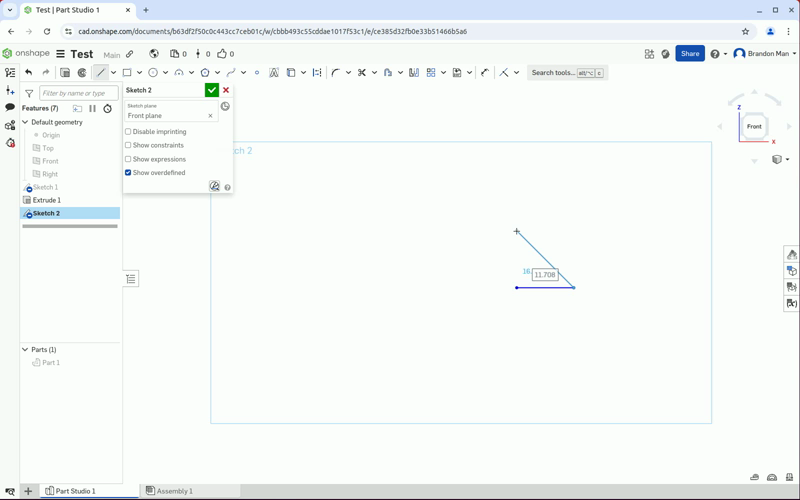
key_up(shift)
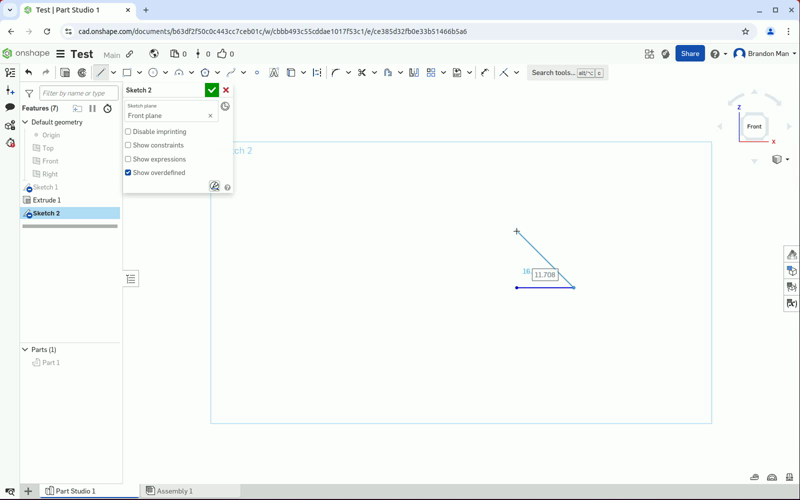
mouse_move(546, 230)
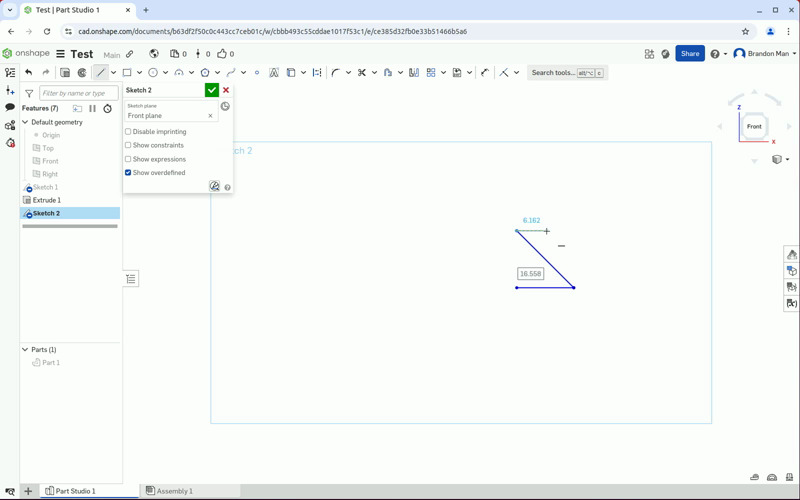
key_down(shift)
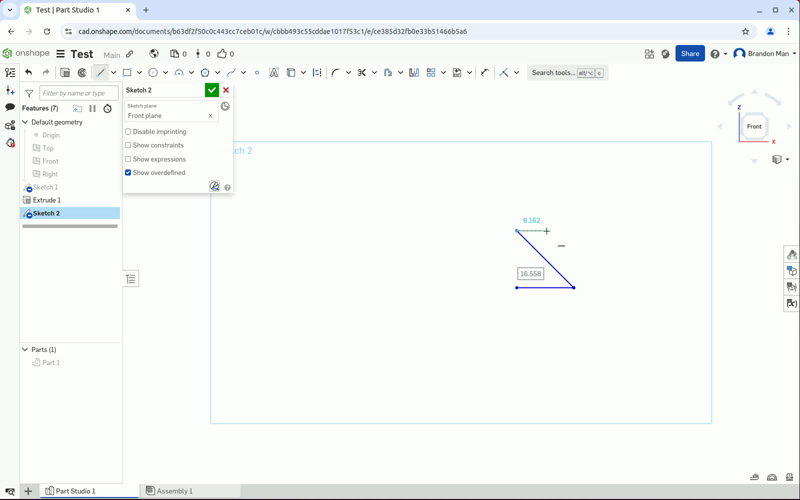
mouse_move(516, 287)
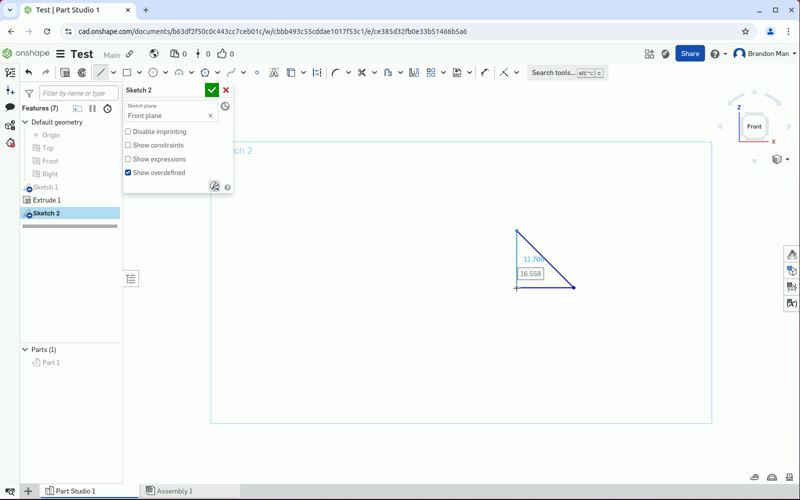
key_up(shift)
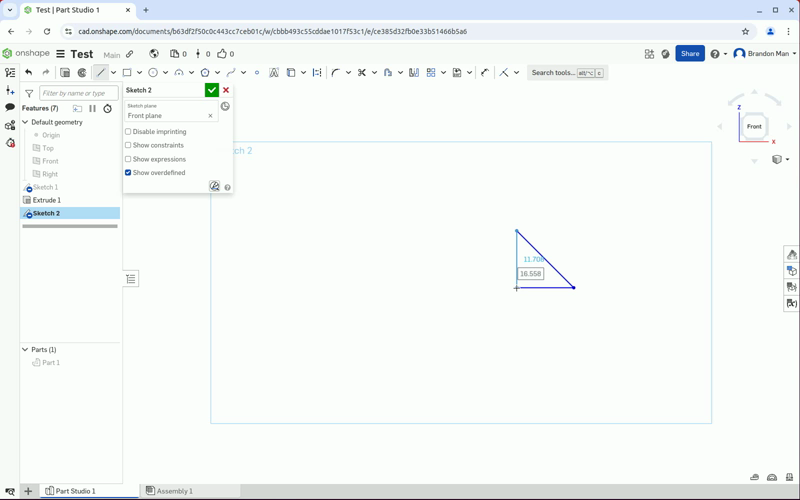
click(516, 287)
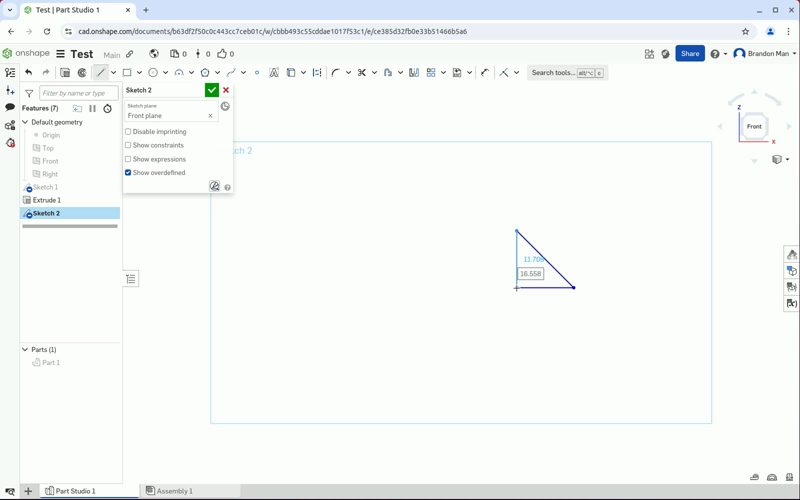
key(esc)
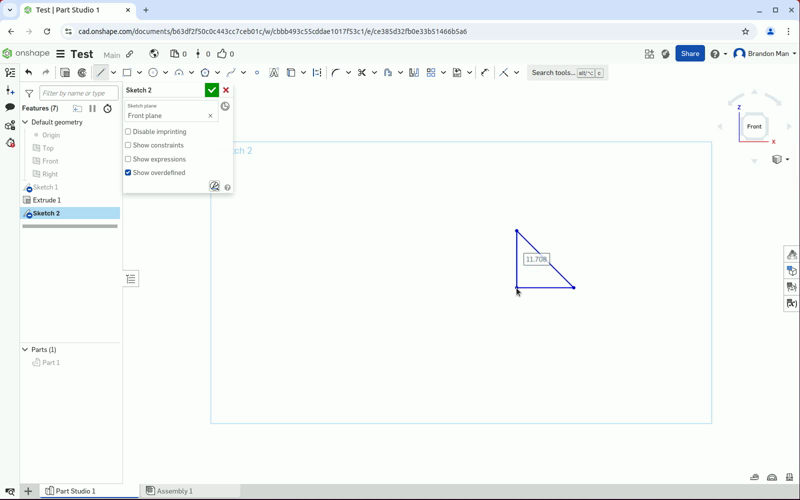
mouse_move(533, 277)
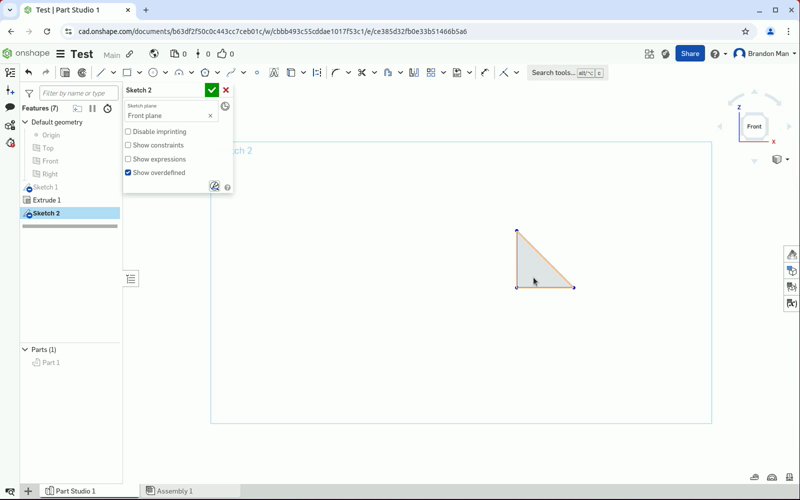
scroll(6)
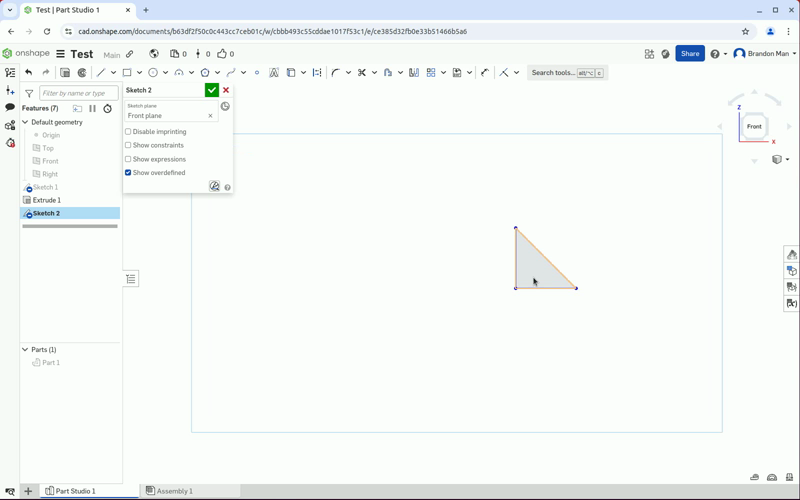
scroll(6)
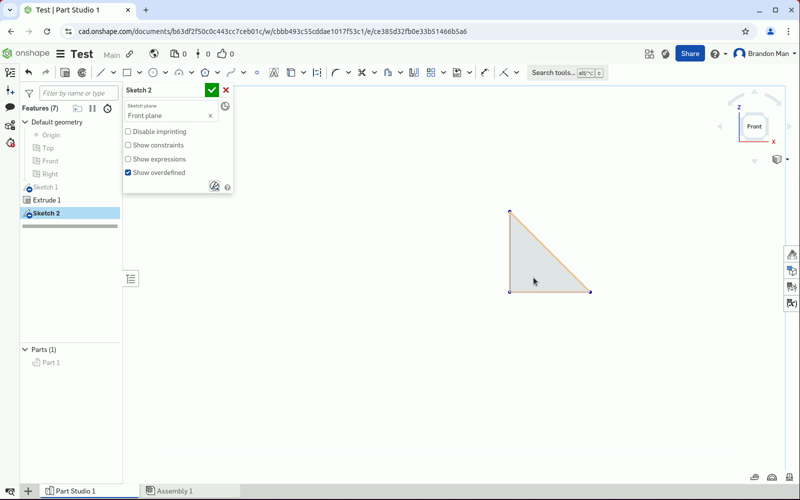
scroll(6)
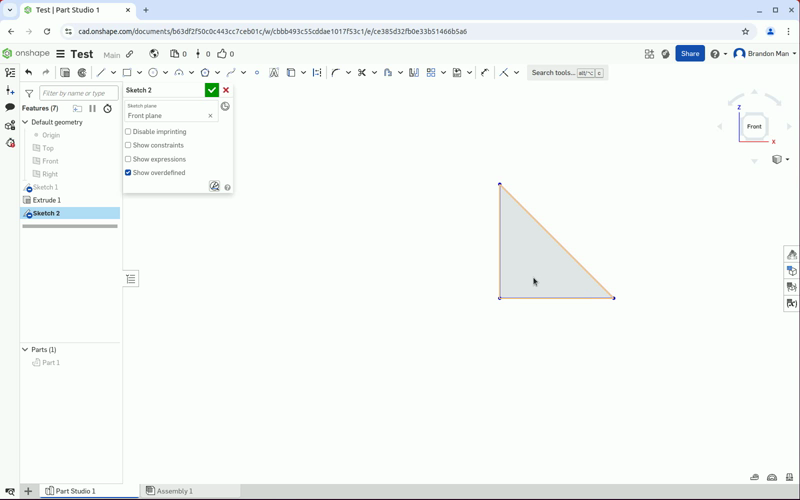
scroll(6)
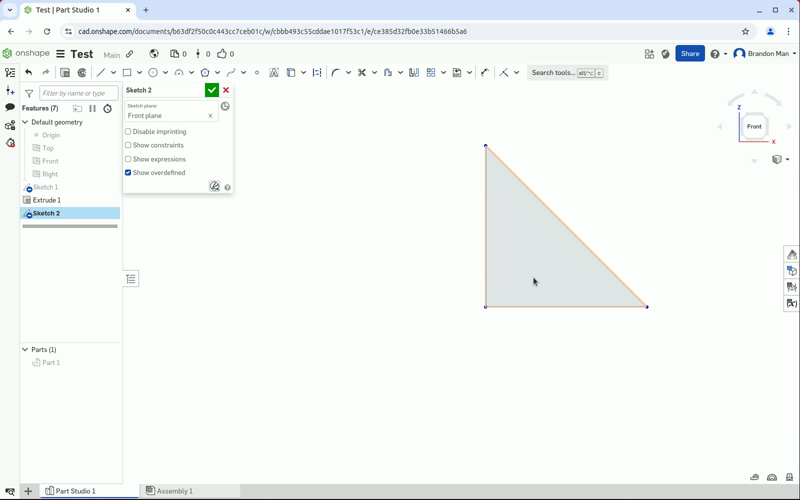
scroll(6)
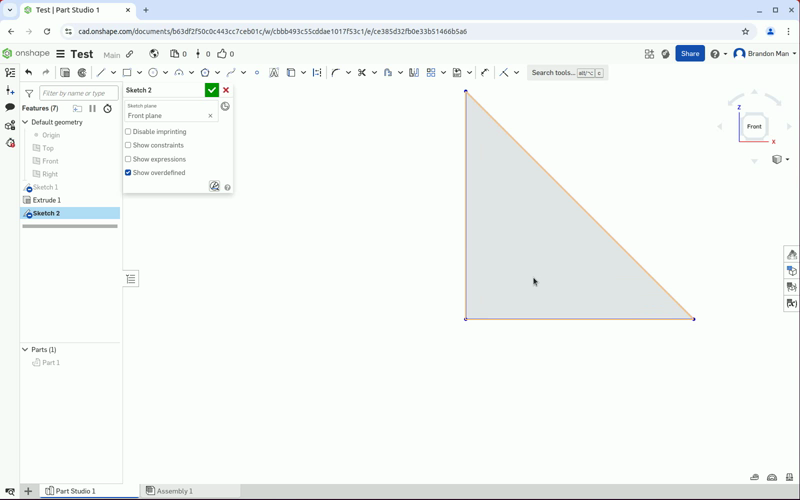
scroll(6)
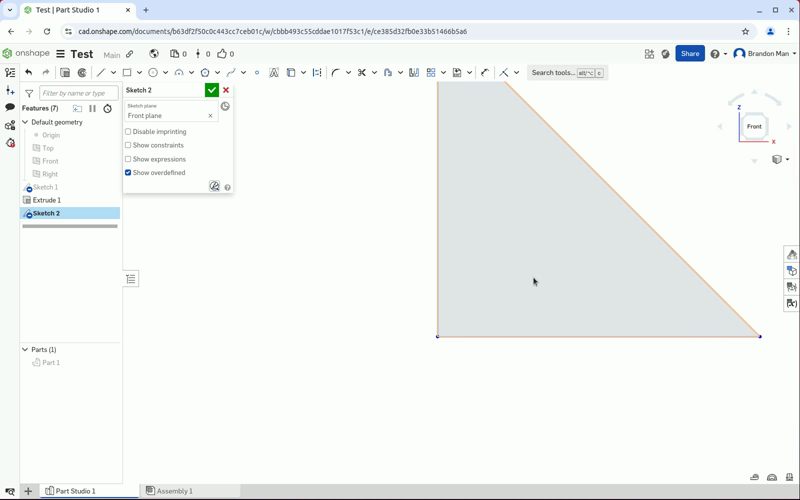
scroll(6)
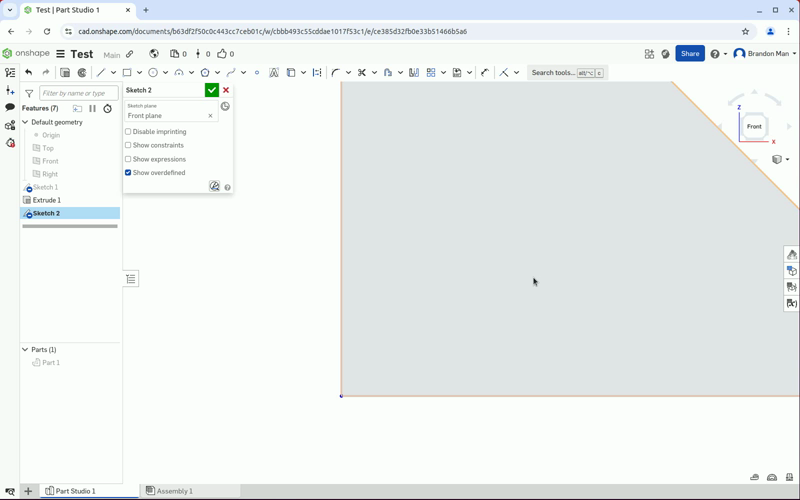
click(533, 277)
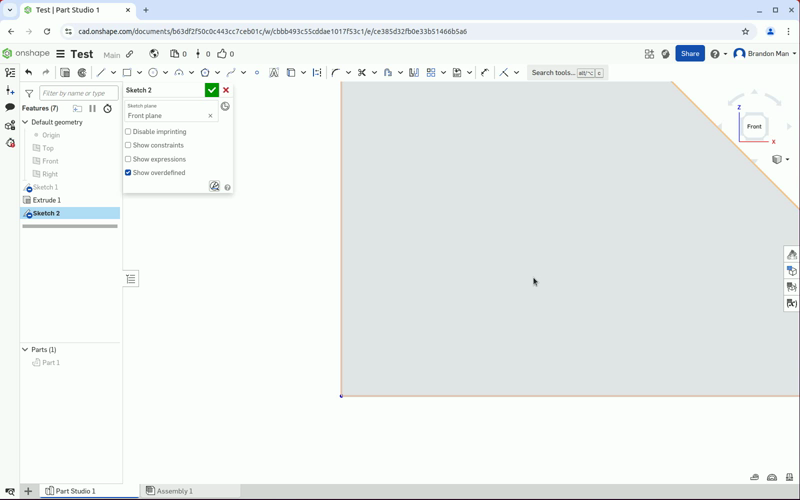
scroll(-6)
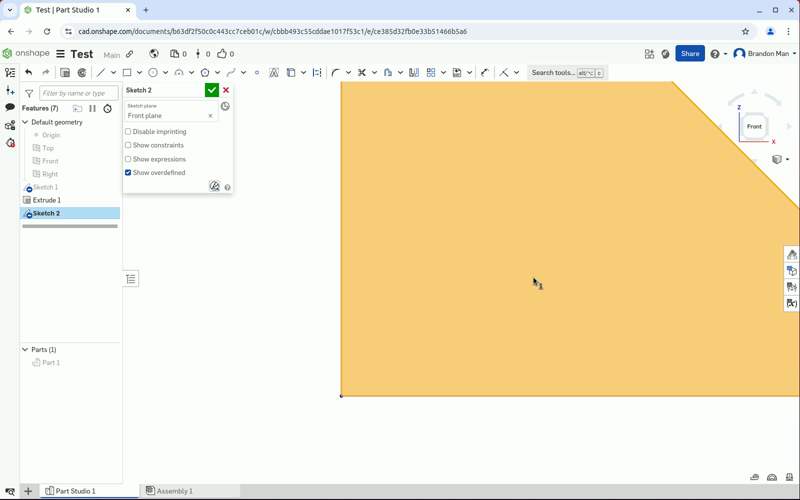
scroll(-6)
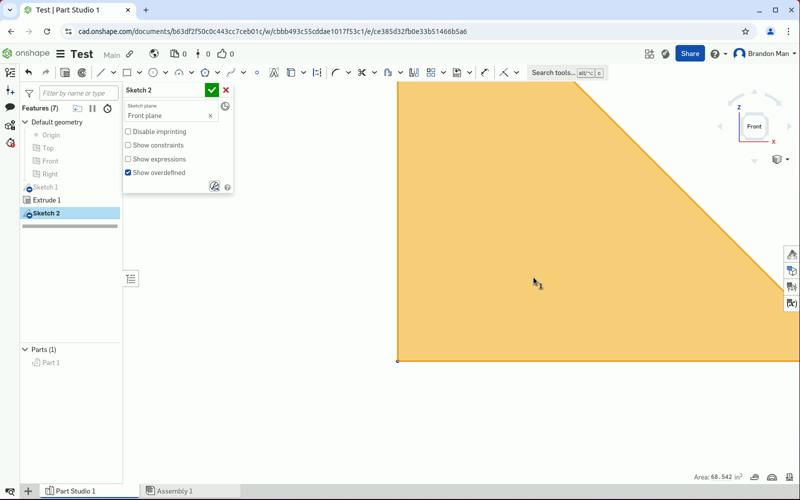
scroll(-6)
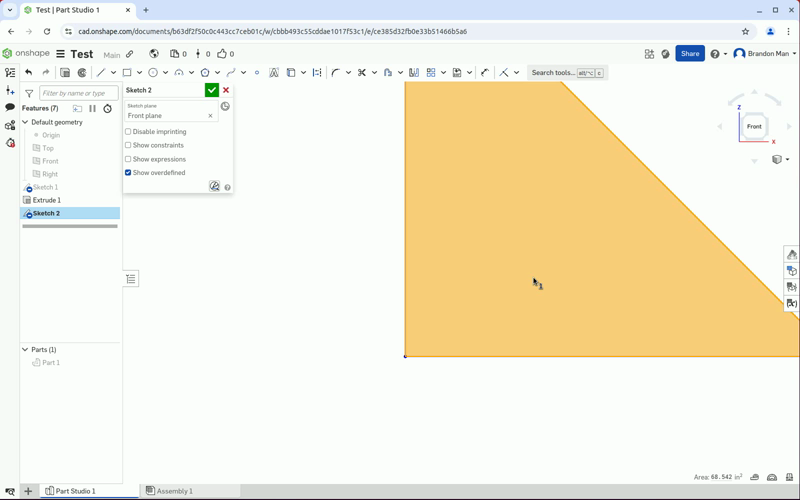
scroll(-6)
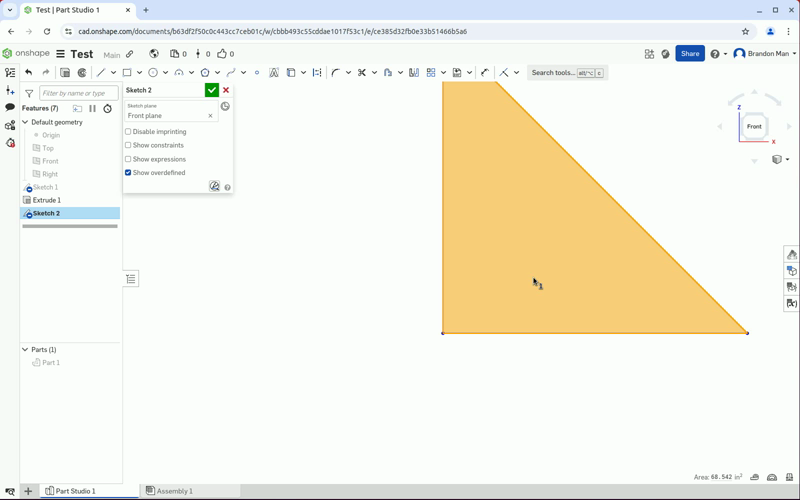
scroll(-6)
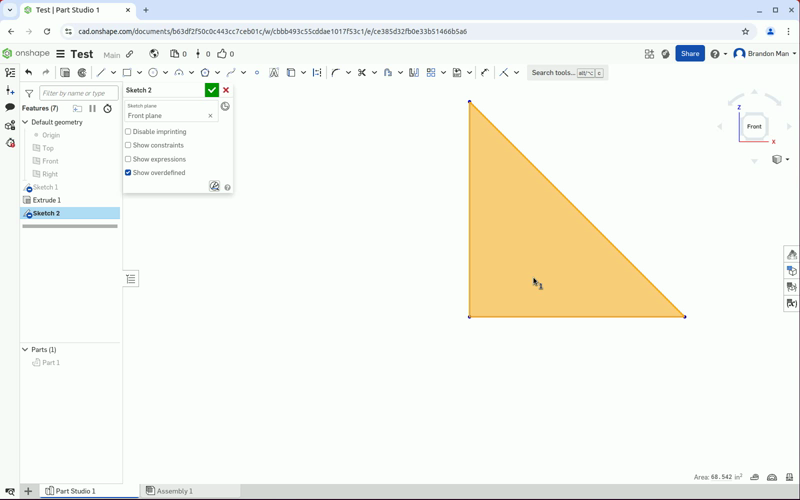
scroll(-6)
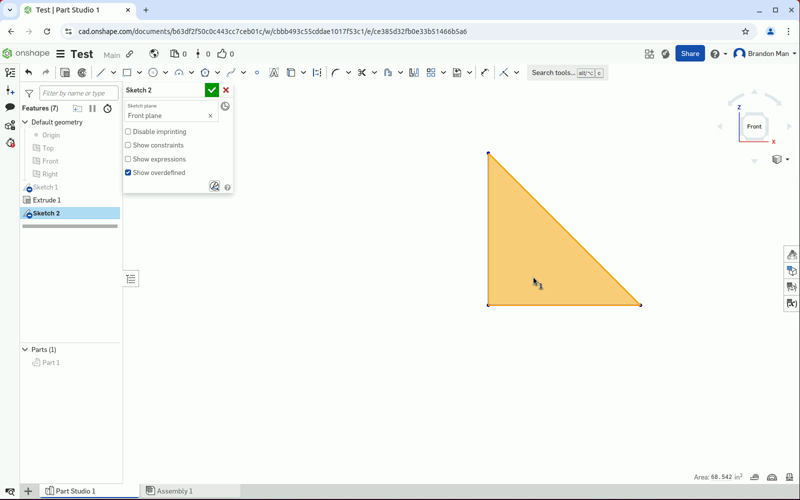
scroll(-6)
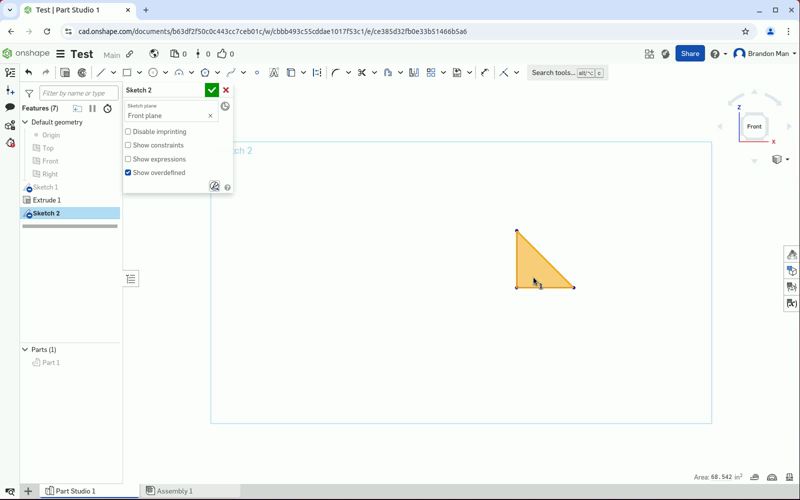
mouse_move(73, 352)
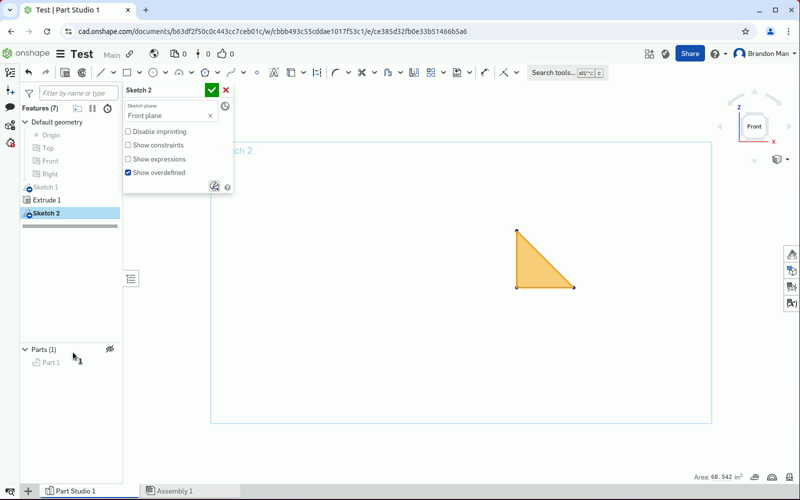
key(shift+y)
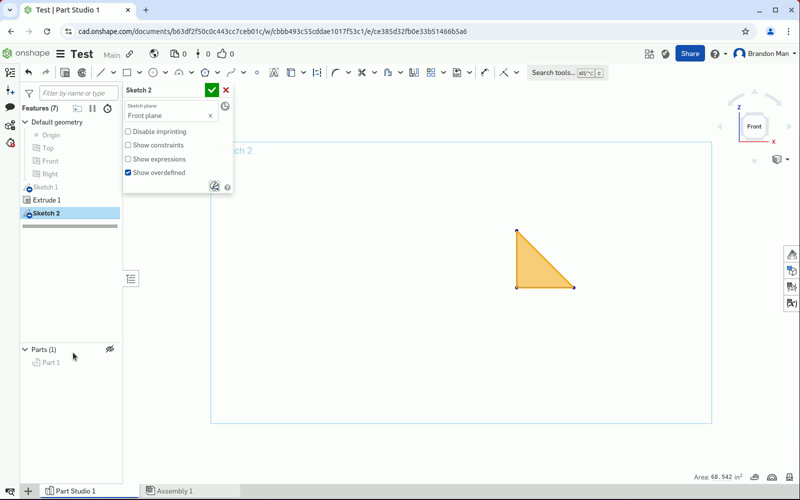
key(shift+e)
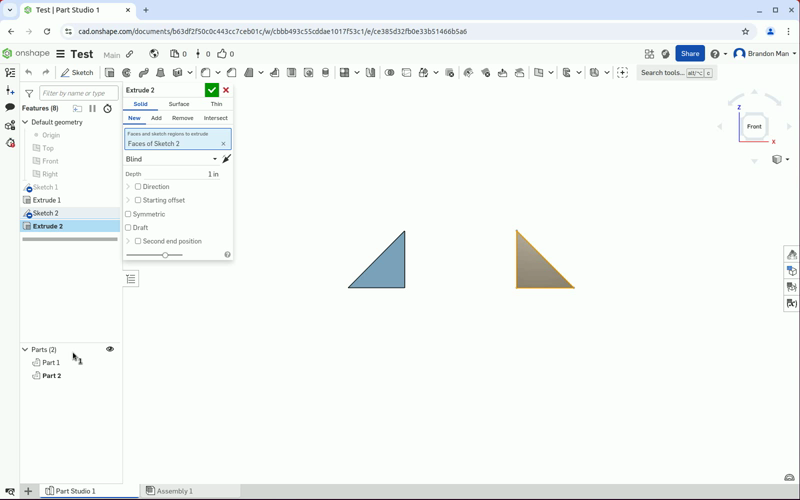
mouse_move(143, 106)
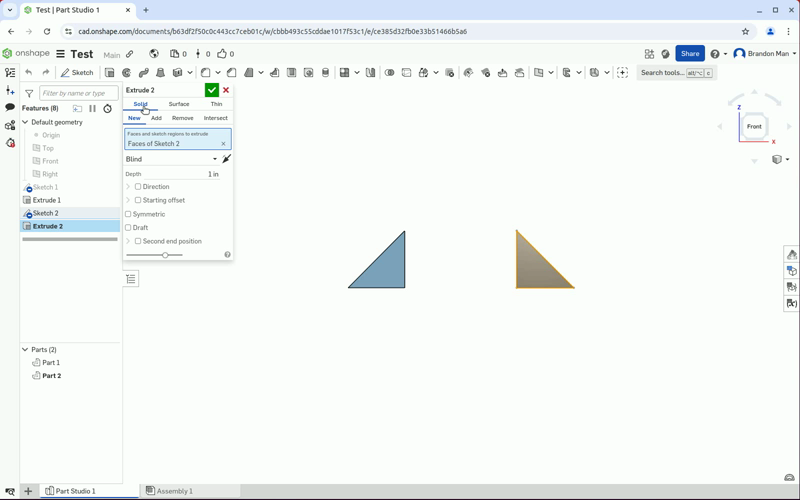
click(143, 106)
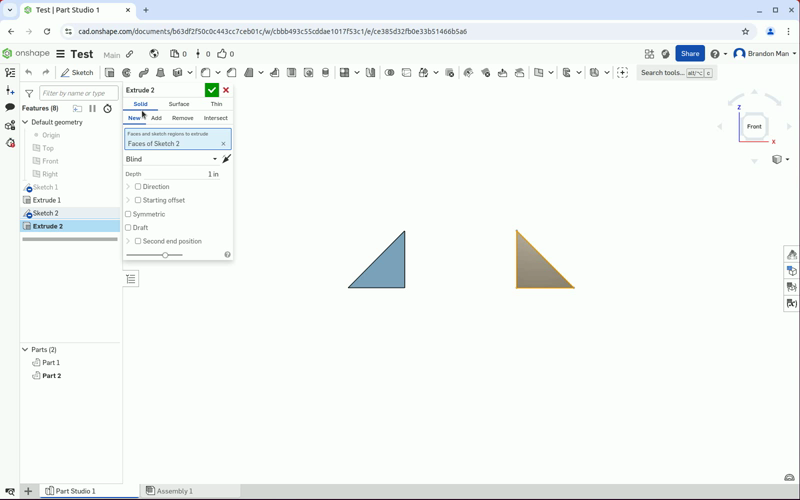
mouse_move(137, 120)
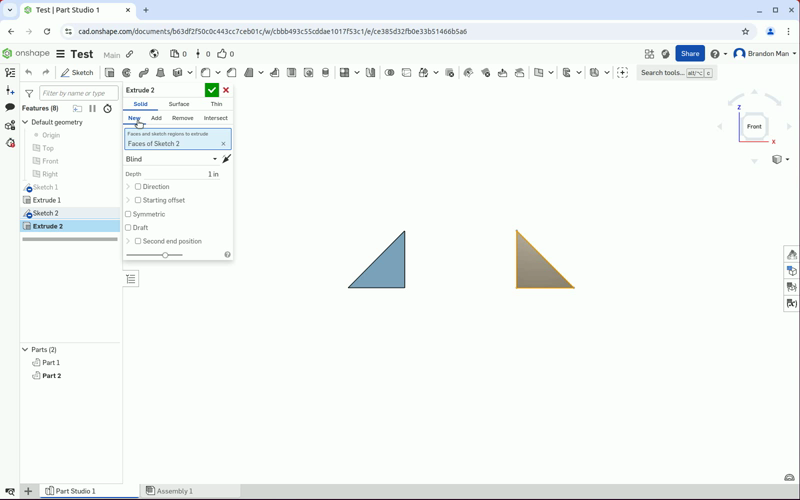
click(137, 120)
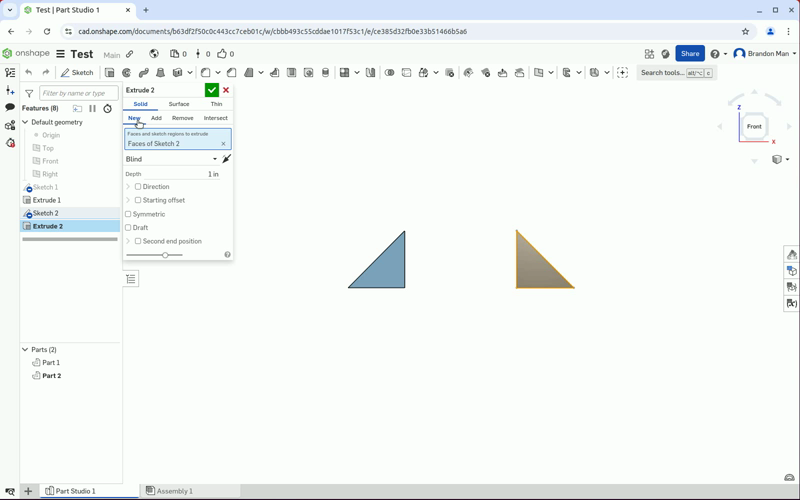
key(tab, 4)
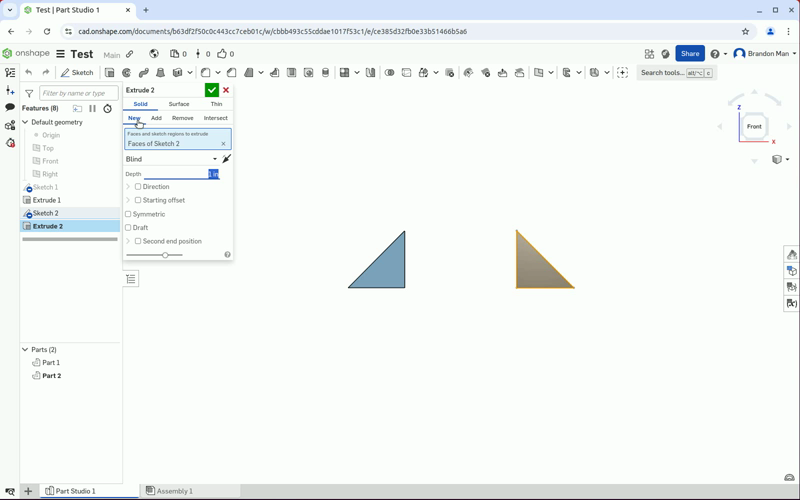
text(5.777)
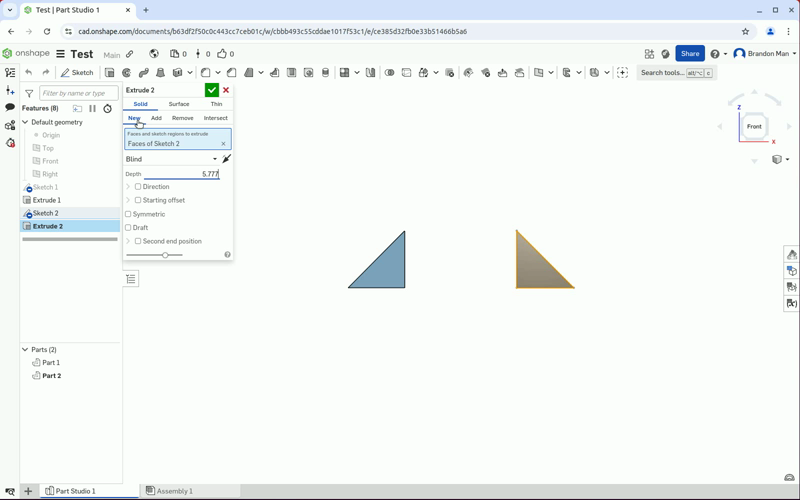
key(enter)
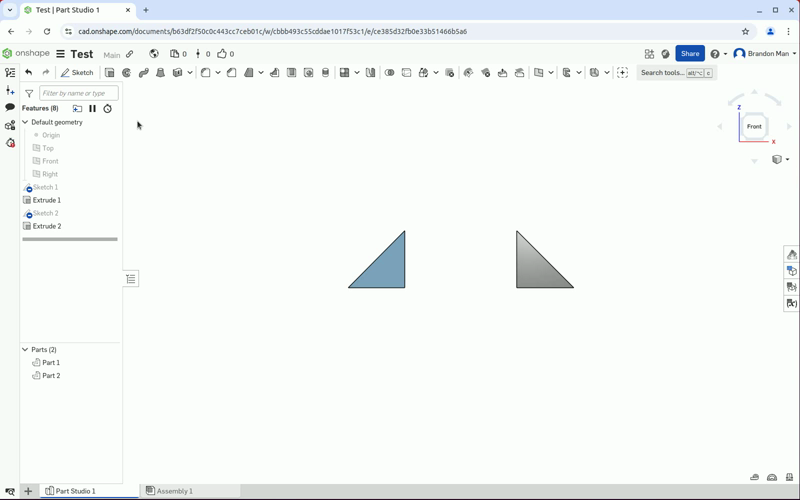
key(shift+h)
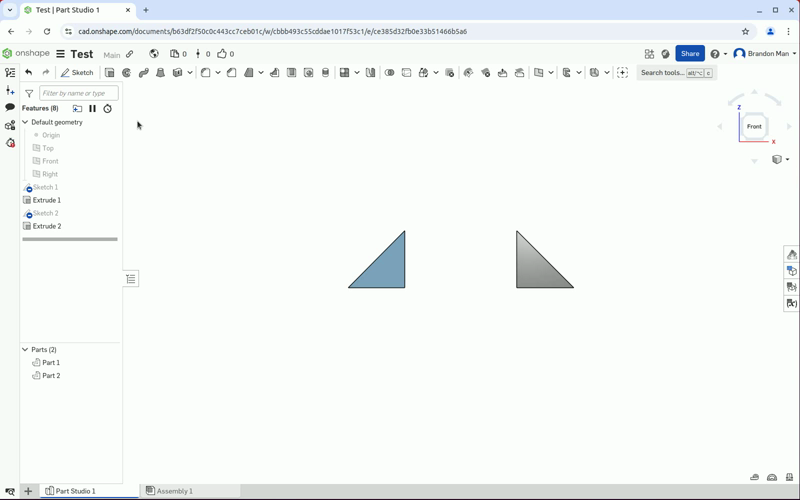
key(shift+h)
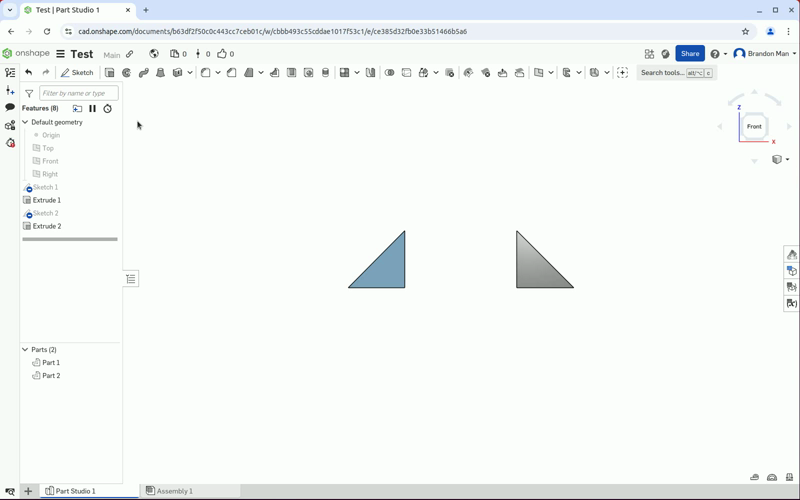
mouse_move(73, 189)
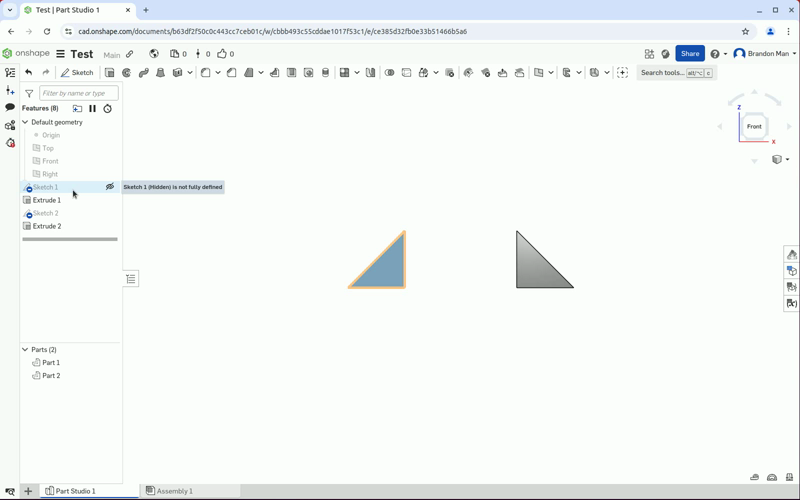
click(73, 189)
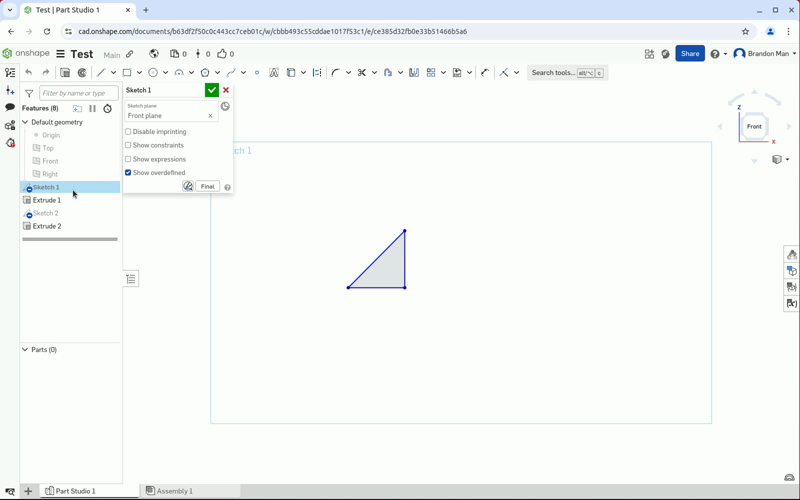
mouse_move(229, 92)
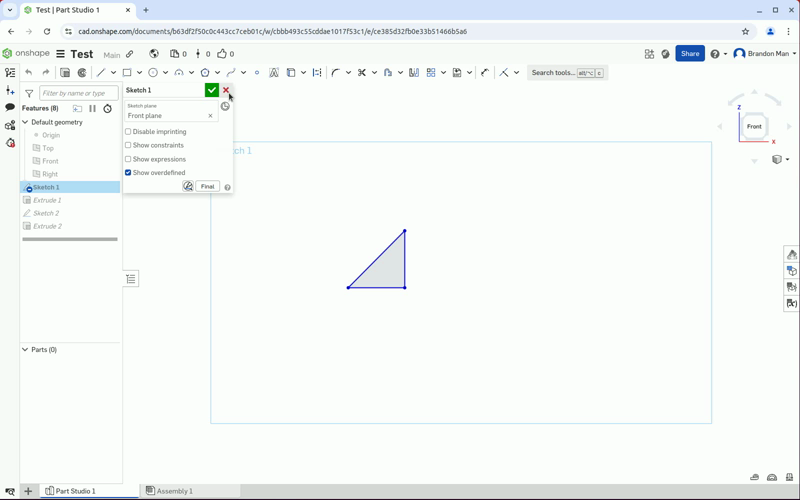
click(229, 92)
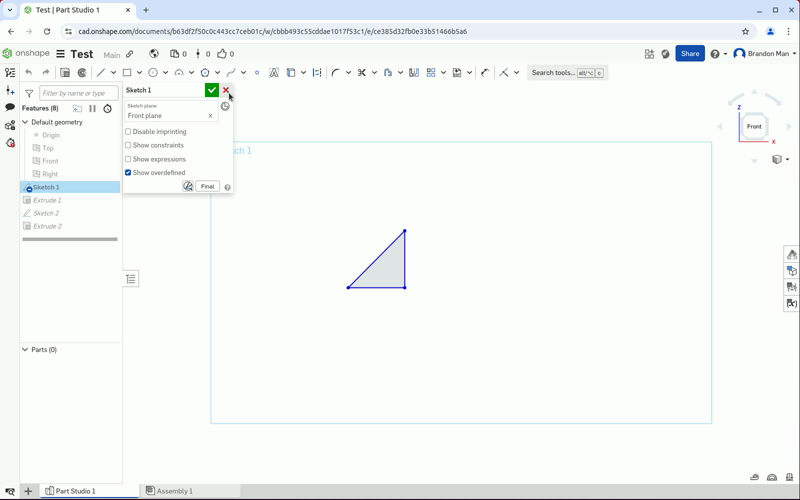
key(shift+s)
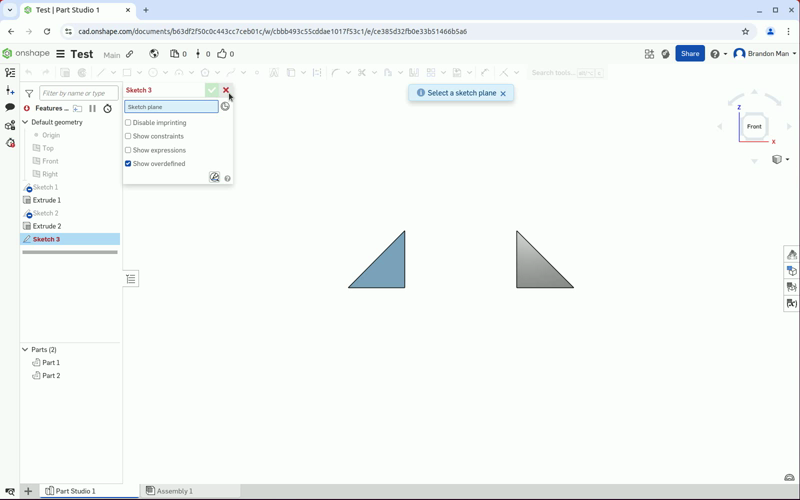
mouse_move(73, 163)
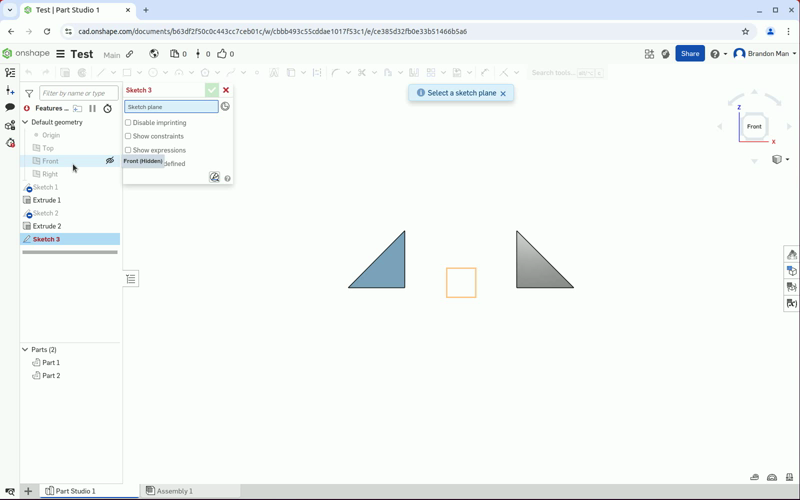
click(73, 163)
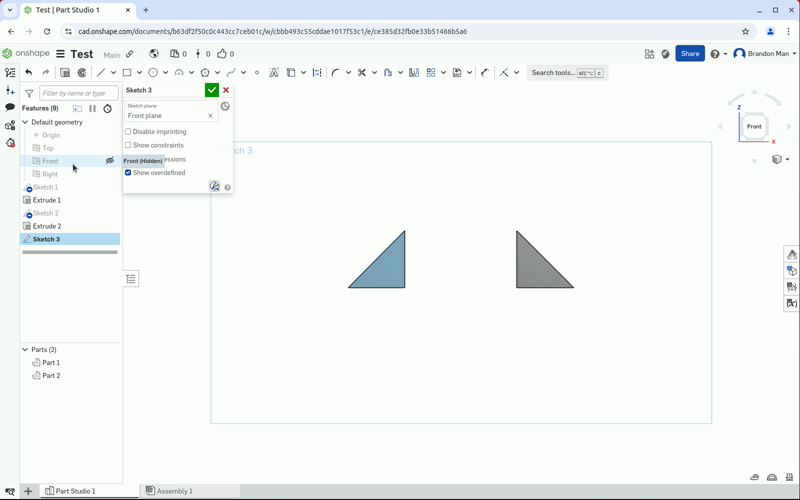
mouse_move(73, 352)
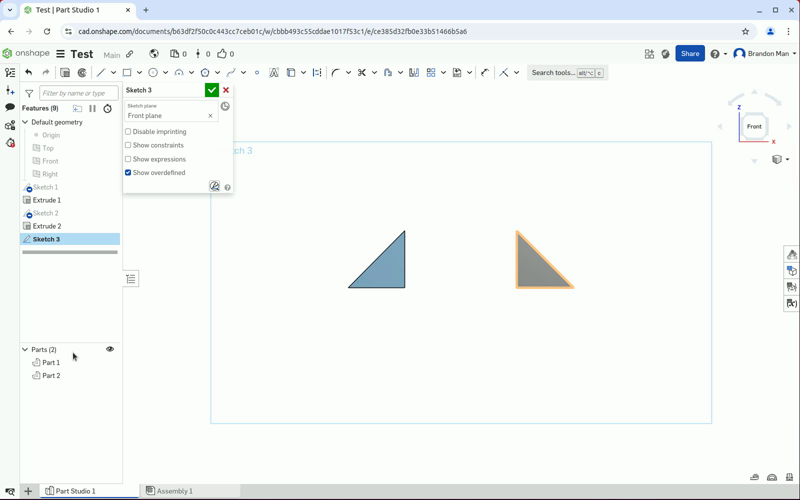
key(y)
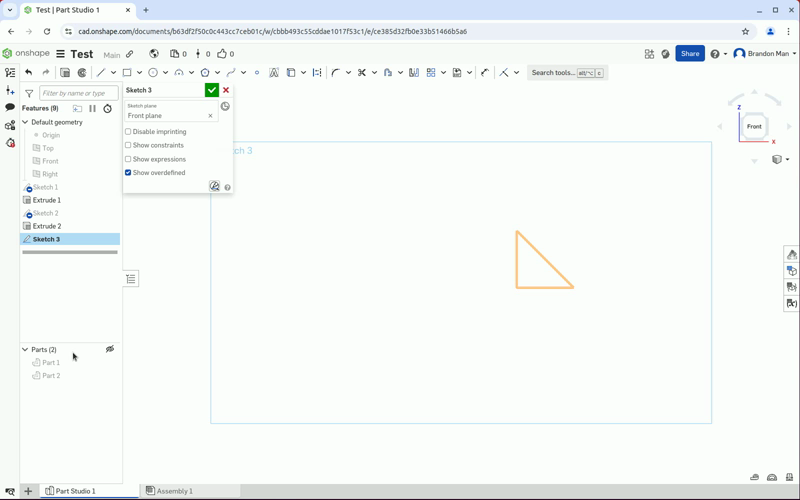
key(l)
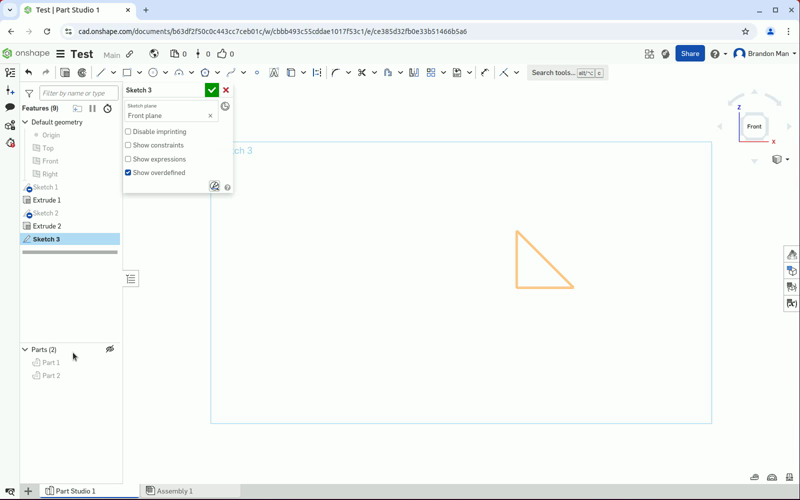
key_down(shift)
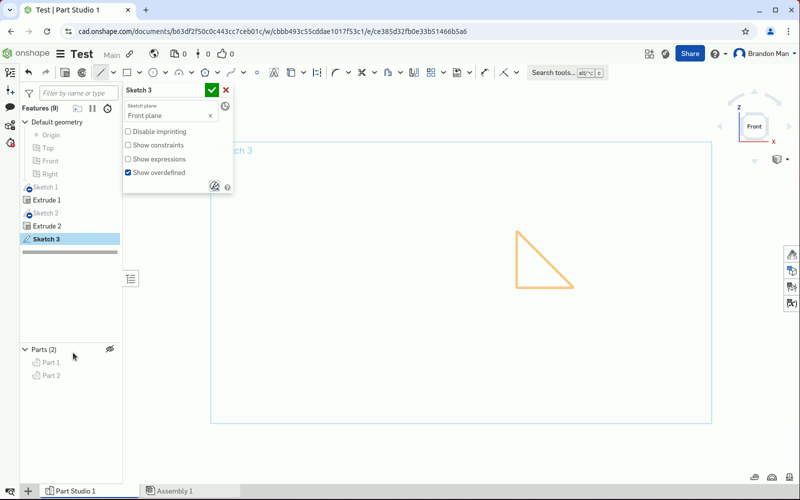
mouse_move(348, 334)
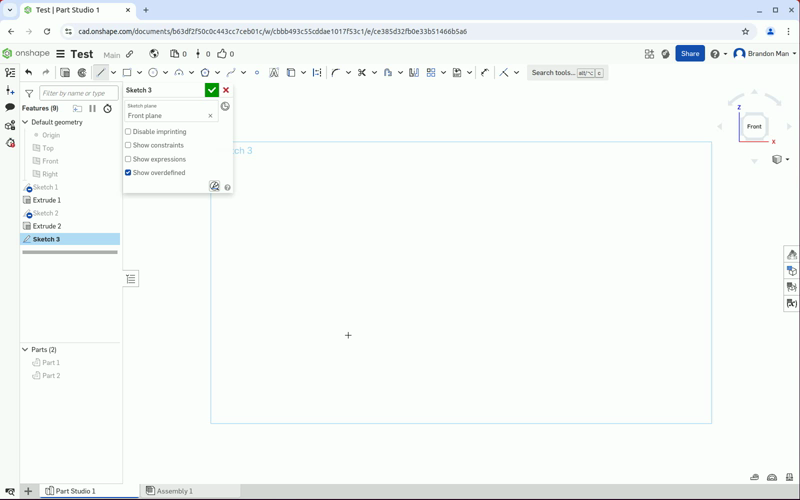
click(348, 334)
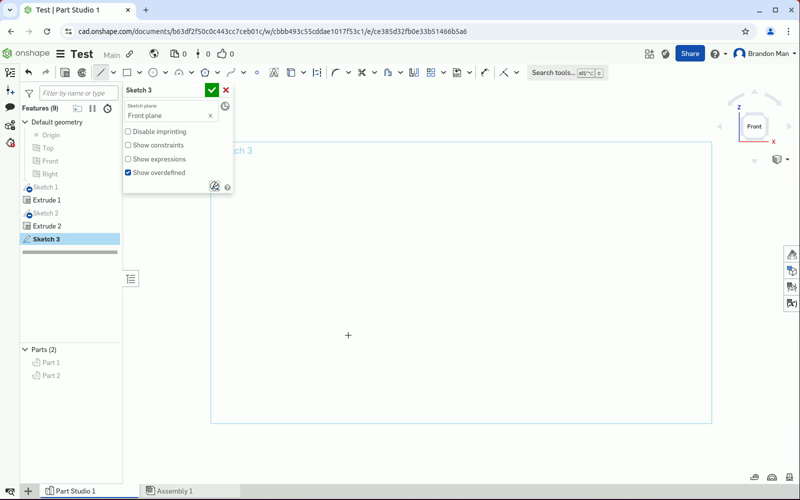
key_up(shift)
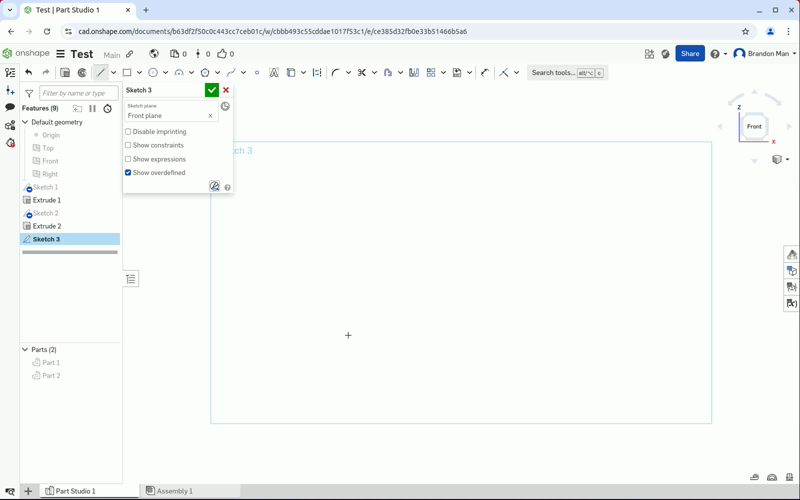
key_down(shift)
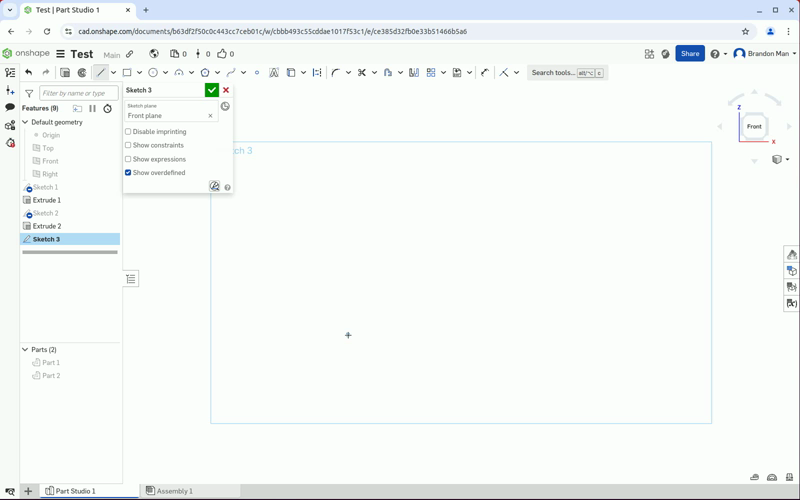
mouse_move(452, 334)
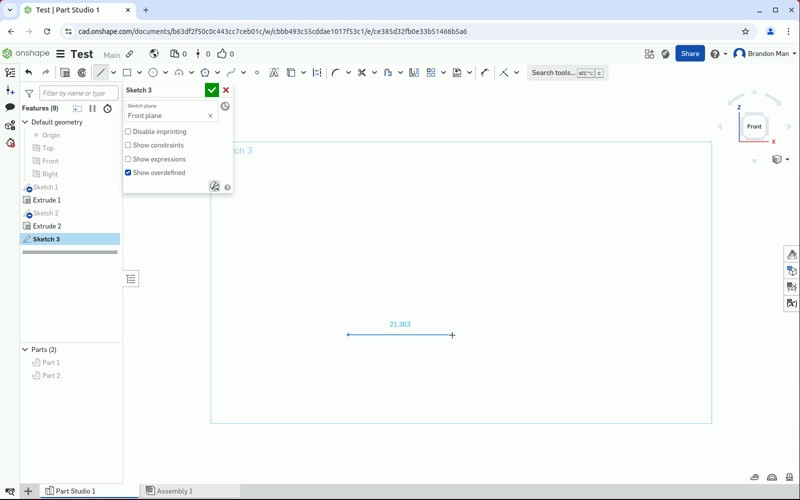
click(452, 334)
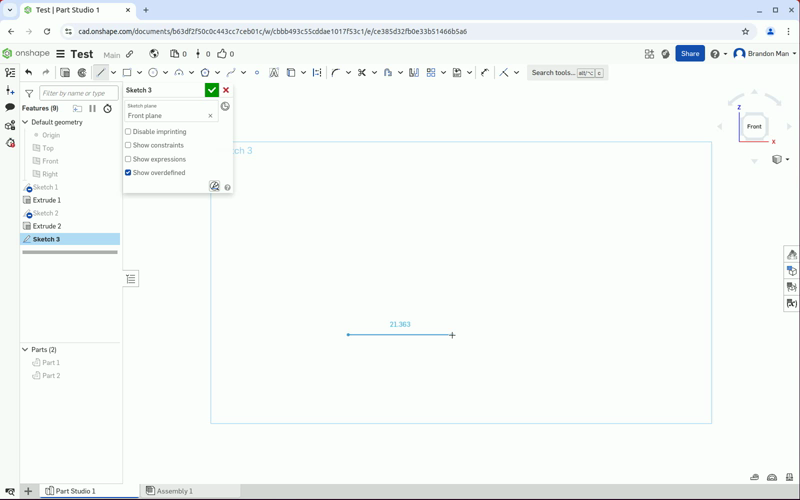
key_up(shift)
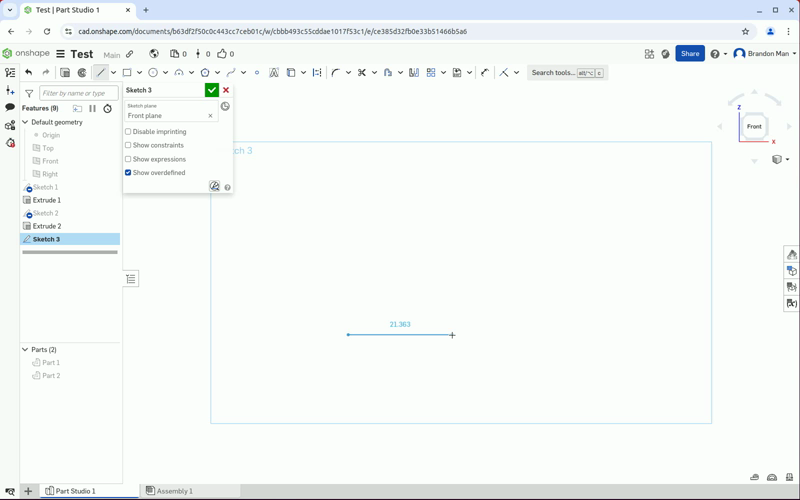
key_down(shift)
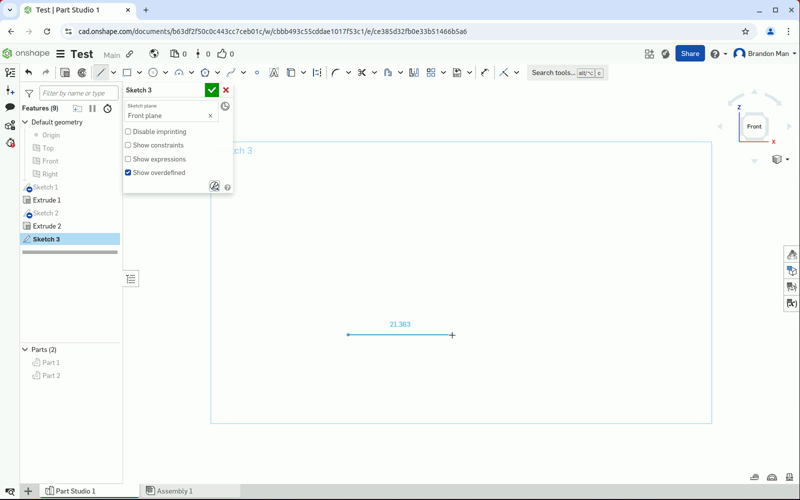
mouse_move(482, 334)
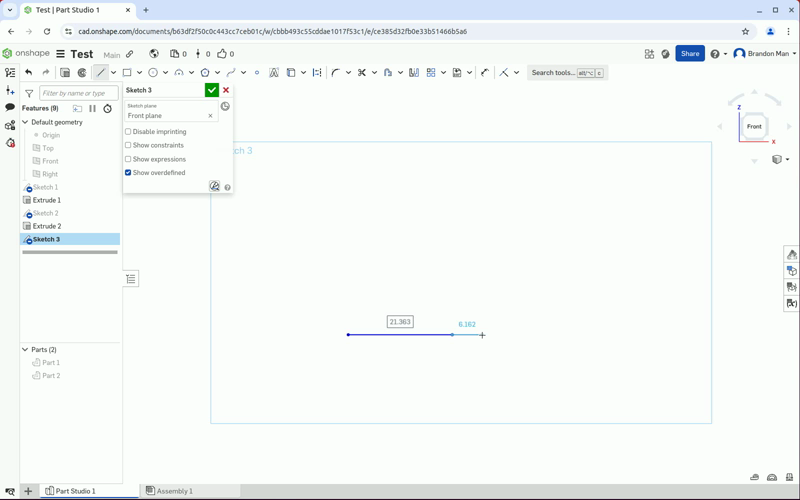
mouse_move(452, 285)
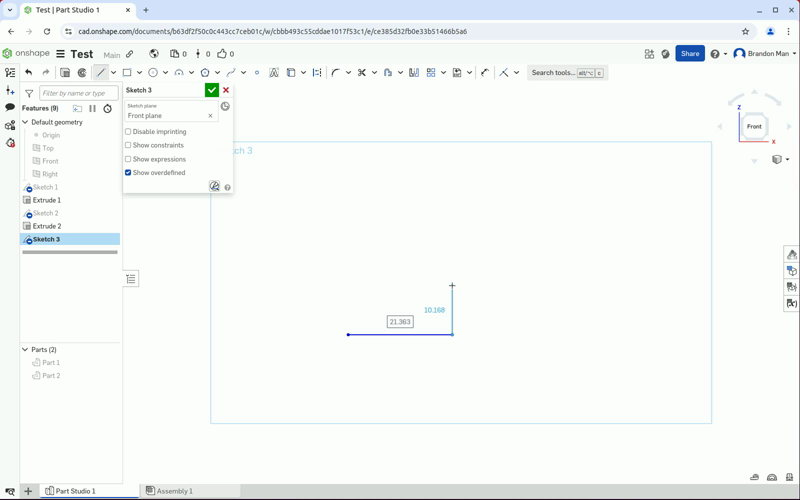
click(452, 285)
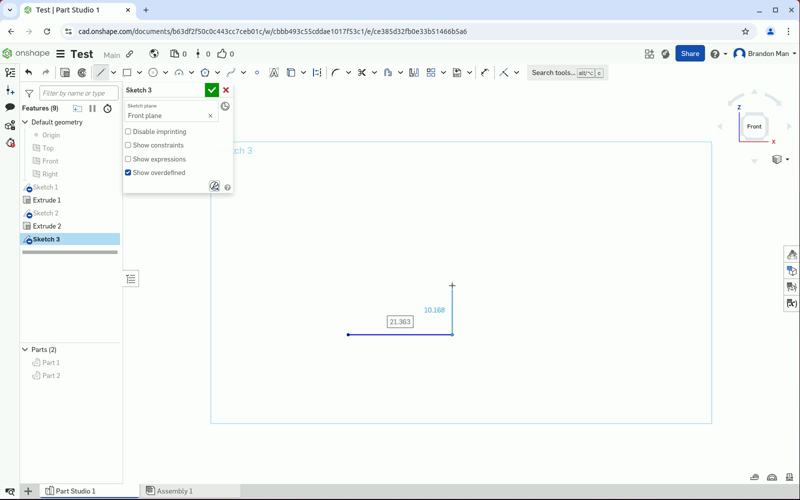
key_up(shift)
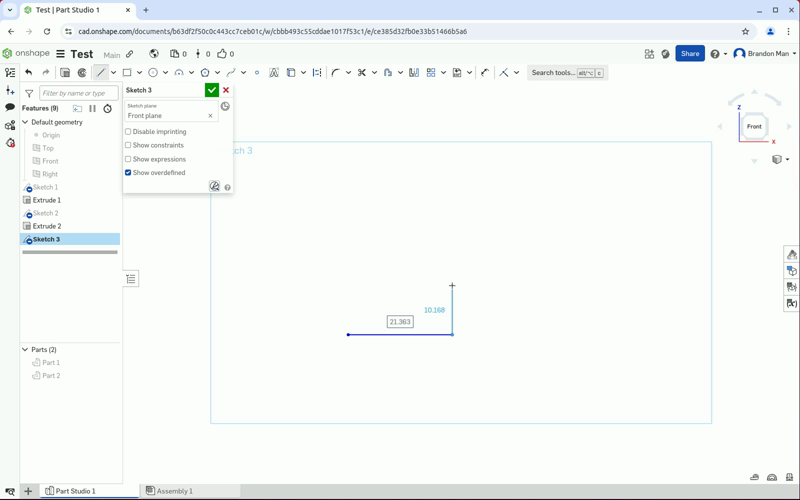
key(esc)
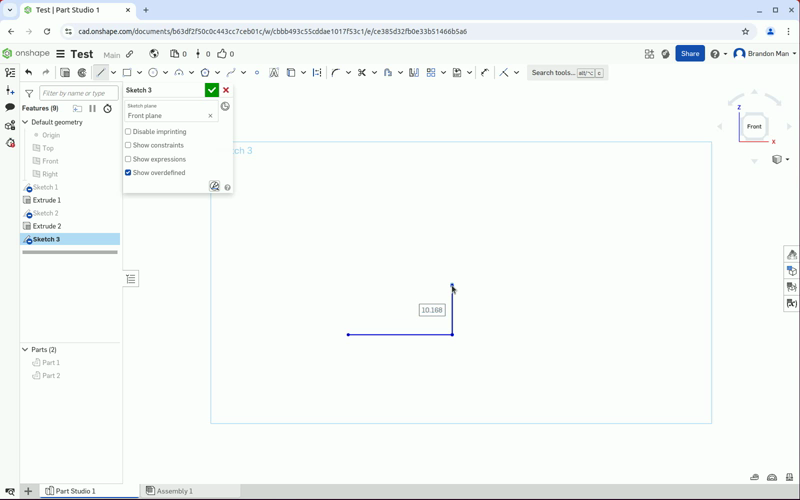
key(a)
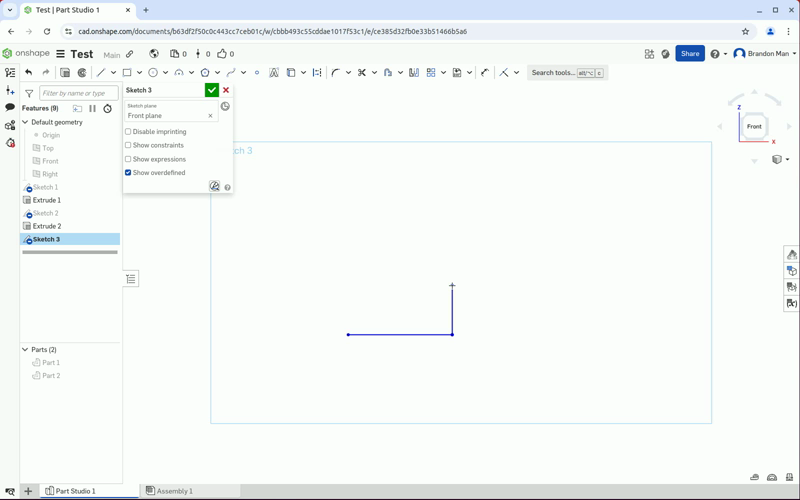
mouse_move(452, 285)
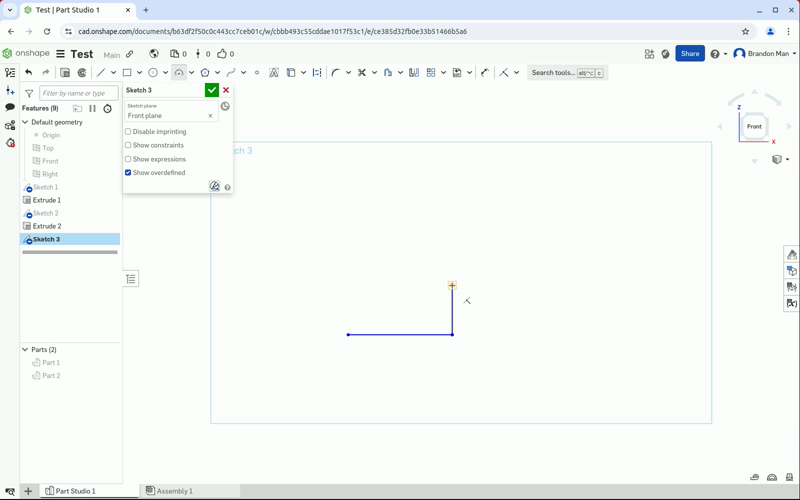
click(452, 285)
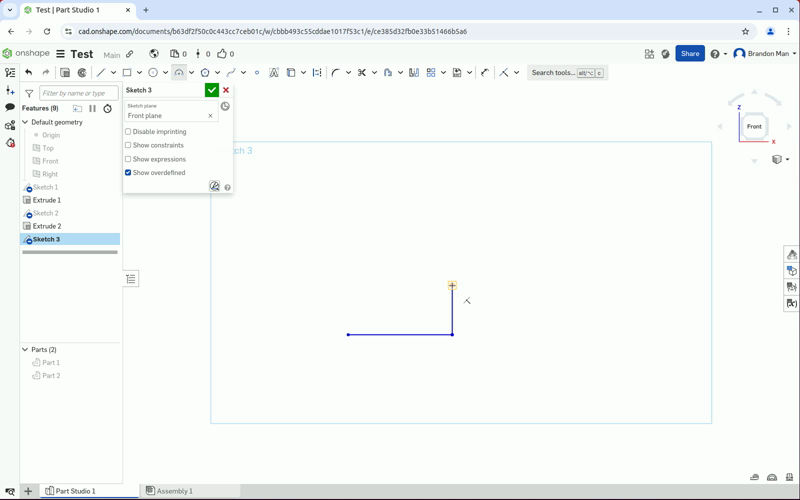
key_down(shift)
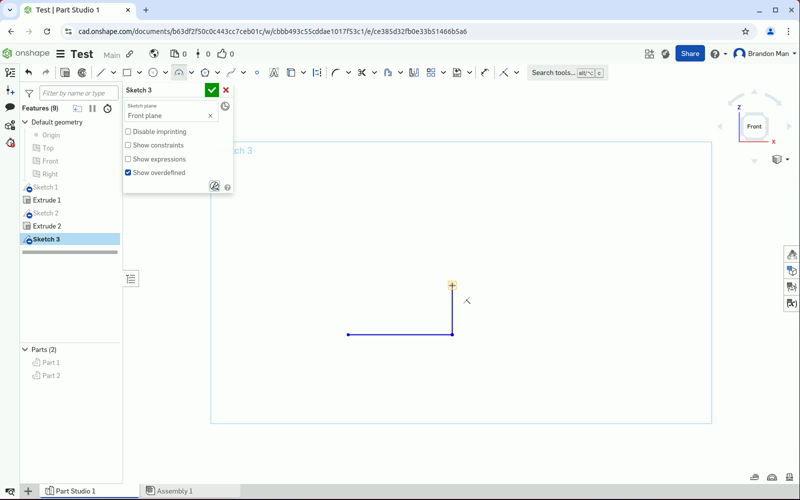
mouse_move(468, 285)
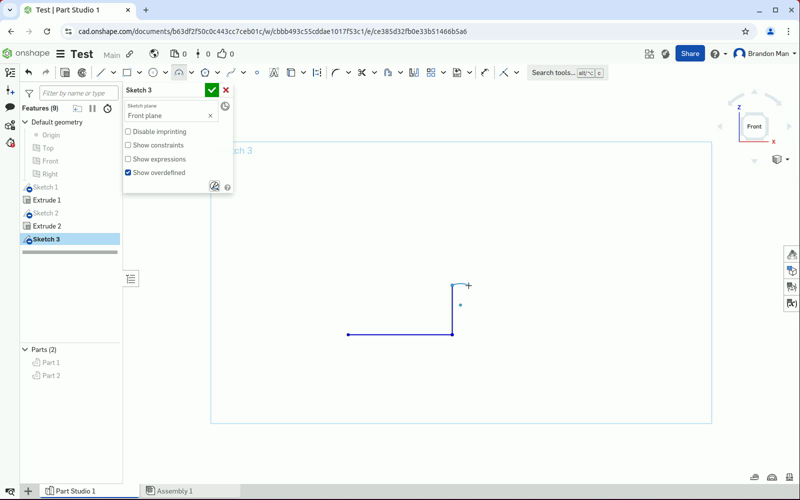
click(468, 285)
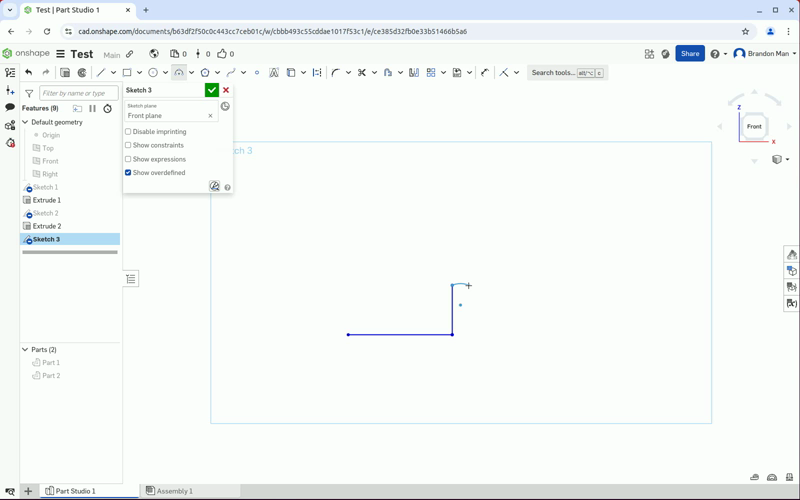
mouse_move(460, 254)
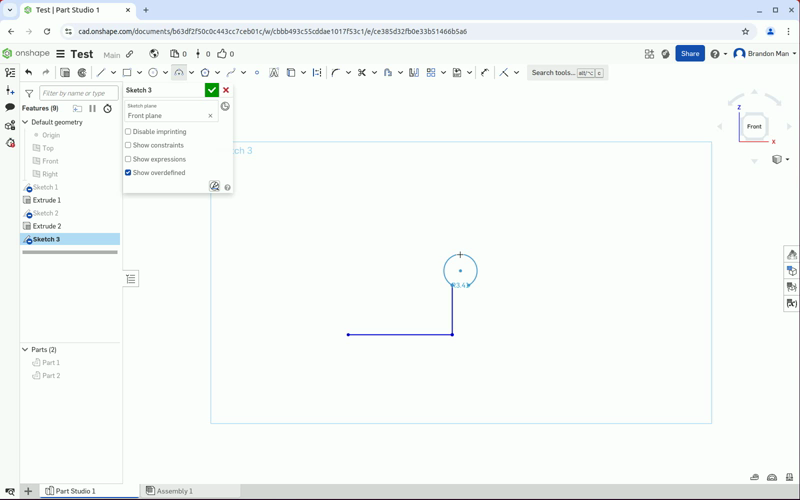
click(460, 254)
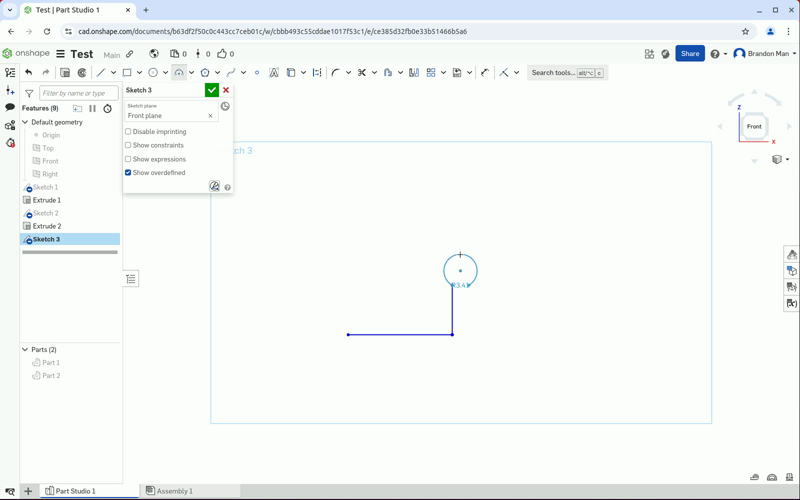
key_up(shift)
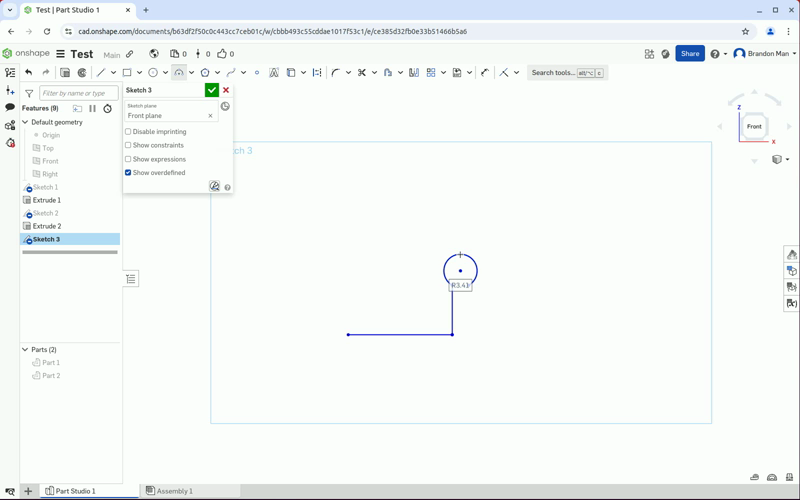
key(esc)
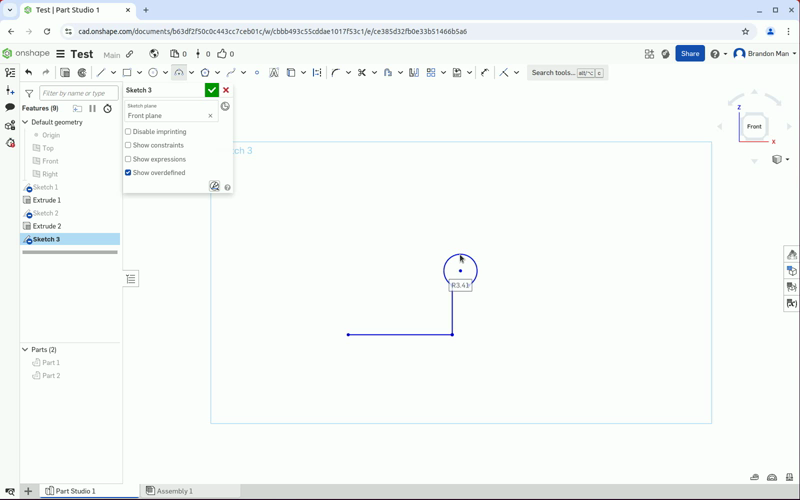
key(l)
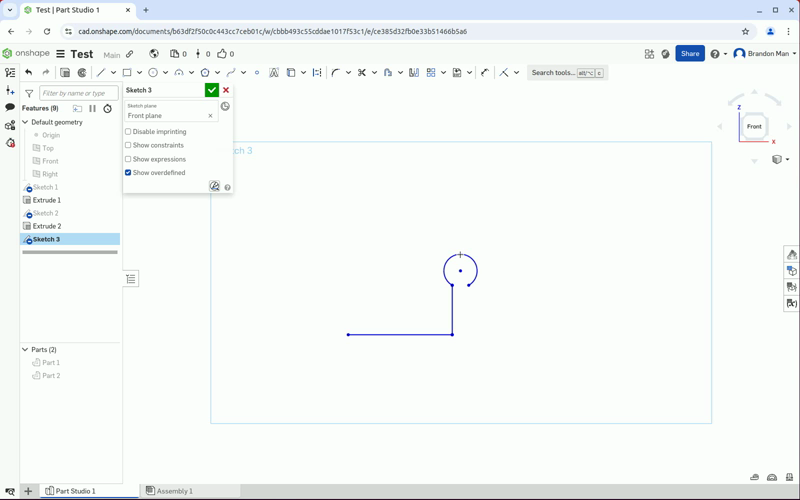
mouse_move(468, 285)
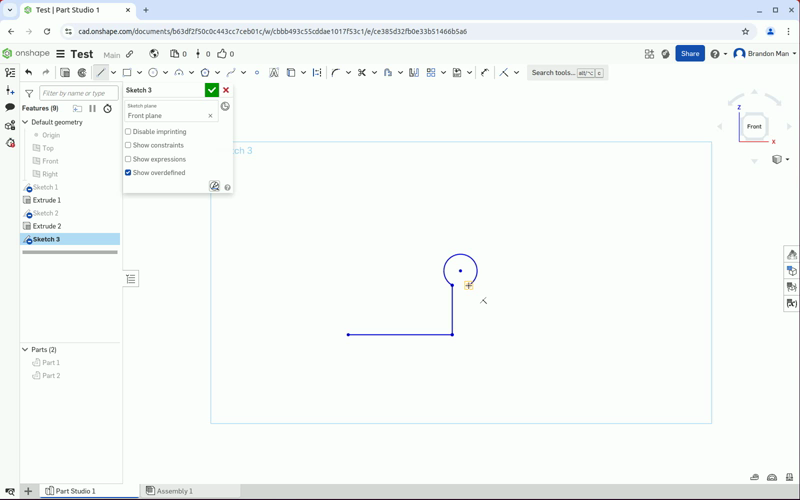
click(468, 285)
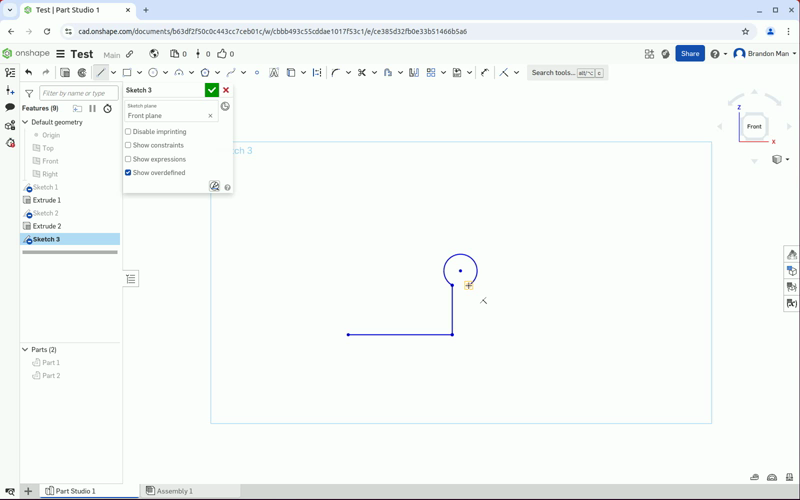
key_down(shift)
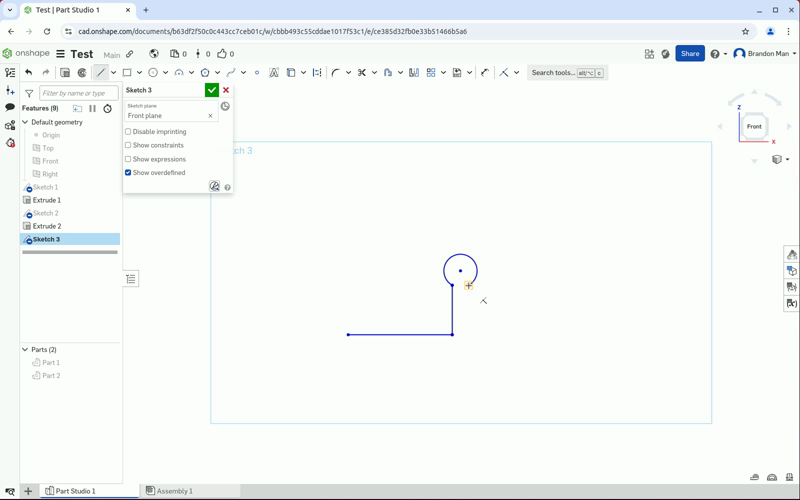
mouse_move(498, 285)
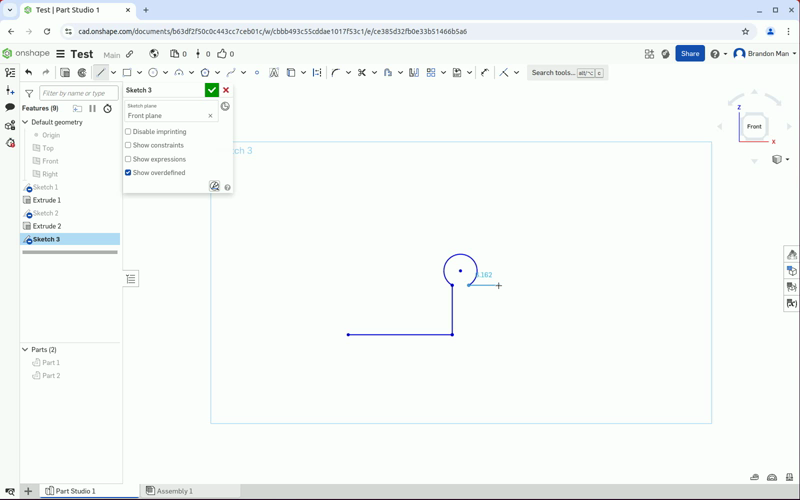
mouse_move(468, 334)
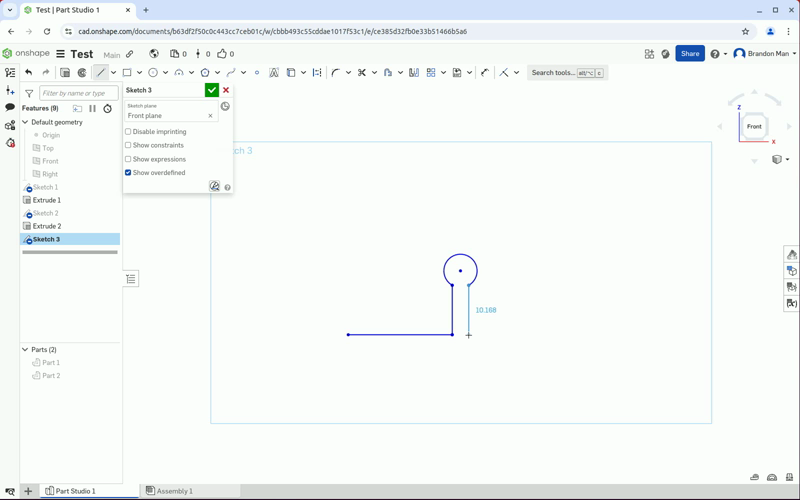
click(468, 334)
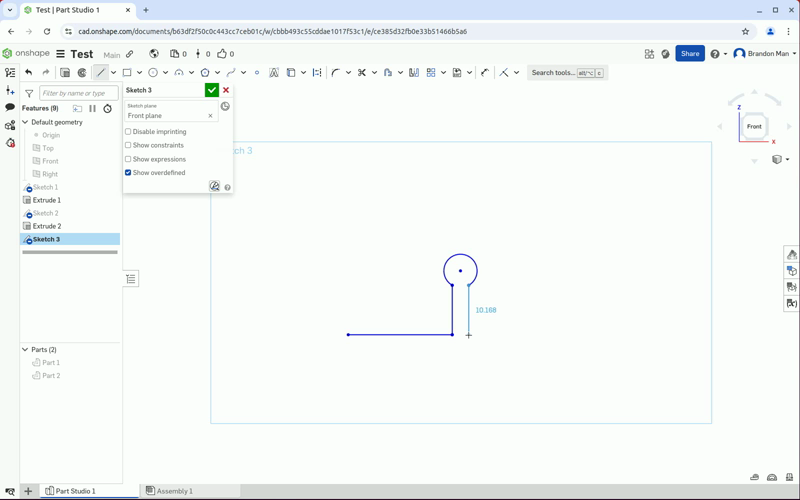
key_up(shift)
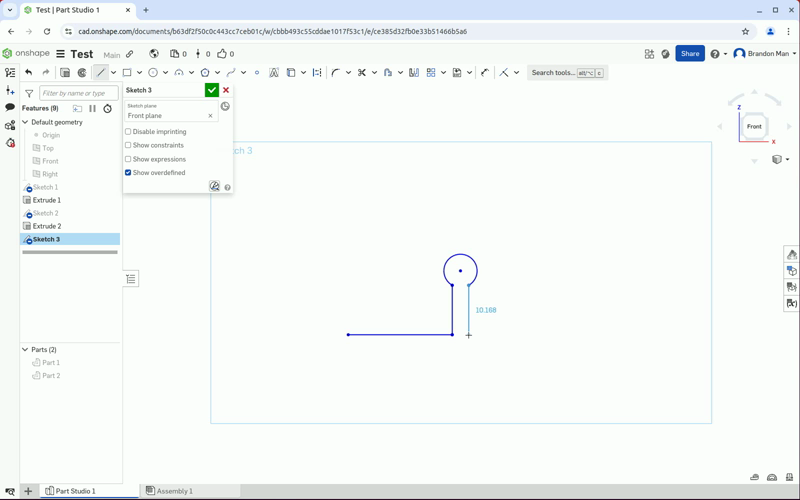
key_down(shift)
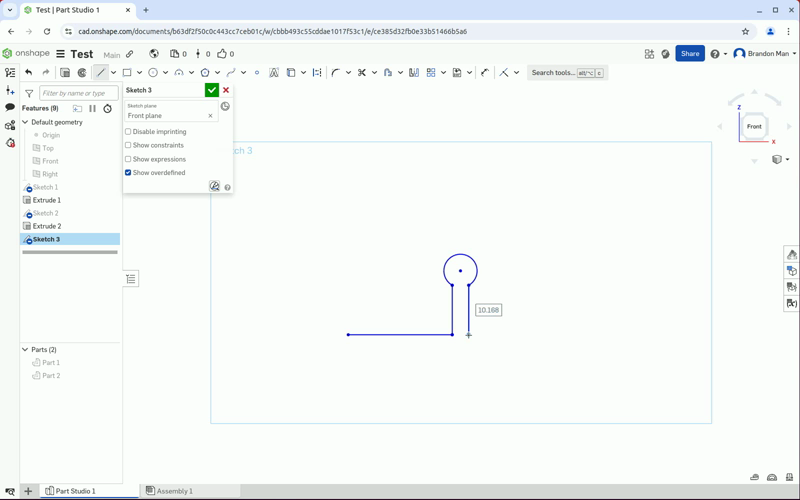
mouse_move(572, 334)
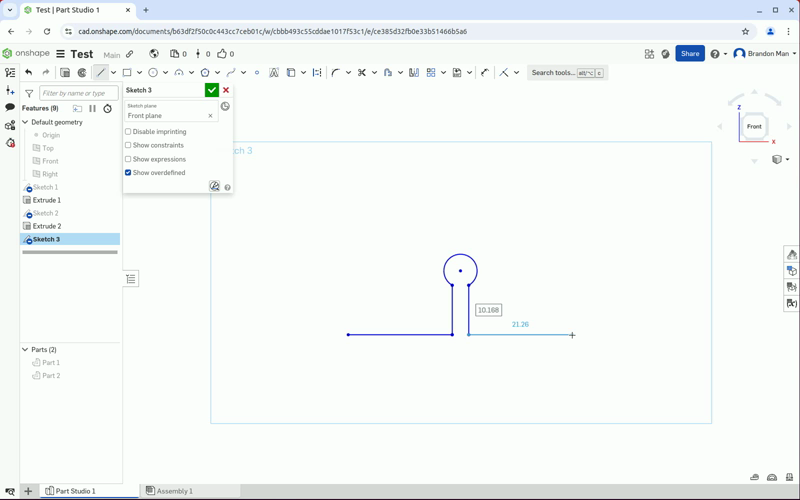
click(572, 334)
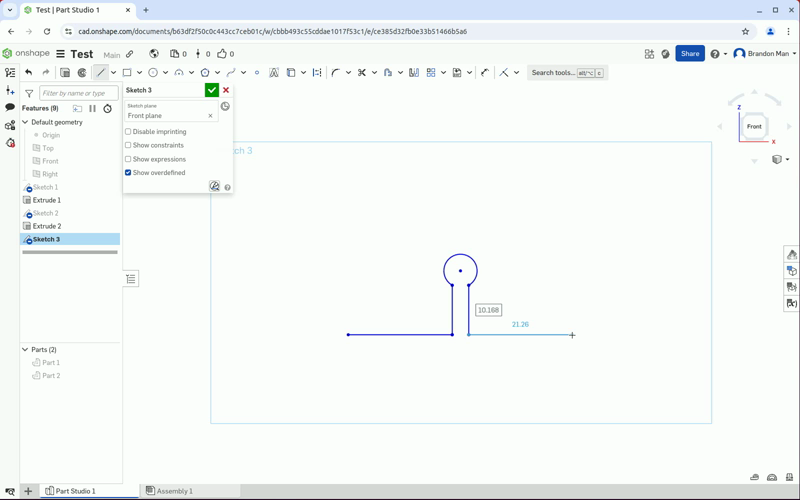
key_up(shift)
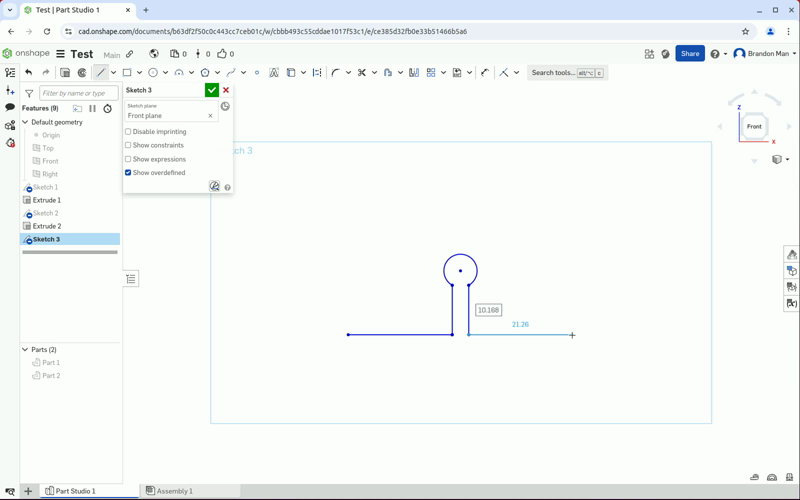
key_down(shift)
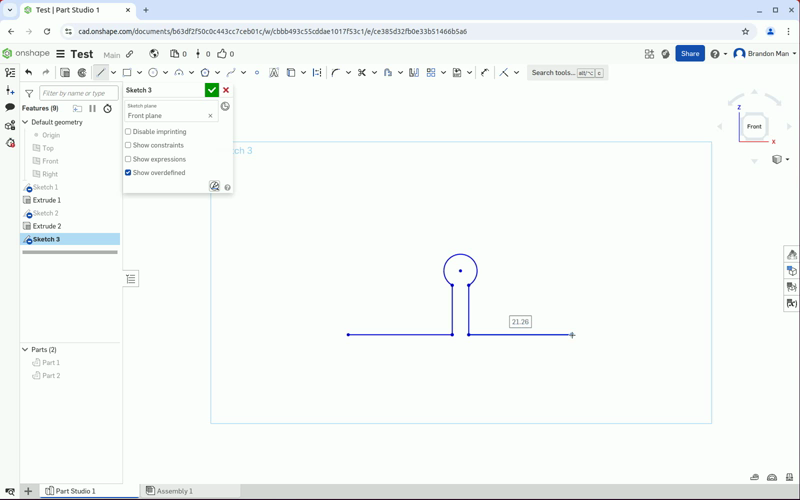
mouse_move(589, 334)
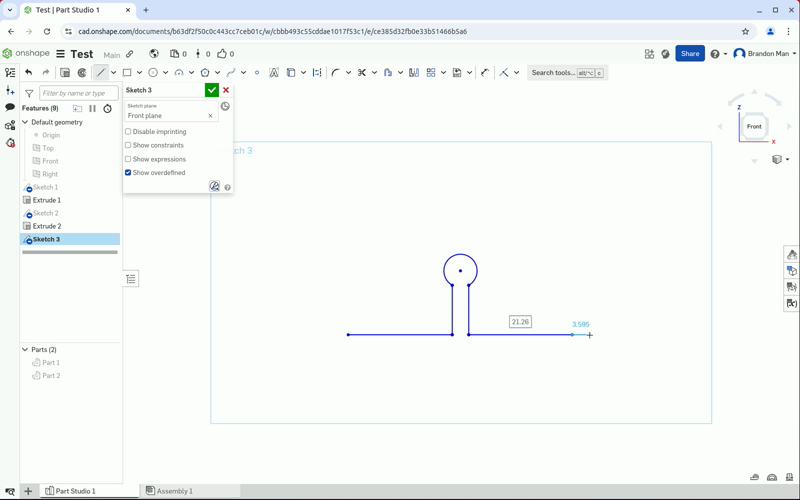
mouse_move(572, 287)
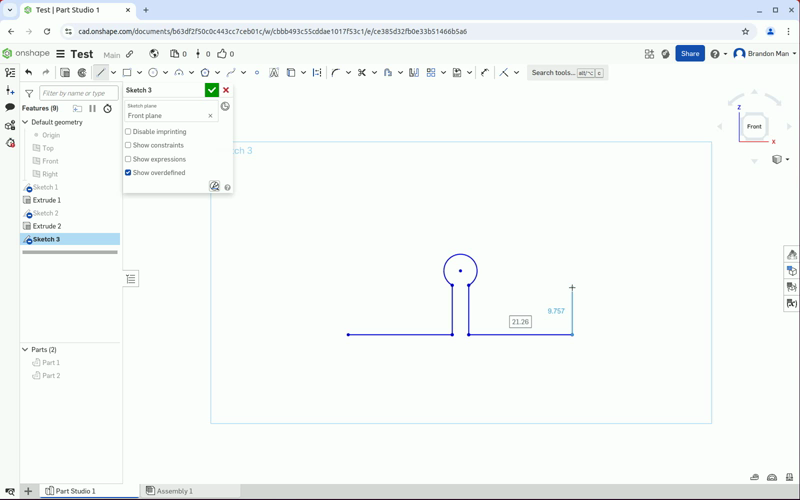
click(572, 287)
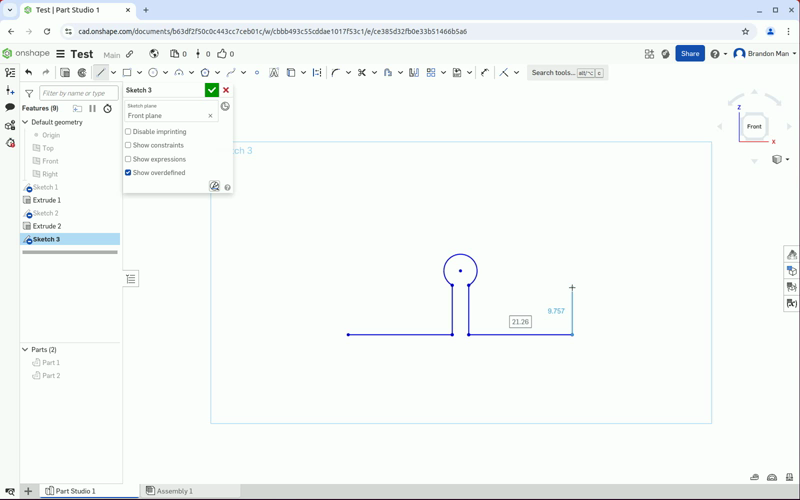
key_up(shift)
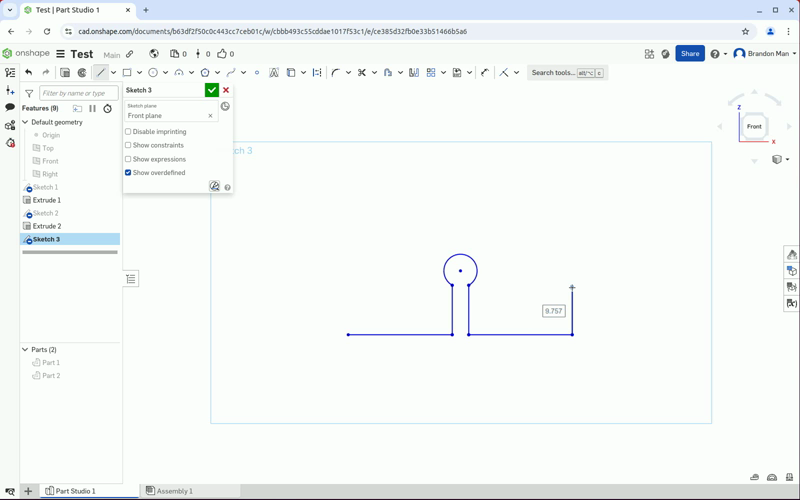
key_down(shift)
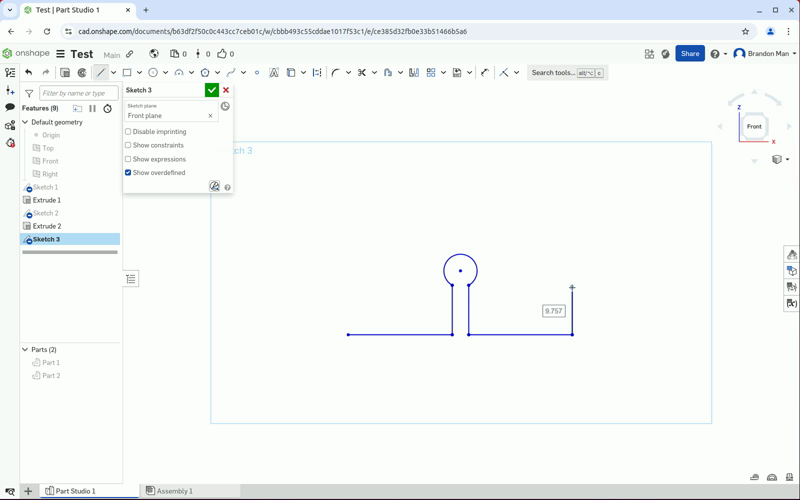
mouse_move(589, 287)
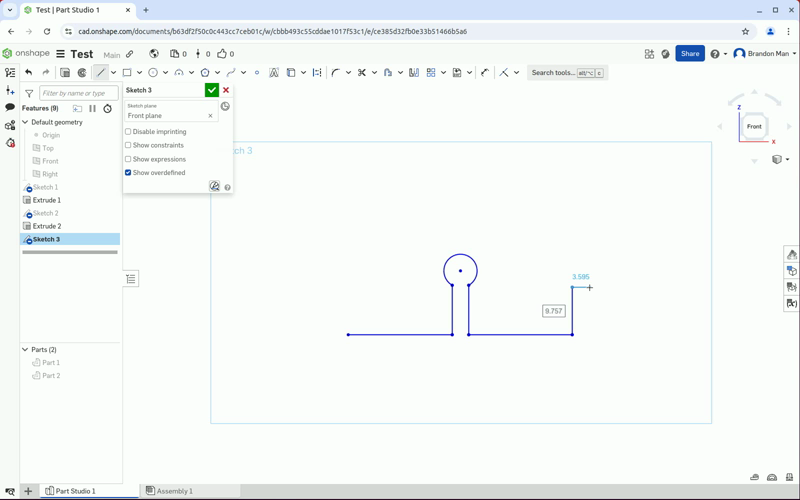
mouse_move(515, 287)
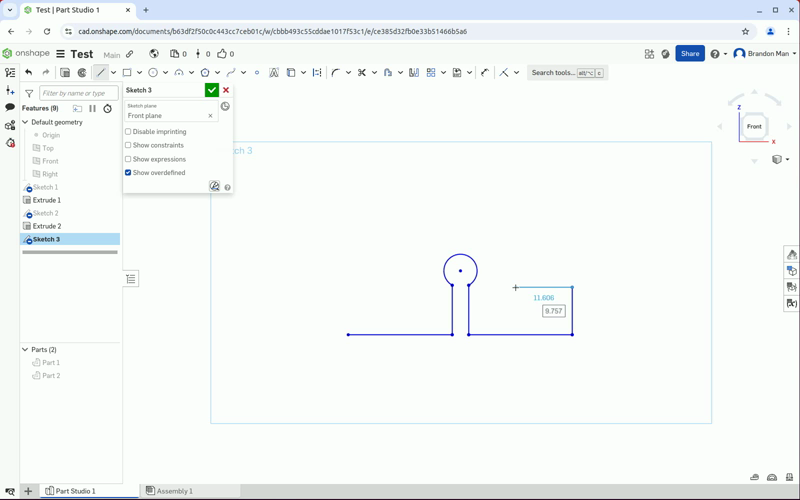
click(515, 287)
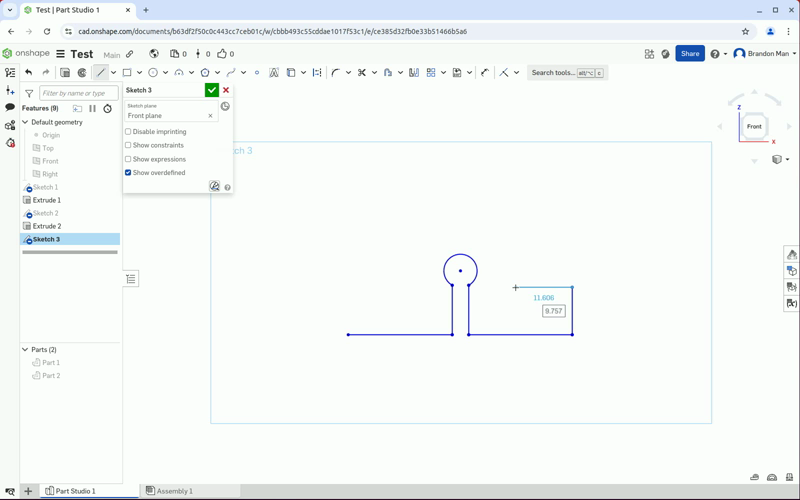
key_up(shift)
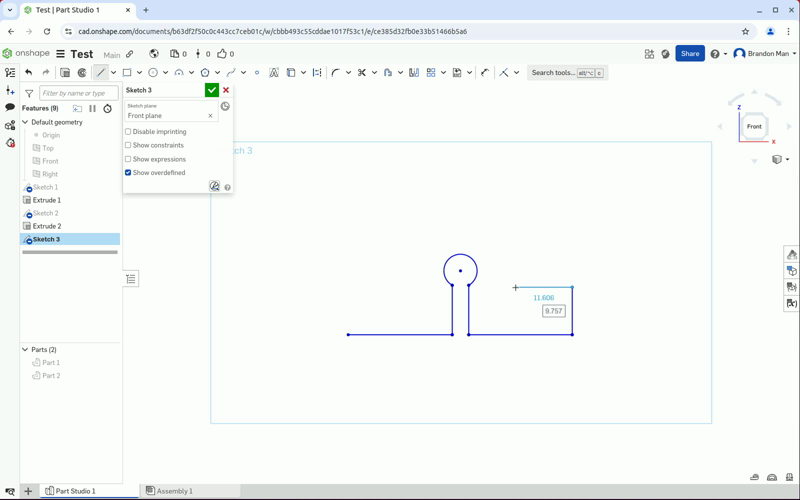
key_down(shift)
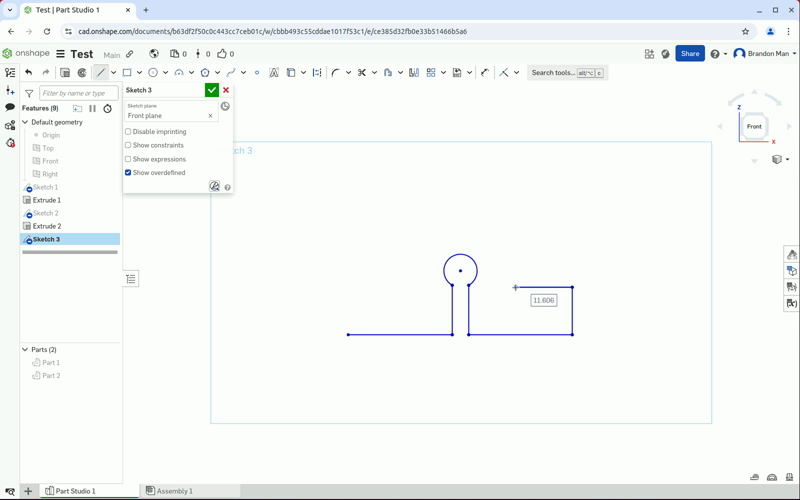
mouse_move(545, 287)
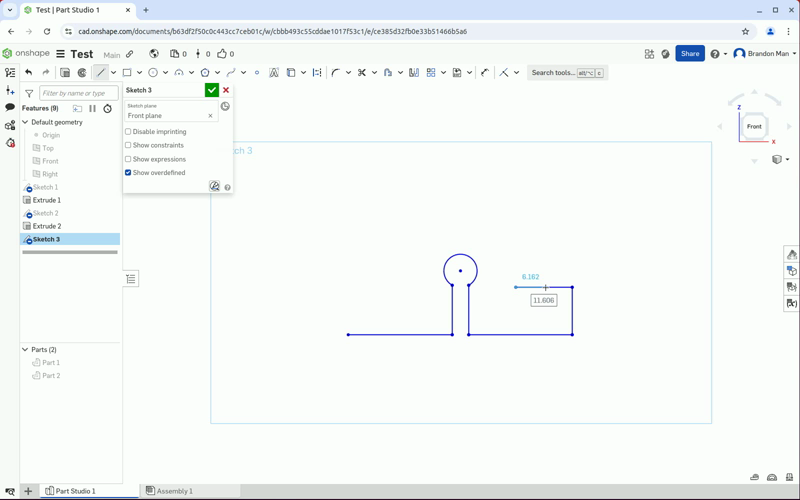
mouse_move(515, 230)
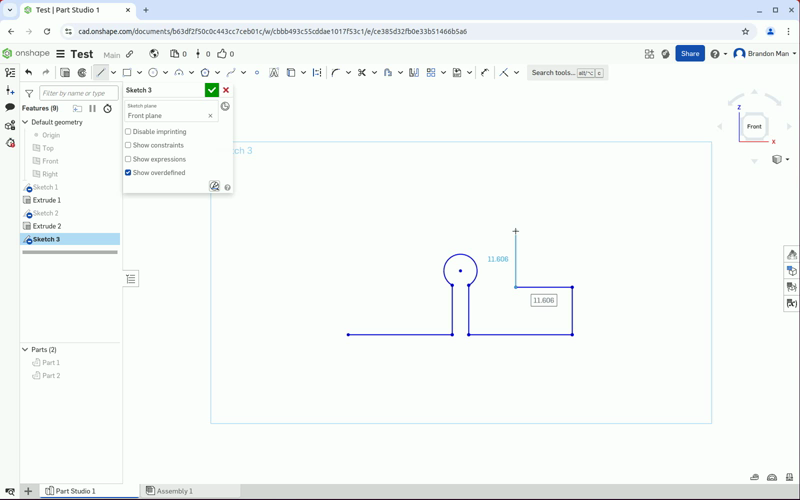
click(515, 230)
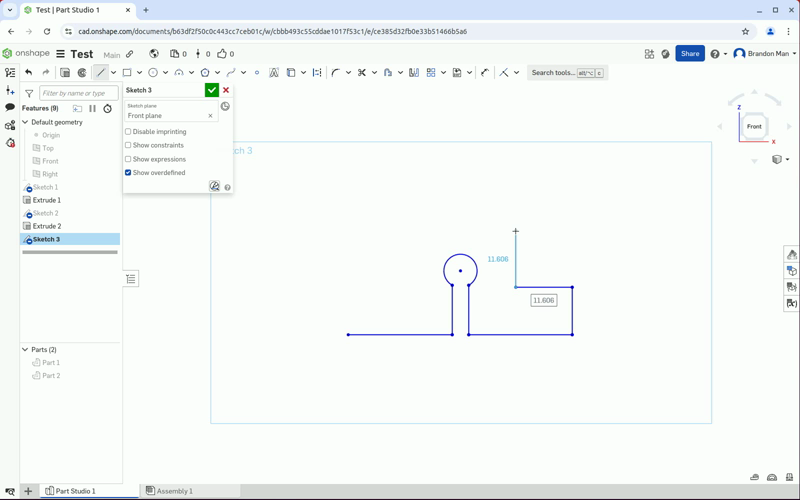
key_up(shift)
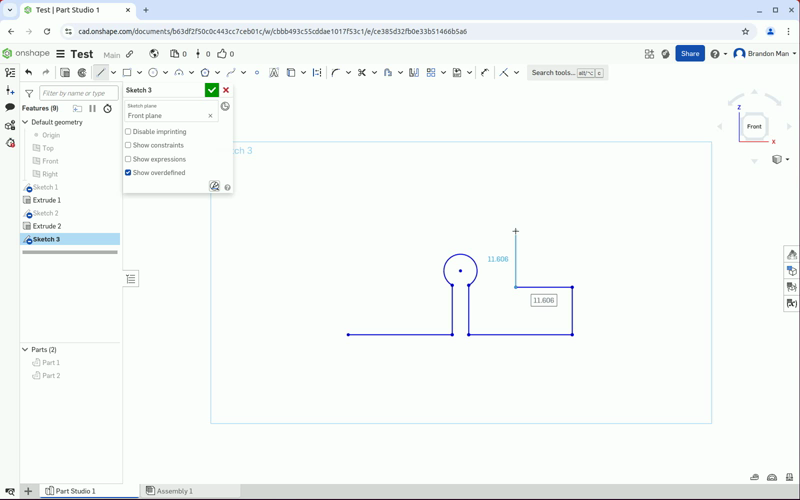
key_down(shift)
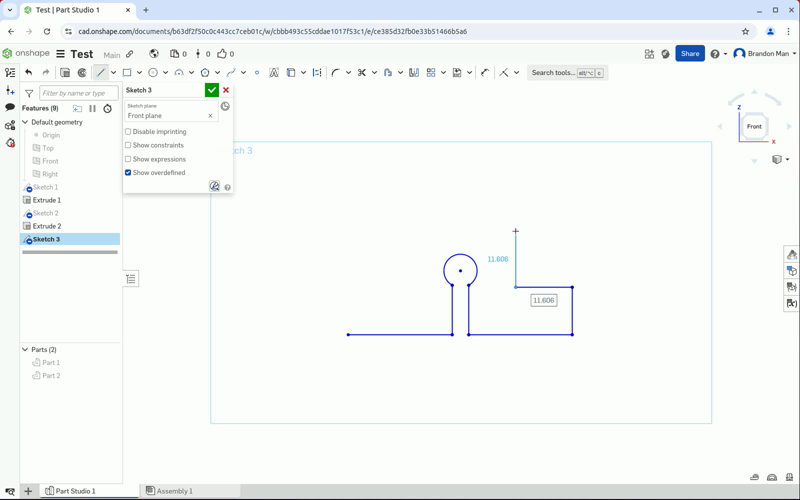
mouse_move(545, 230)
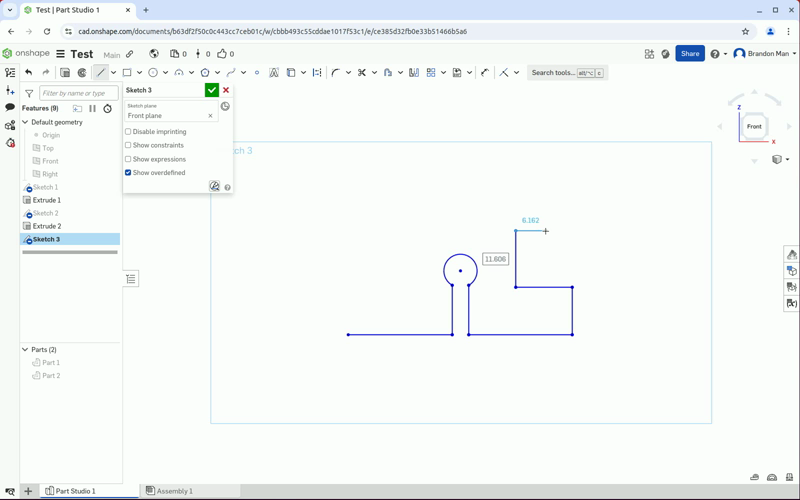
mouse_move(461, 230)
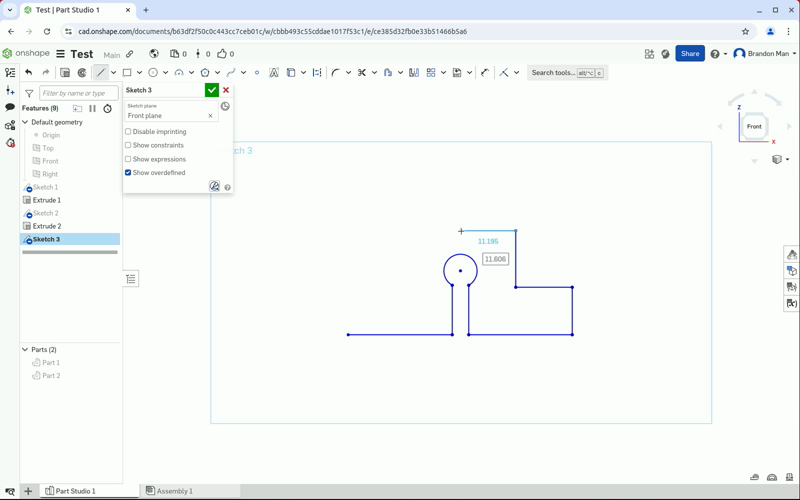
click(461, 230)
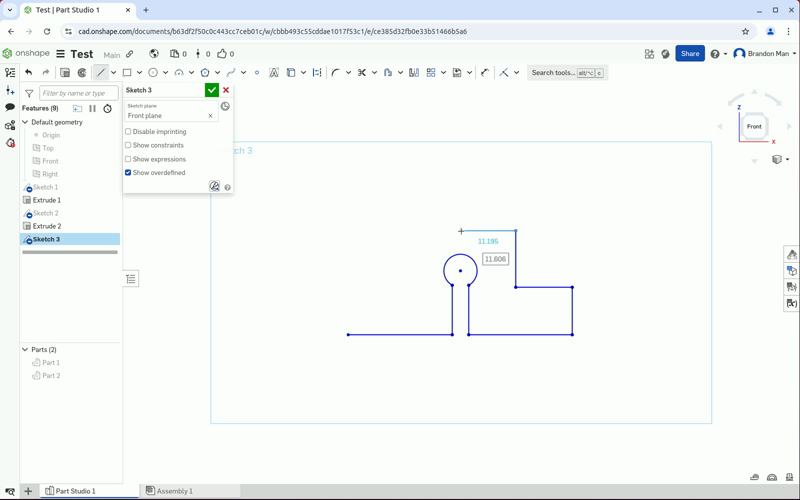
key_up(shift)
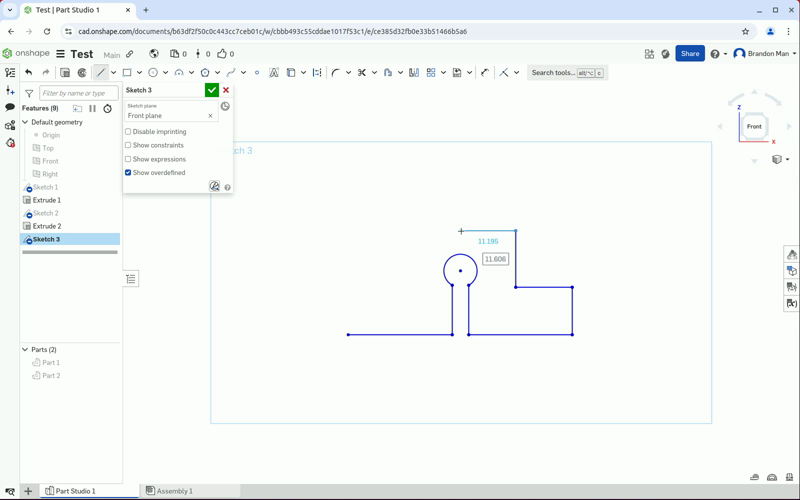
key_down(shift)
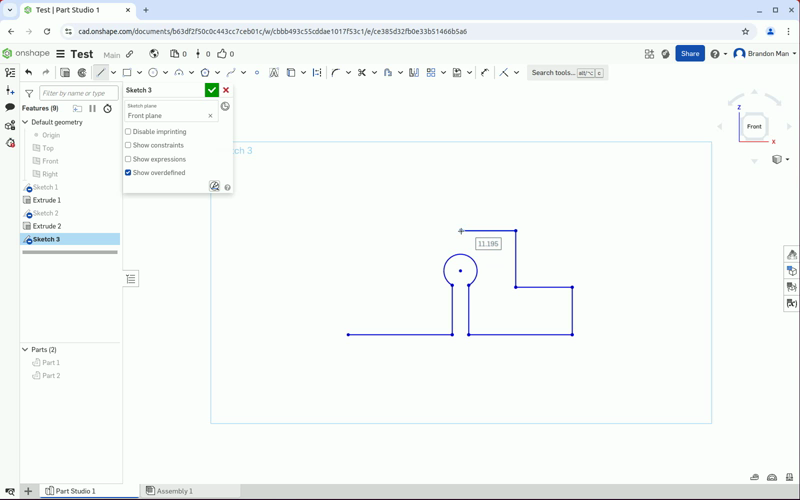
mouse_move(491, 230)
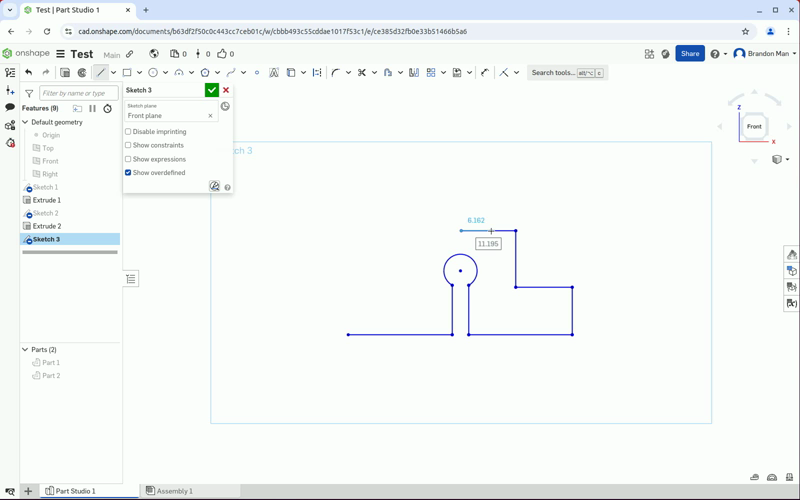
mouse_move(404, 230)
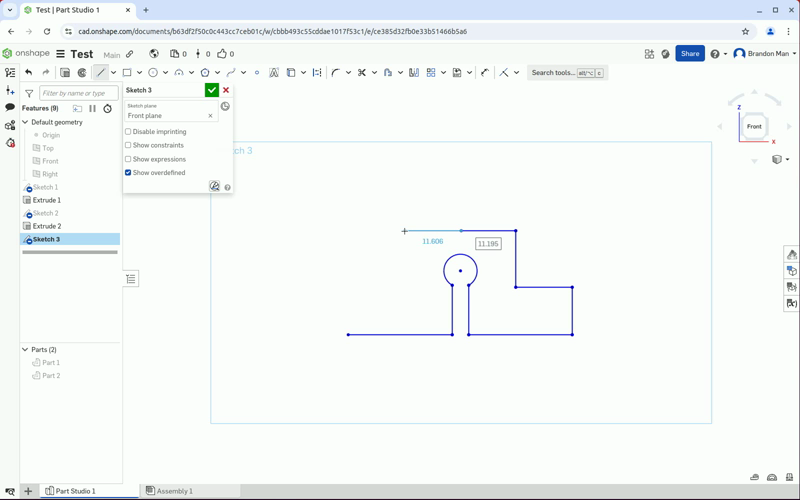
click(404, 230)
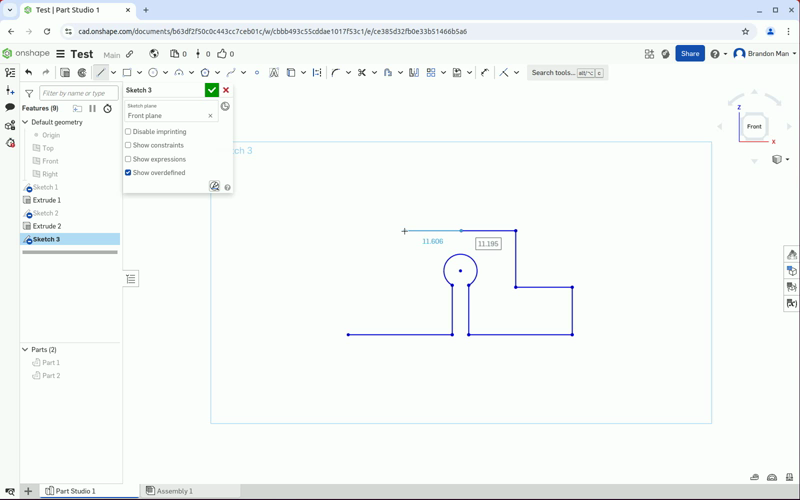
key_up(shift)
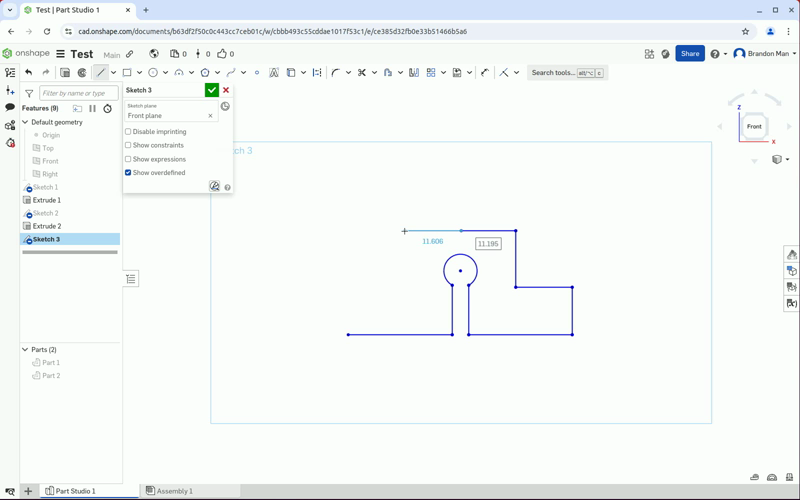
key_down(shift)
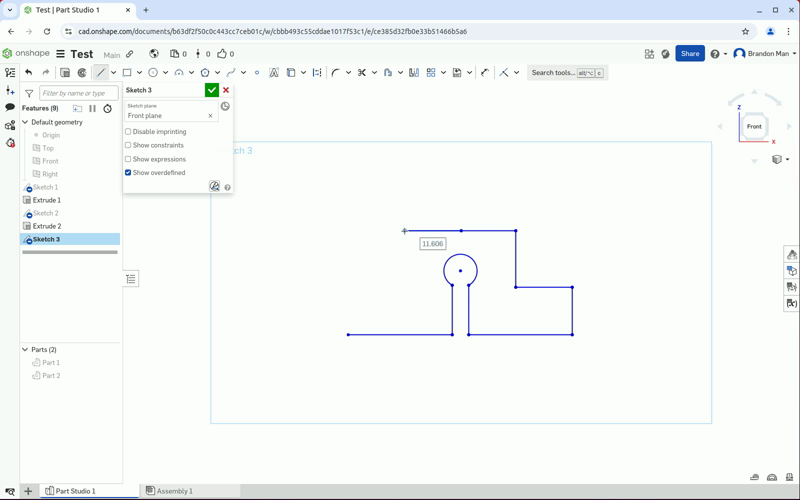
mouse_move(434, 230)
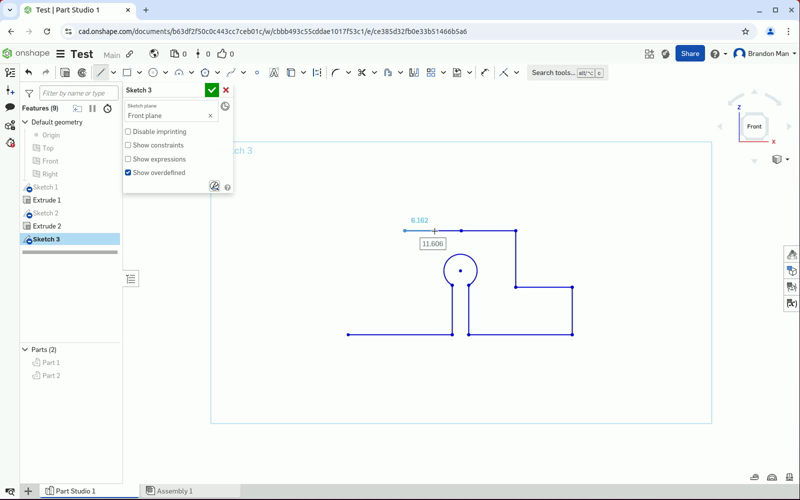
mouse_move(404, 287)
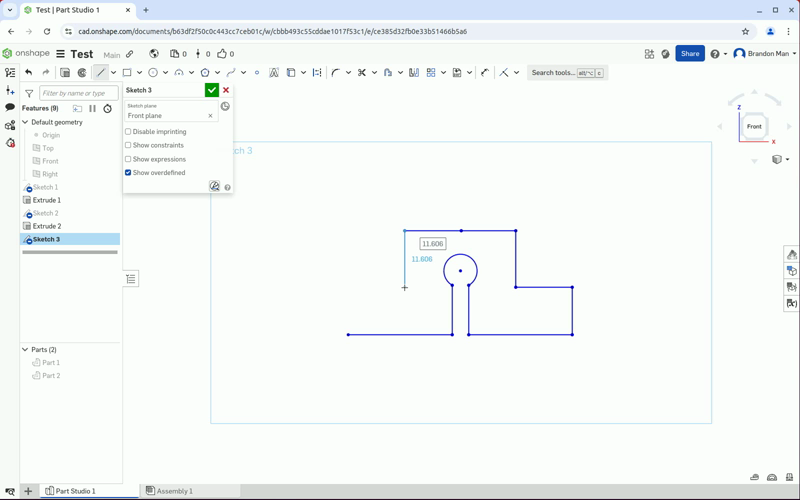
click(404, 287)
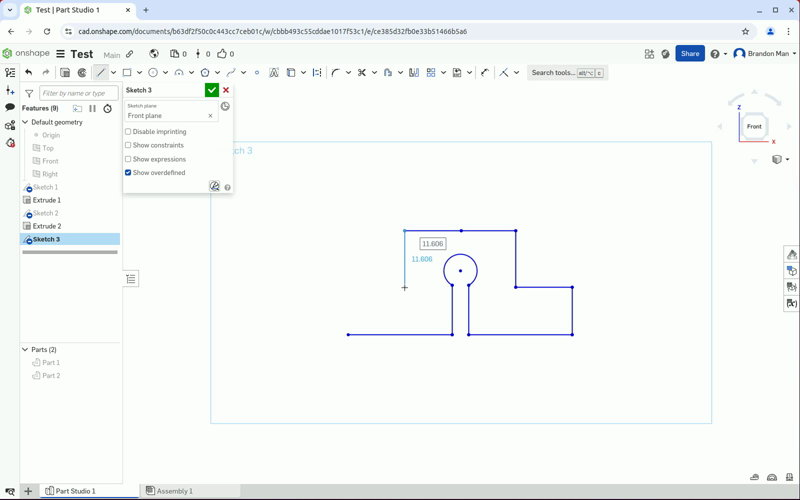
key_up(shift)
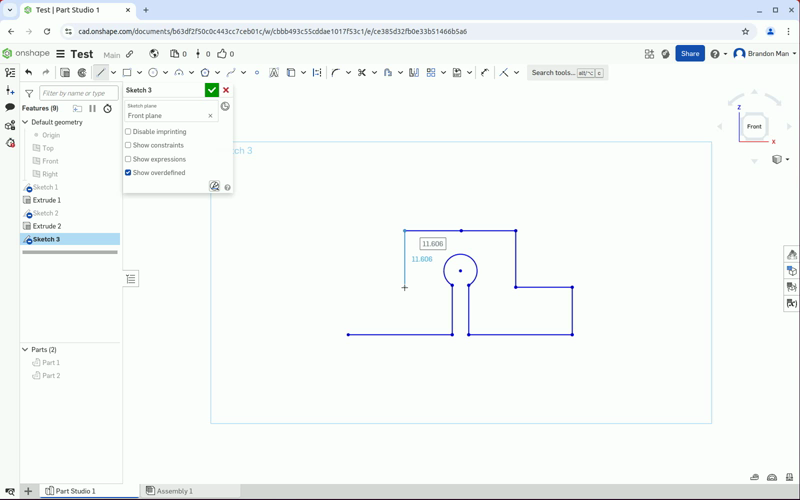
key_down(shift)
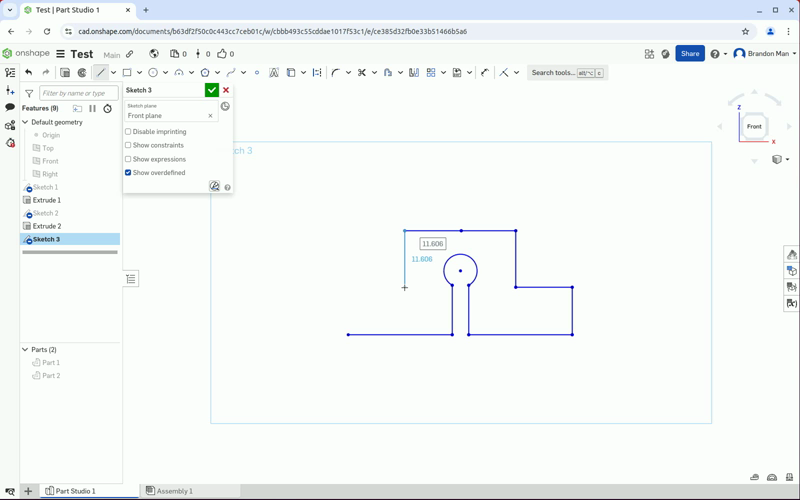
mouse_move(434, 287)
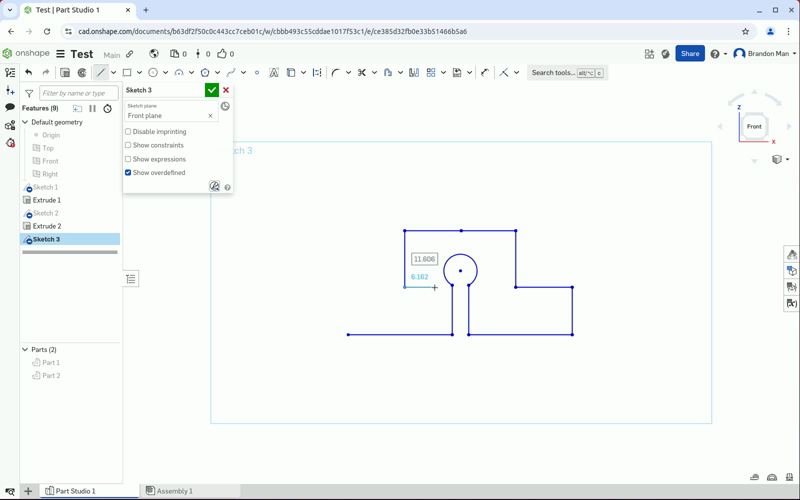
mouse_move(348, 287)
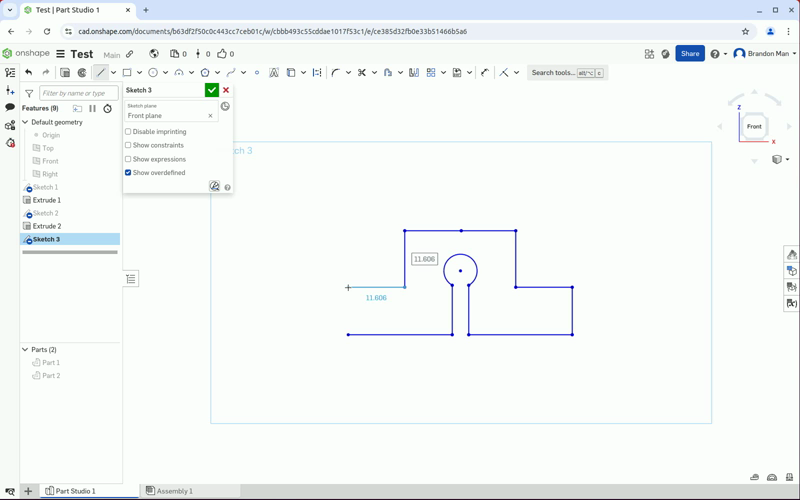
click(348, 287)
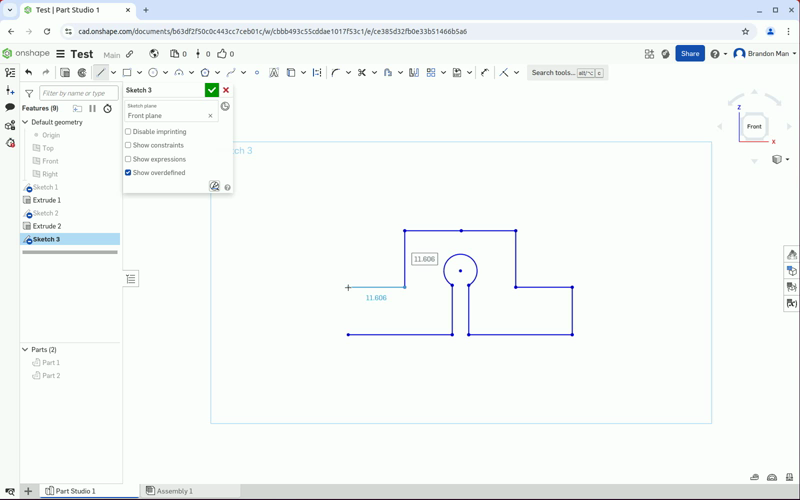
key_up(shift)
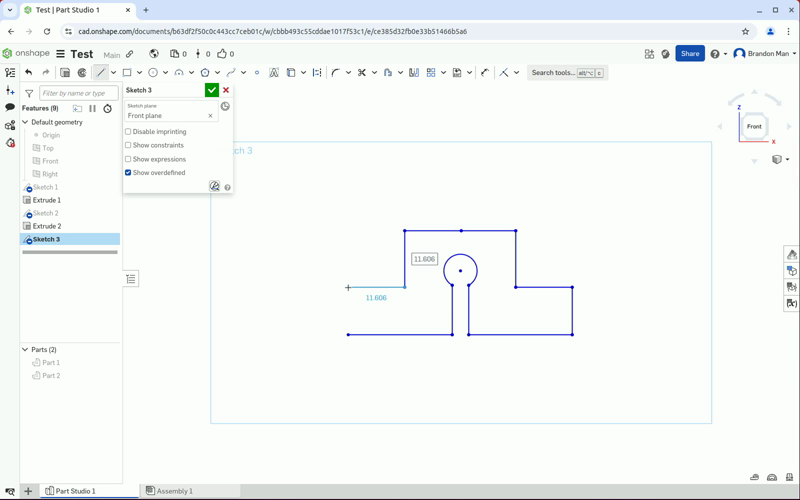
mouse_move(378, 287)
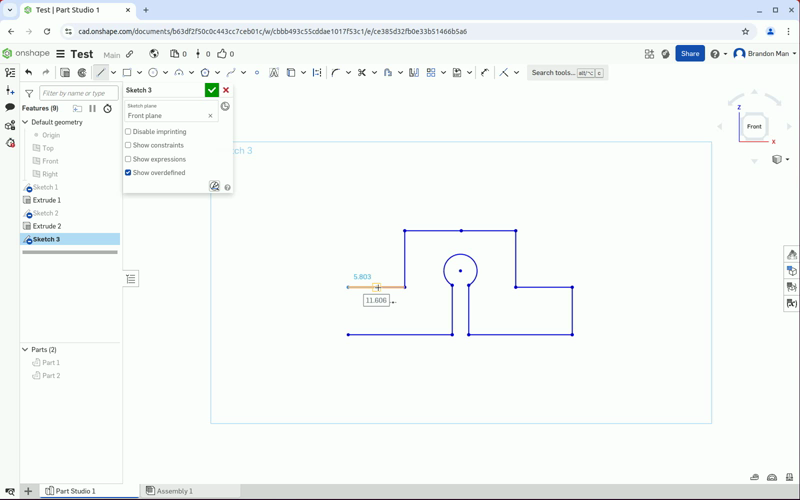
key_down(shift)
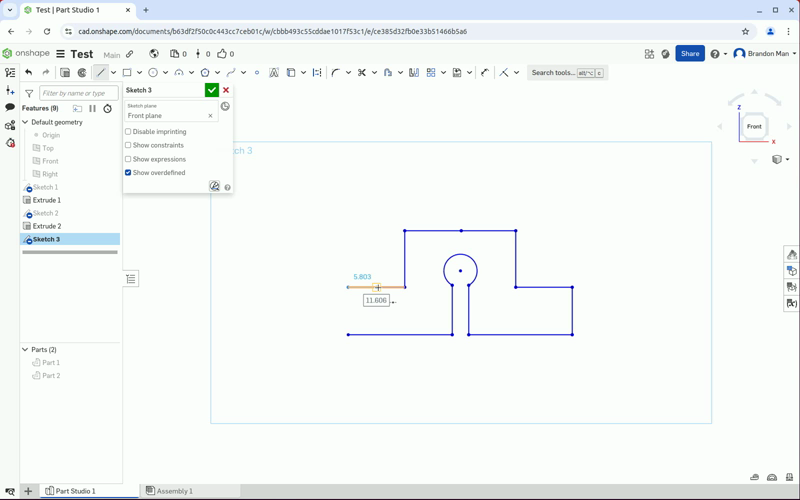
mouse_move(348, 334)
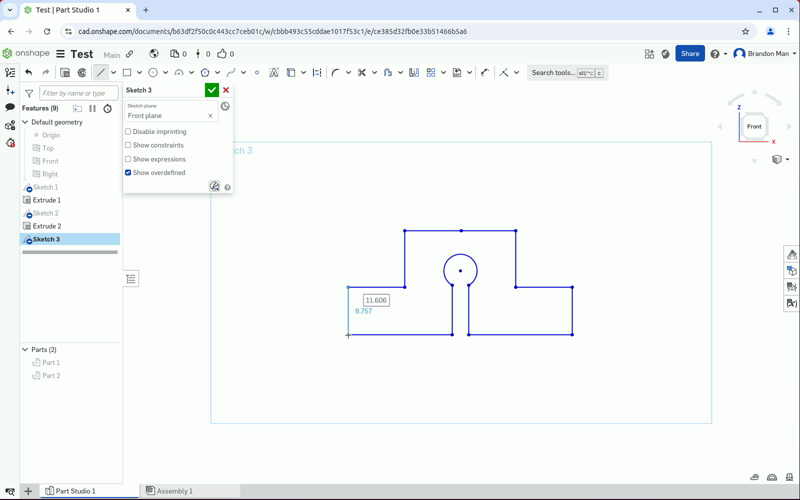
key_up(shift)
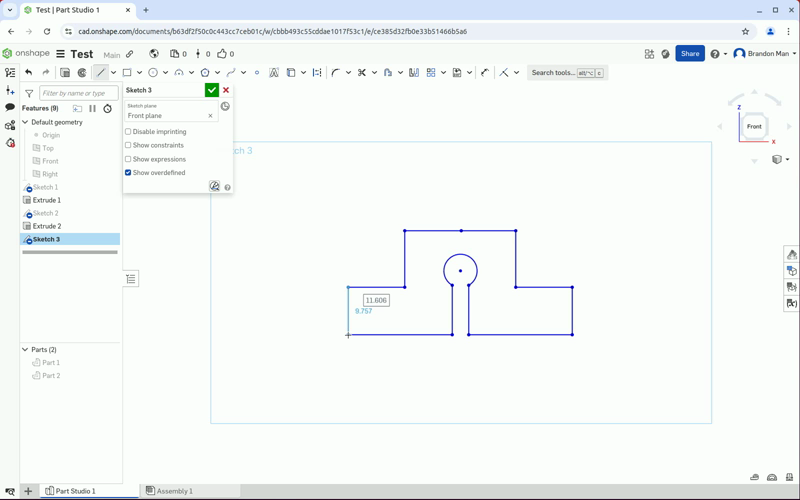
click(348, 334)
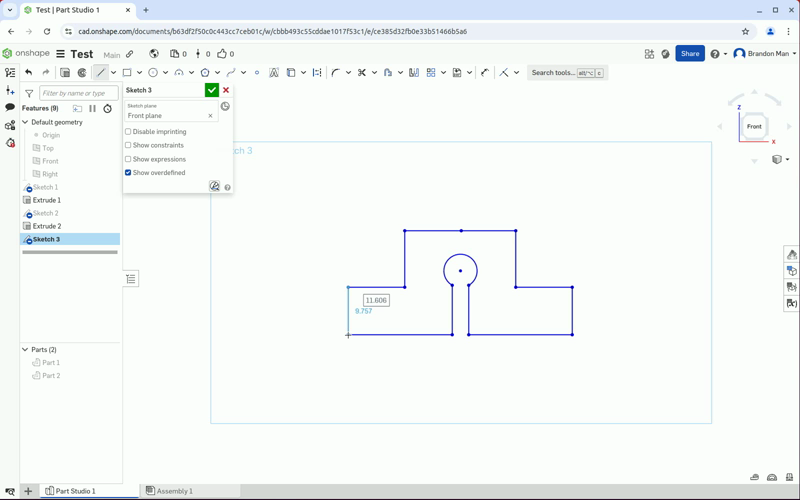
key(esc)
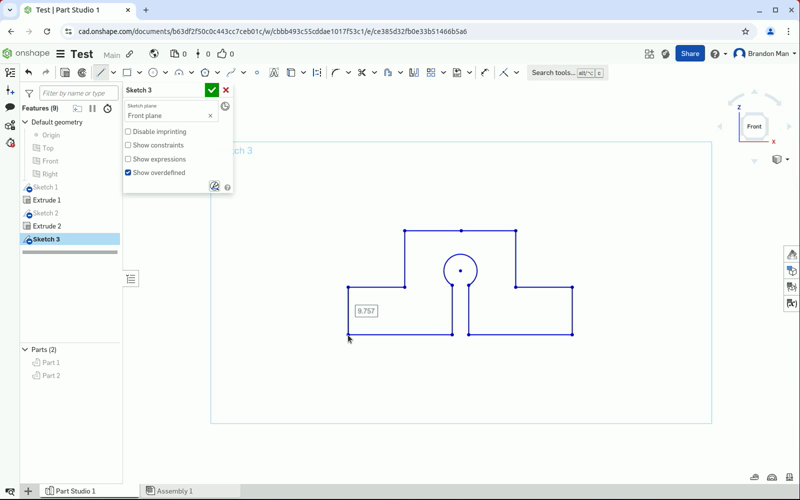
mouse_move(510, 297)
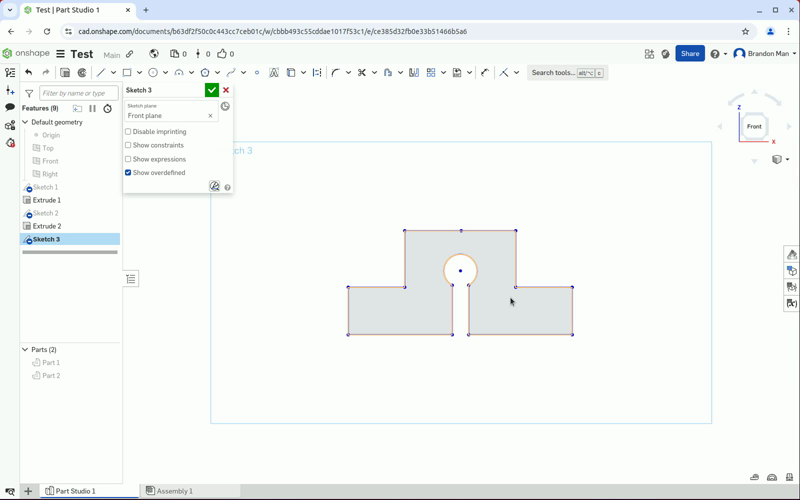
click(510, 297)
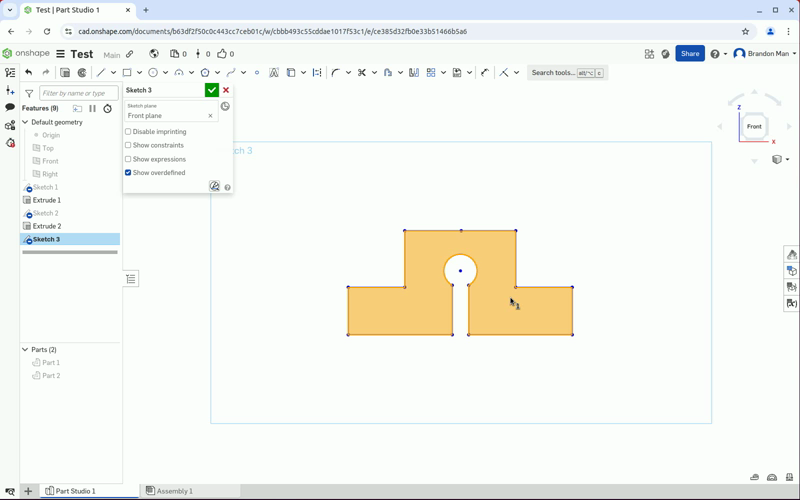
mouse_move(73, 352)
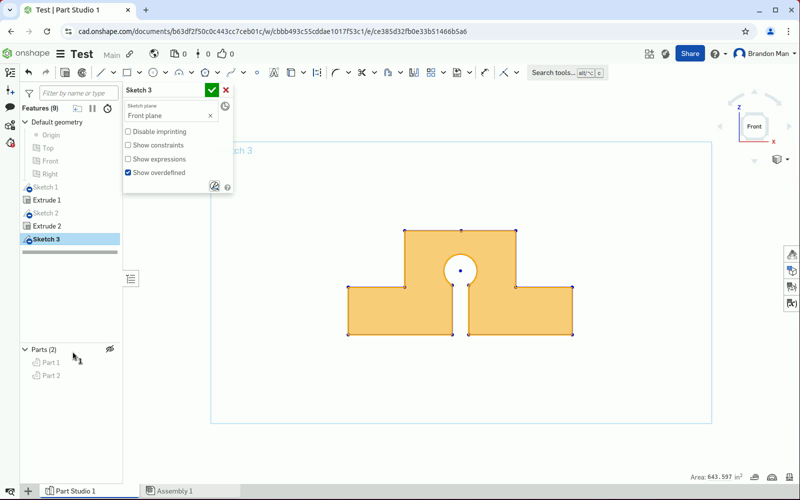
key(shift+y)
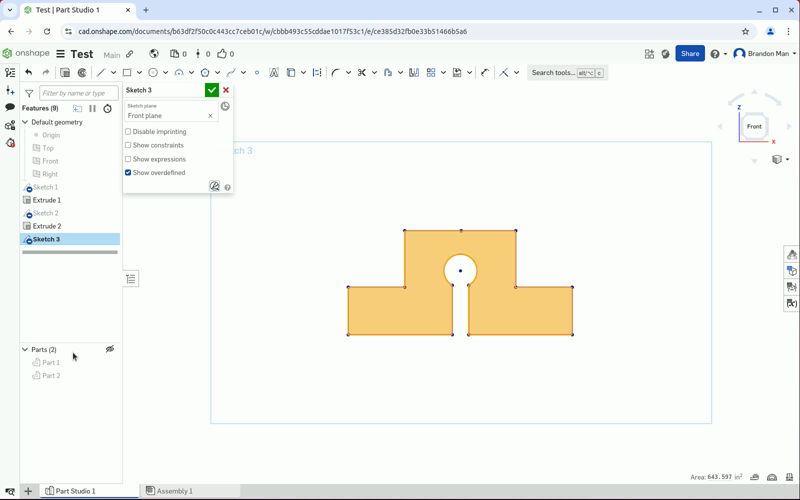
key(shift+e)
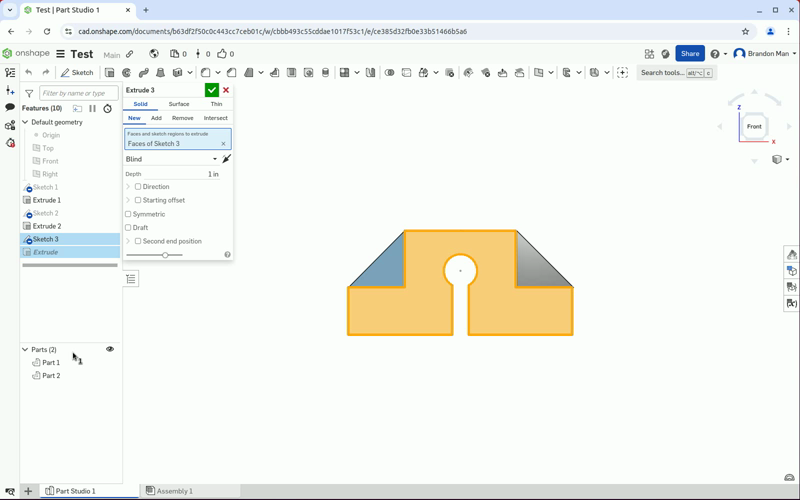
mouse_move(143, 106)
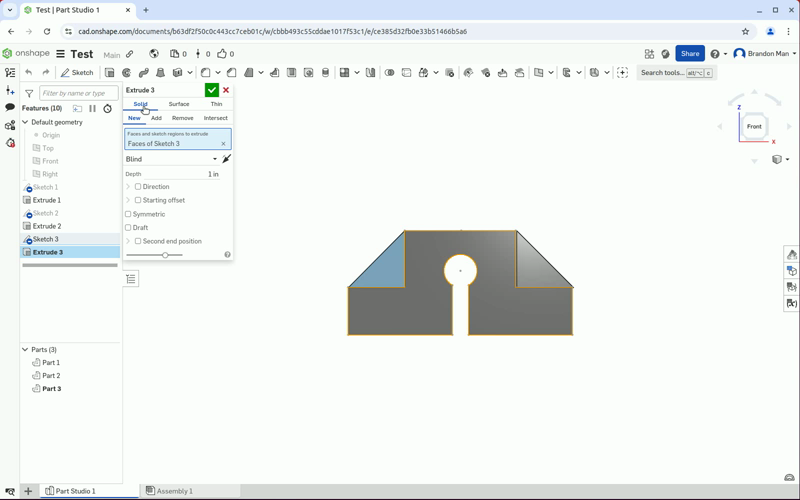
click(143, 106)
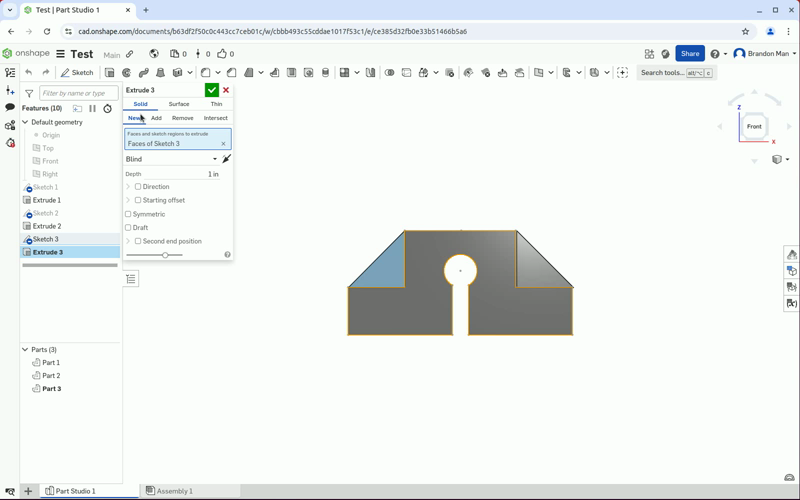
mouse_move(137, 120)
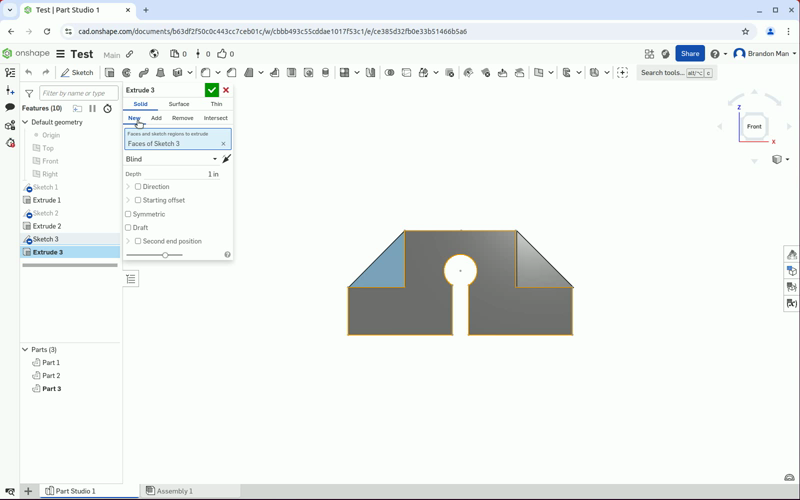
click(137, 120)
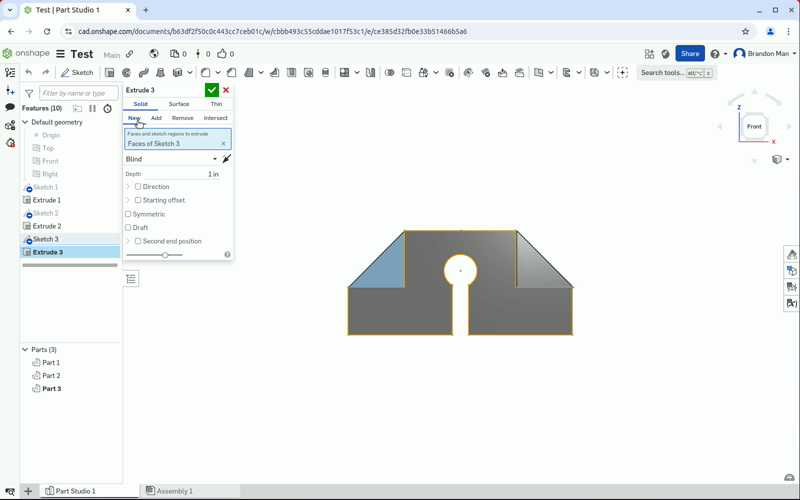
key(tab, 4)
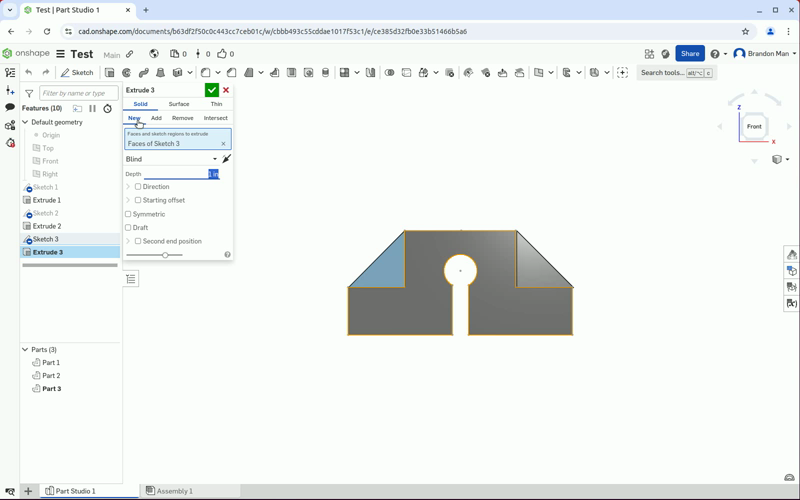
text(5.777)
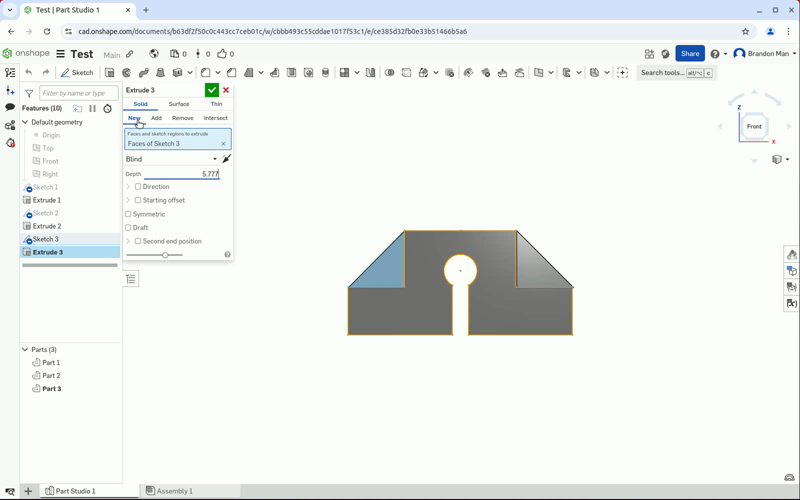
key(enter)
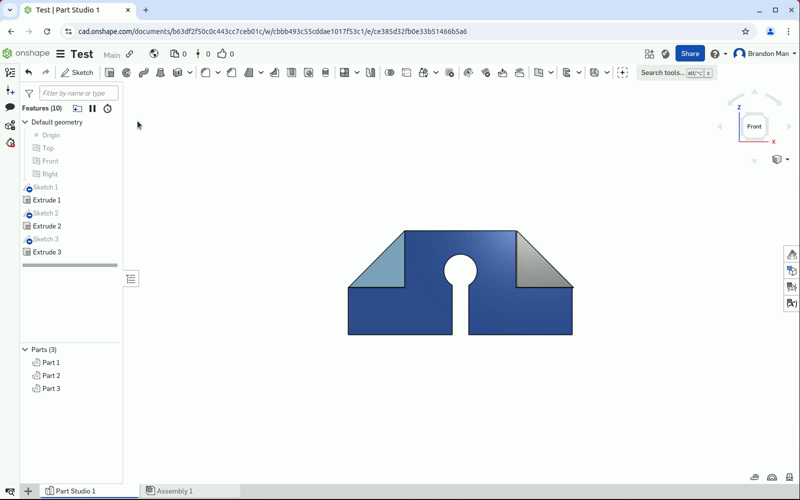
key(shift+h)
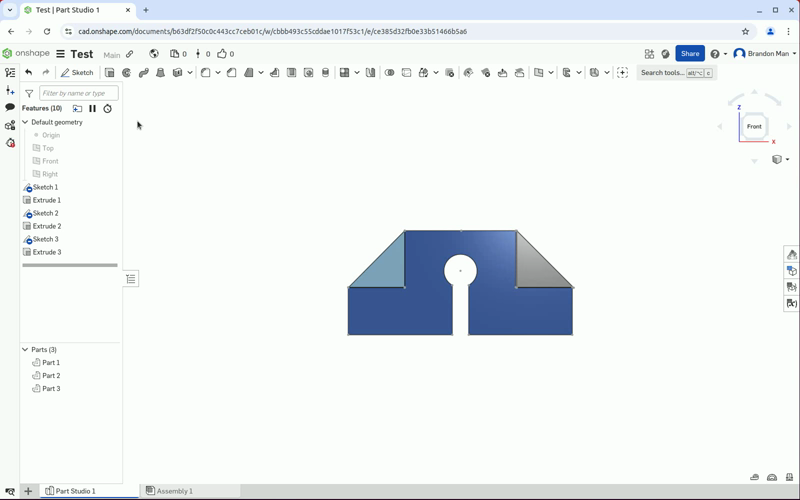
key(shift+h)
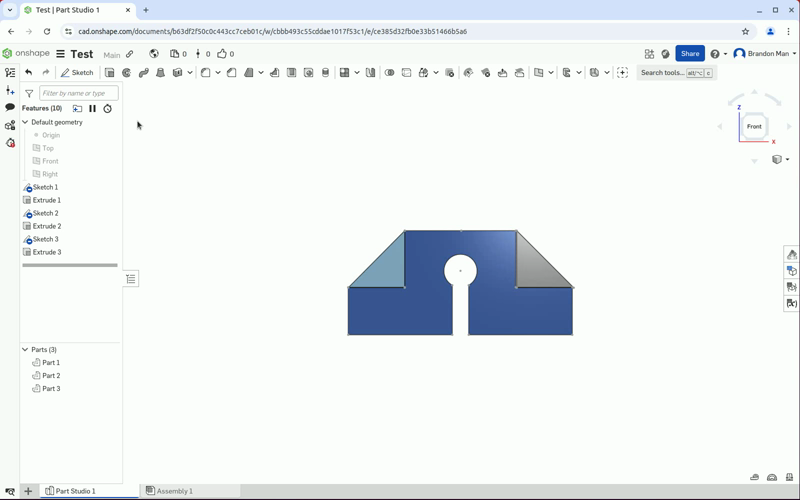
key(shift+7)
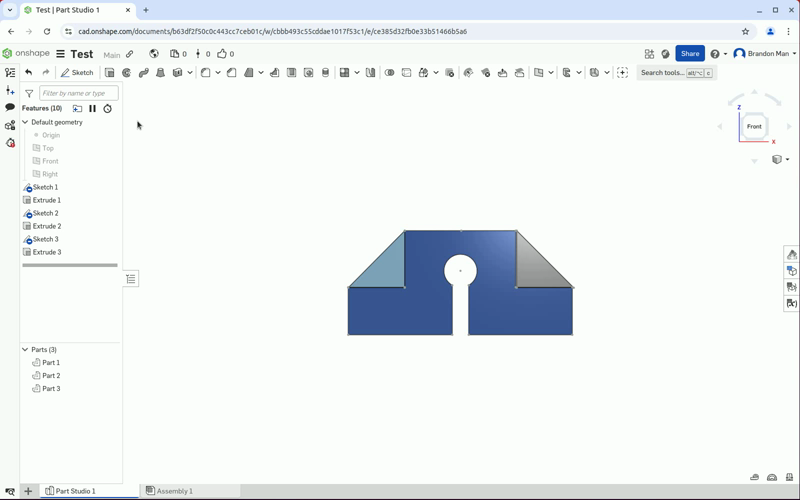
key(left, 2)
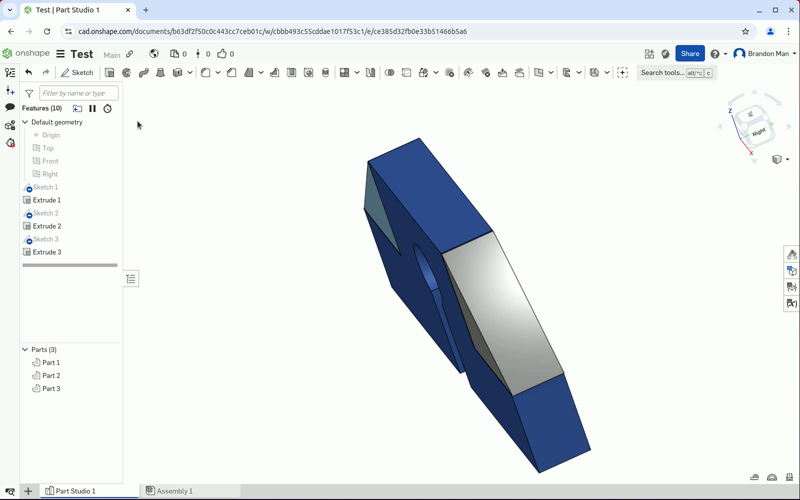
key(down, 2)
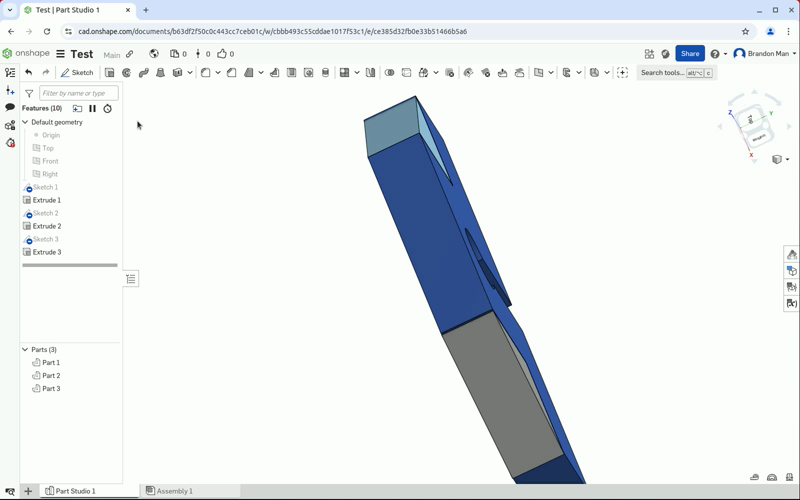
key(up, 2)
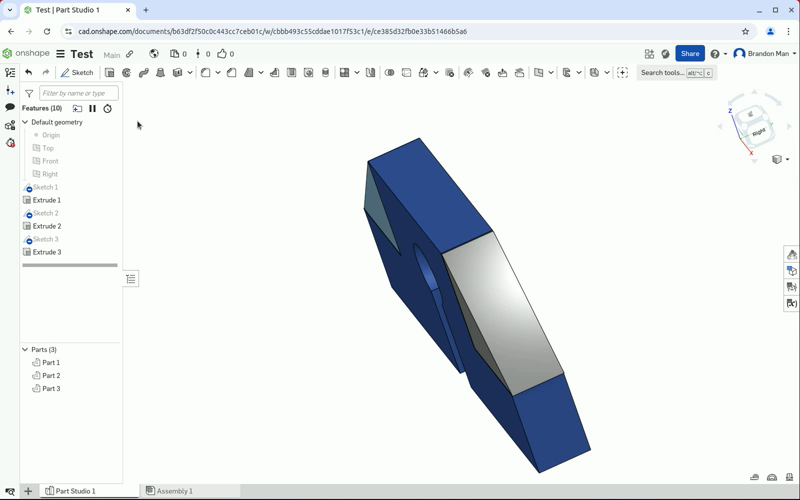
key(right, 2)
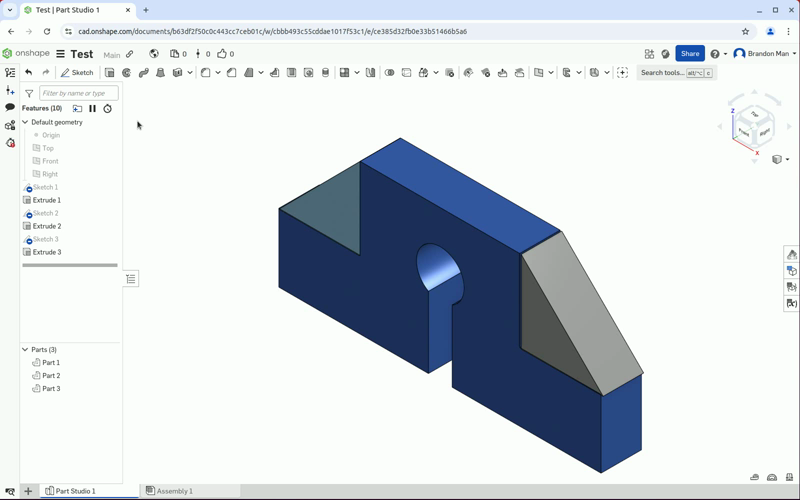
mouse_move(73, 189)
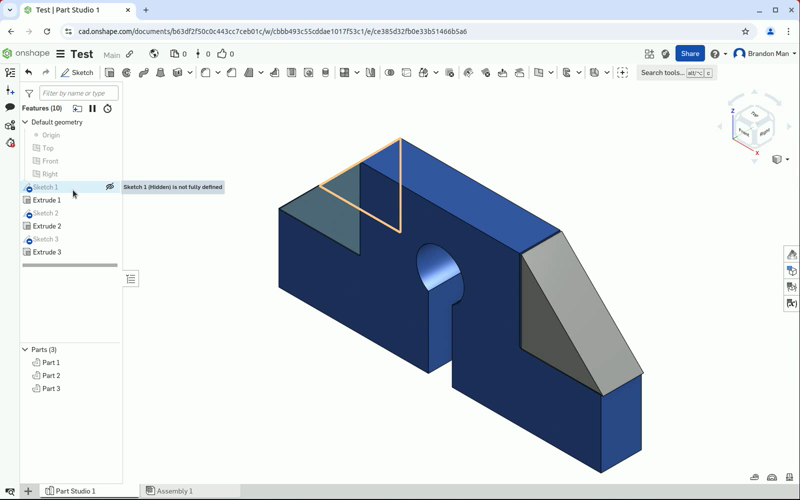
click(73, 189)